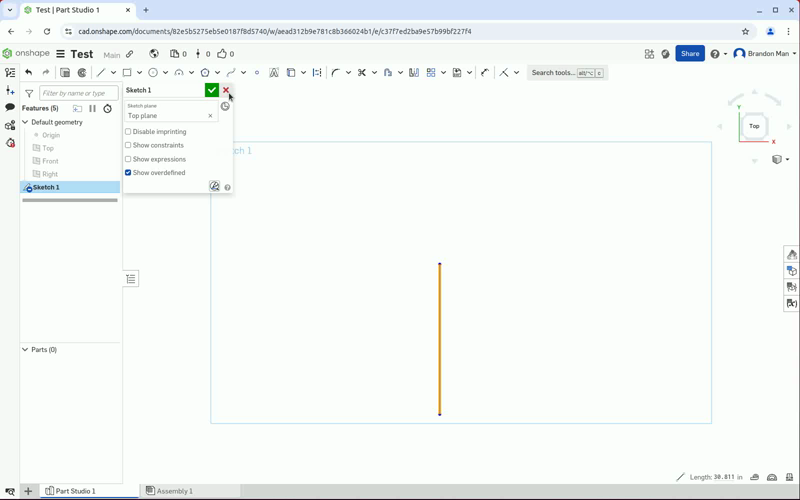
key(shift+h)
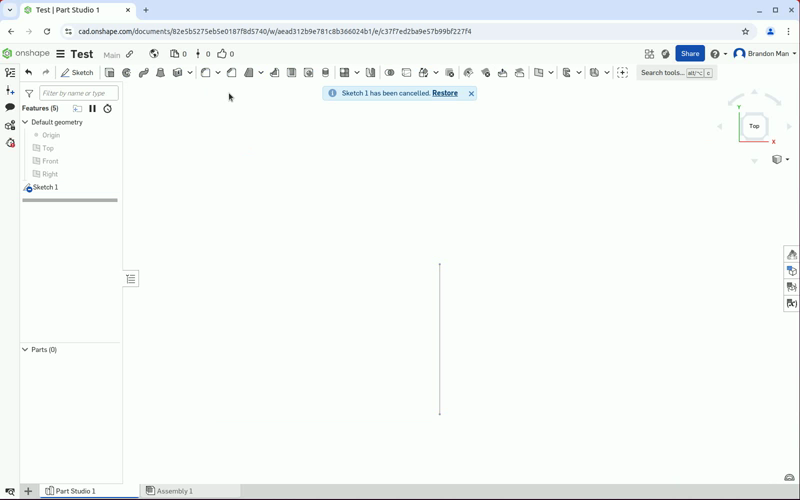
key(shift+s)
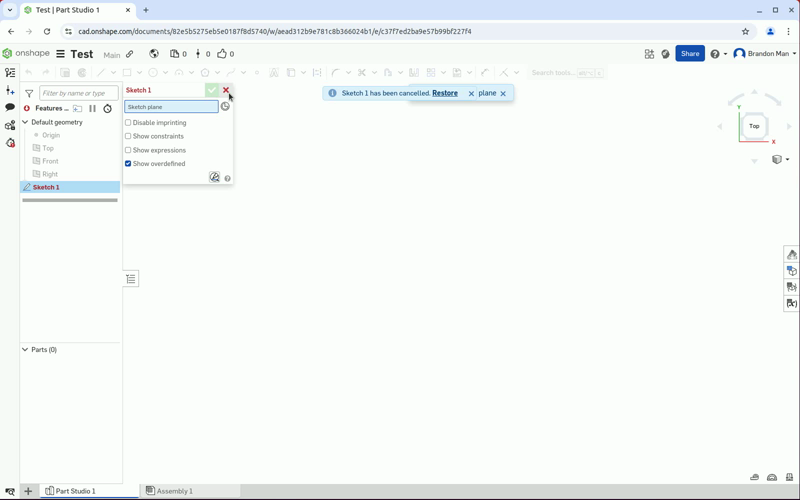
mouse_move(73, 150)
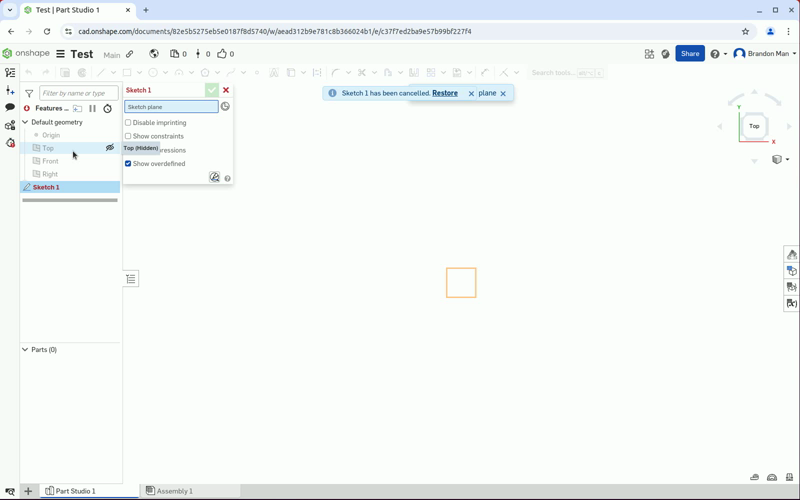
click(73, 150)
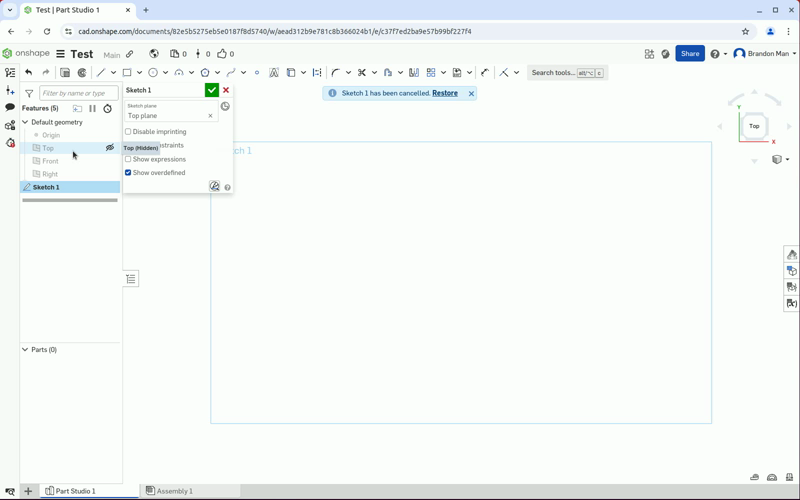
mouse_move(73, 352)
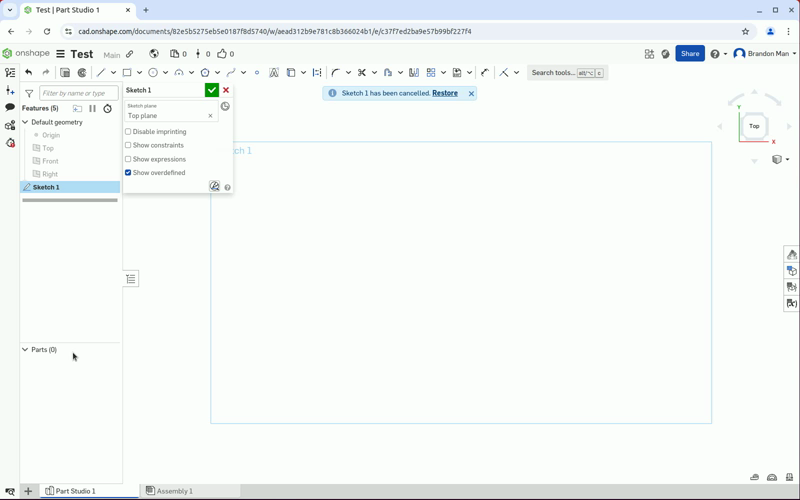
key(y)
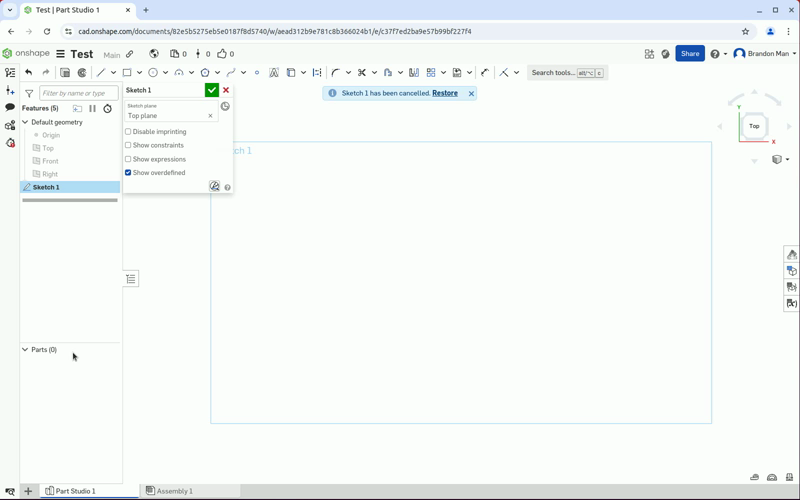
key(l)
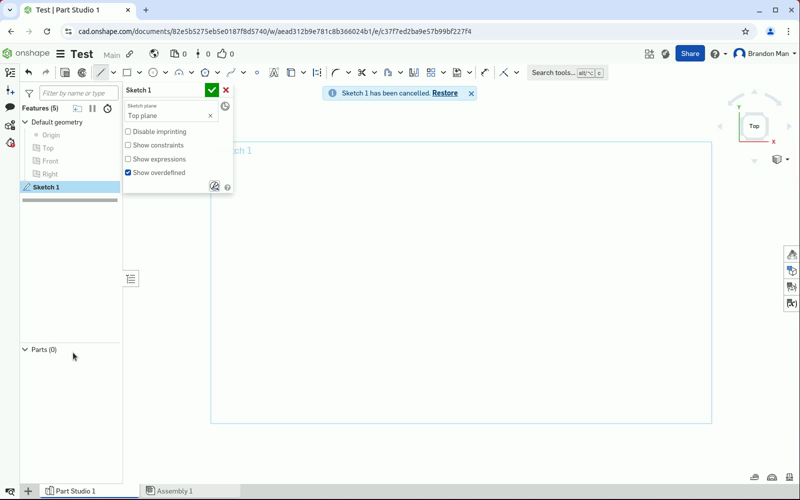
key_down(shift)
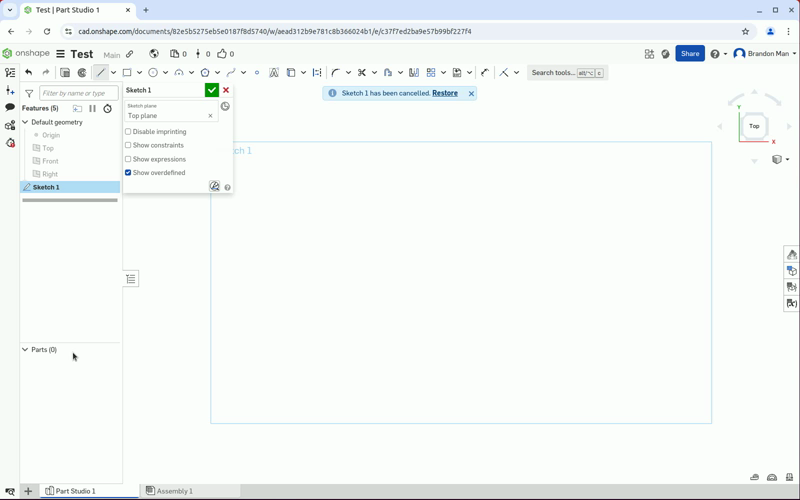
mouse_move(369, 395)
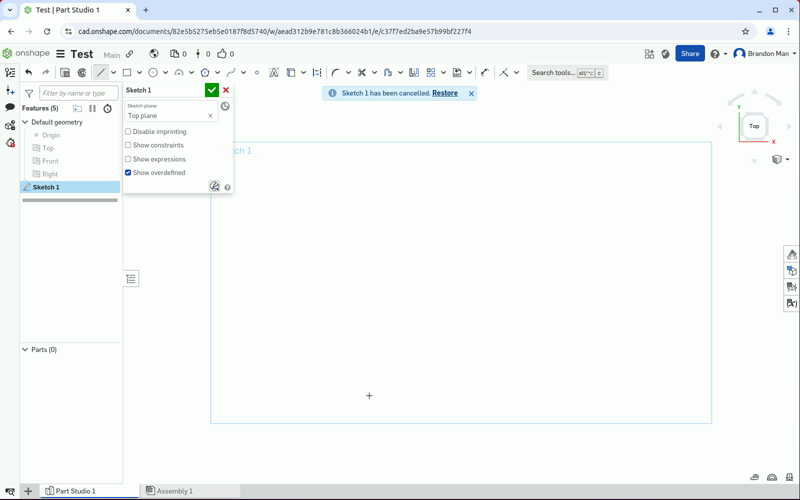
click(369, 395)
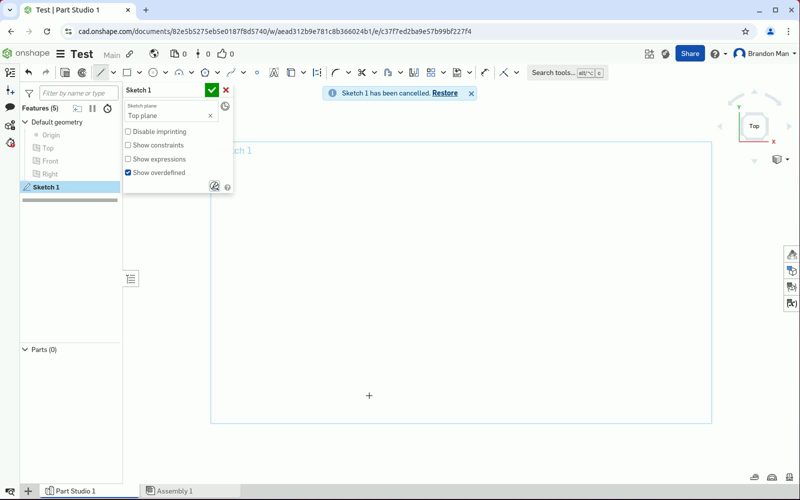
key_up(shift)
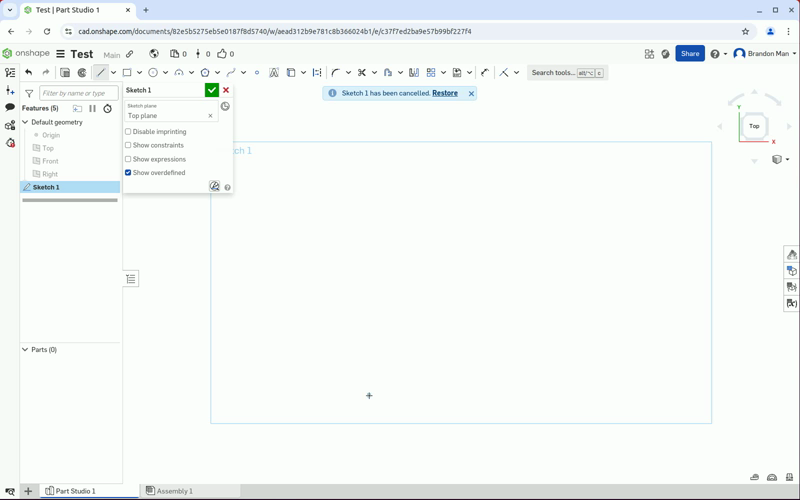
key_down(shift)
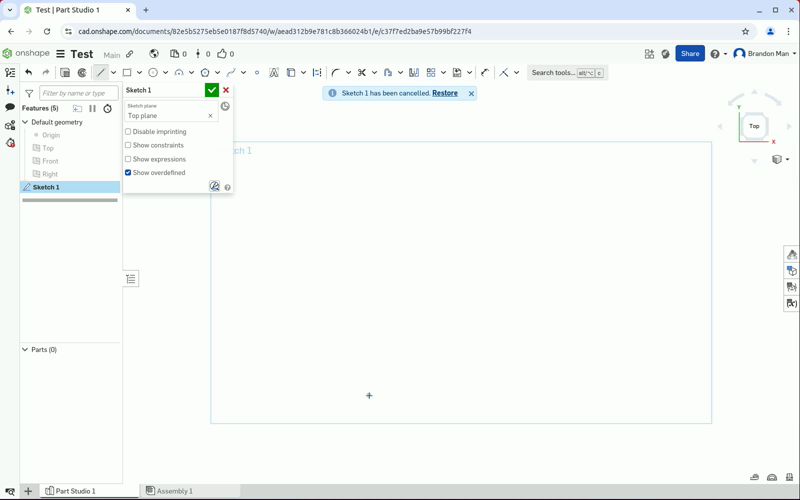
mouse_move(550, 395)
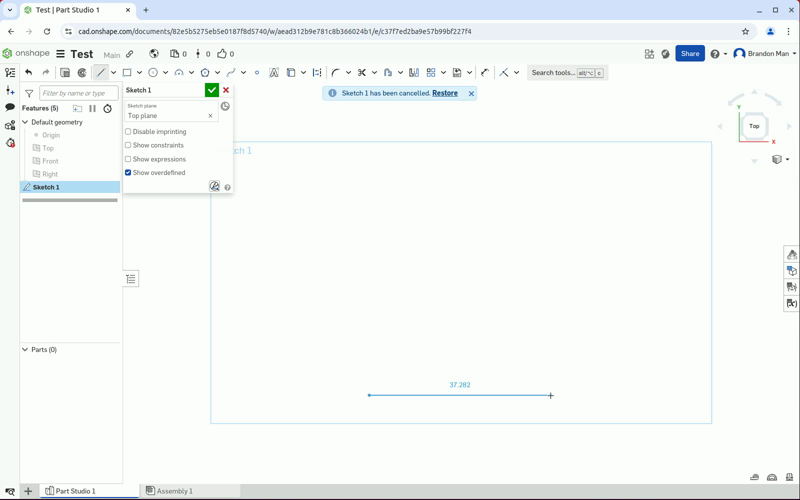
click(550, 395)
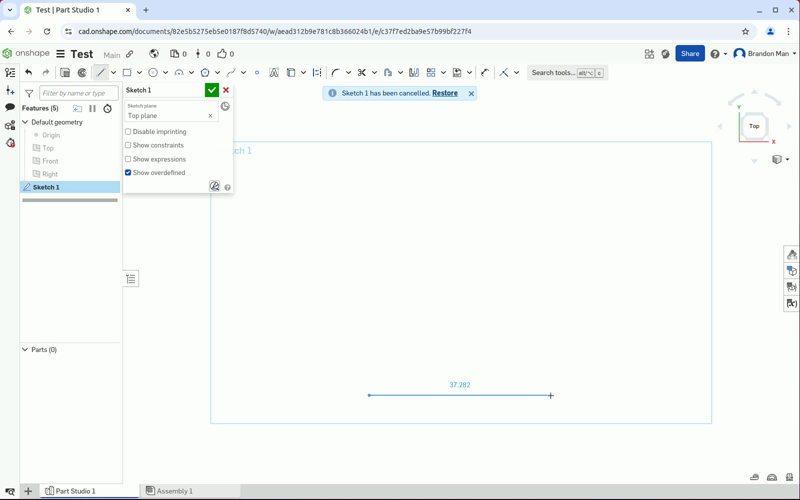
key_up(shift)
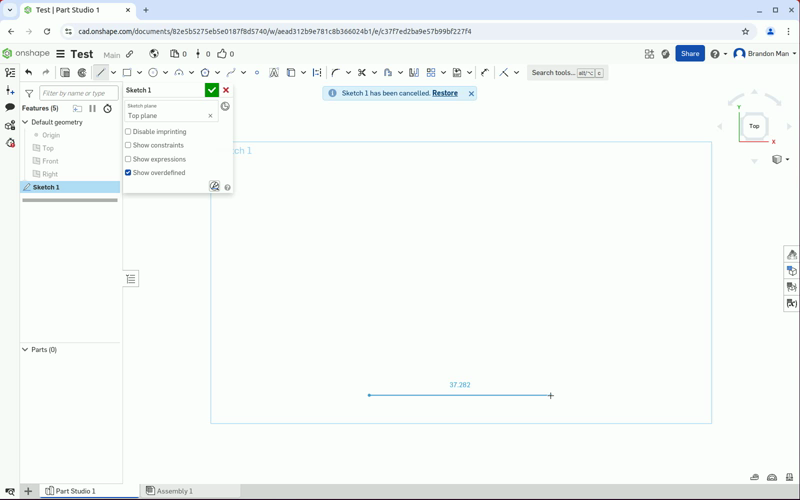
key_down(shift)
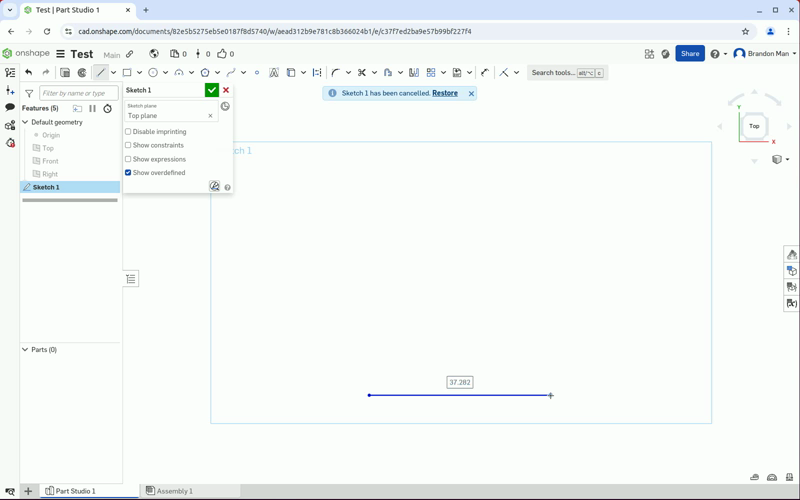
mouse_move(550, 171)
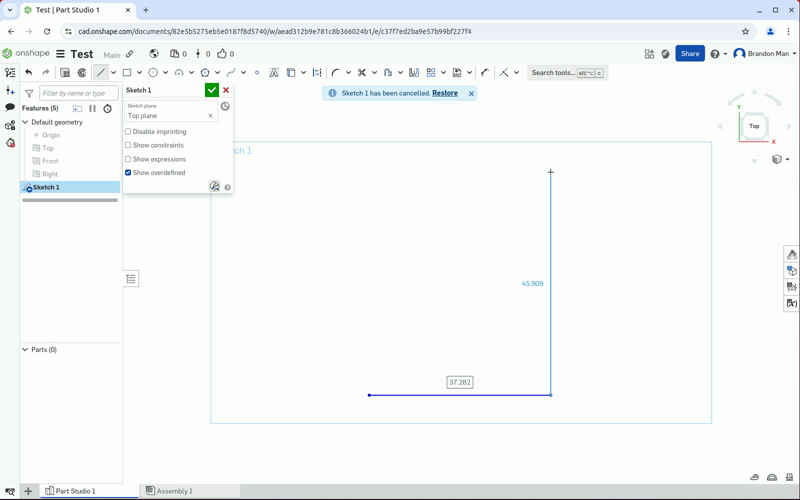
click(550, 171)
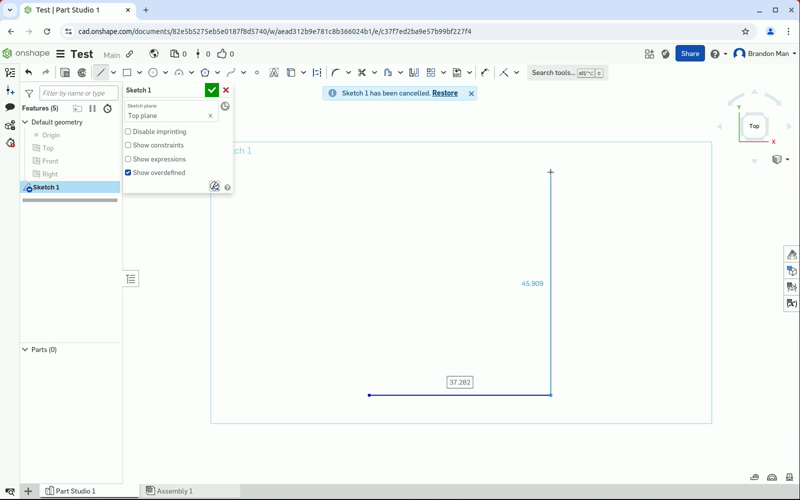
key_up(shift)
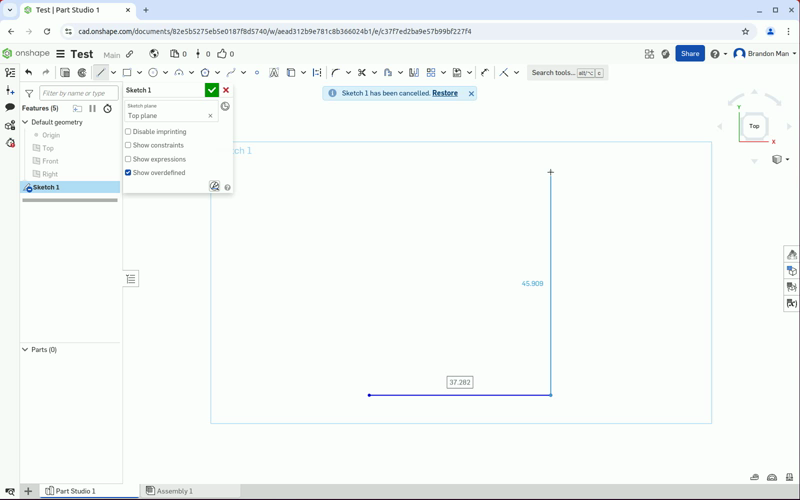
key_down(shift)
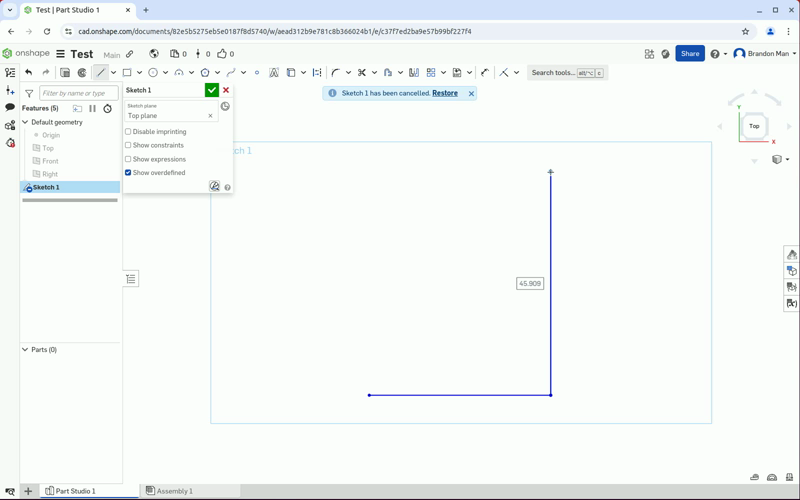
mouse_move(369, 171)
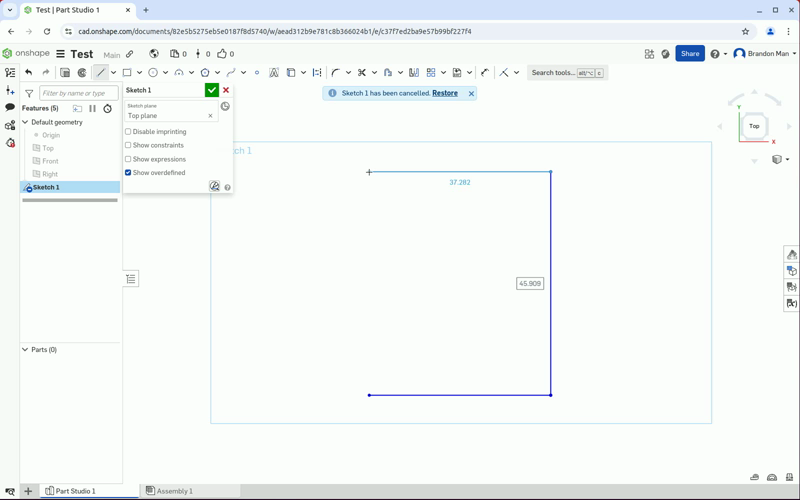
click(369, 171)
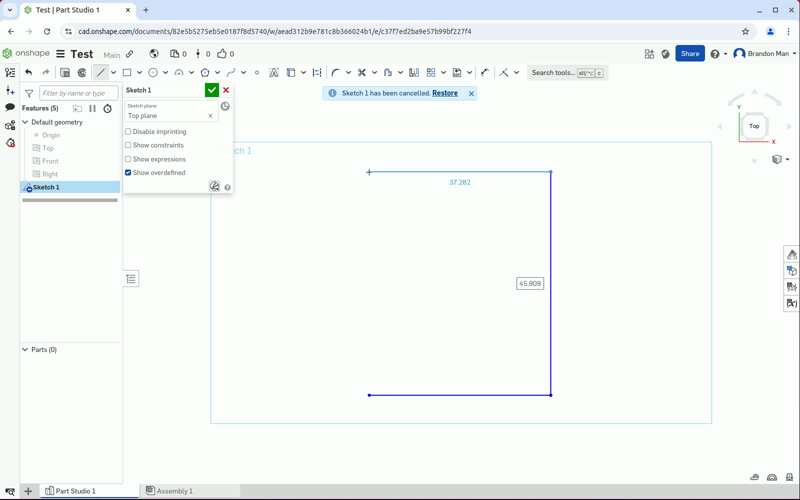
key_up(shift)
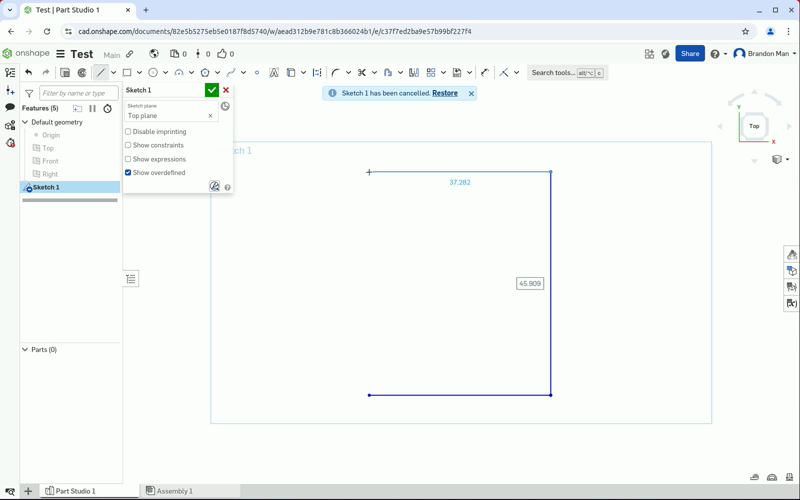
key_down(shift)
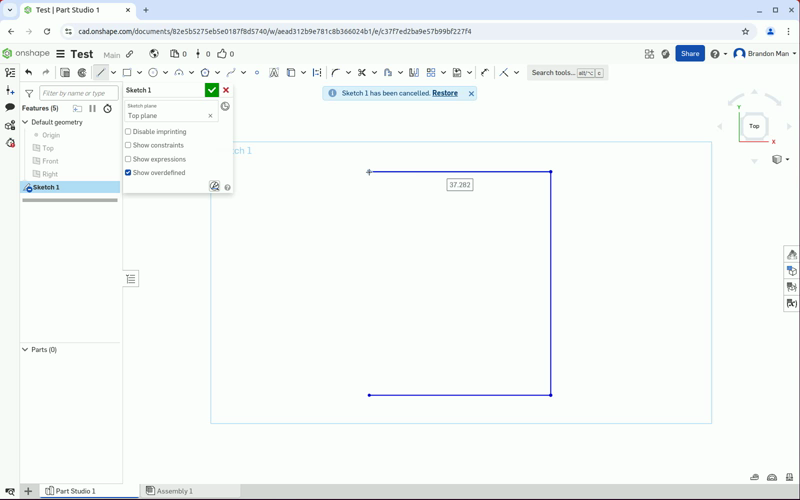
mouse_move(369, 395)
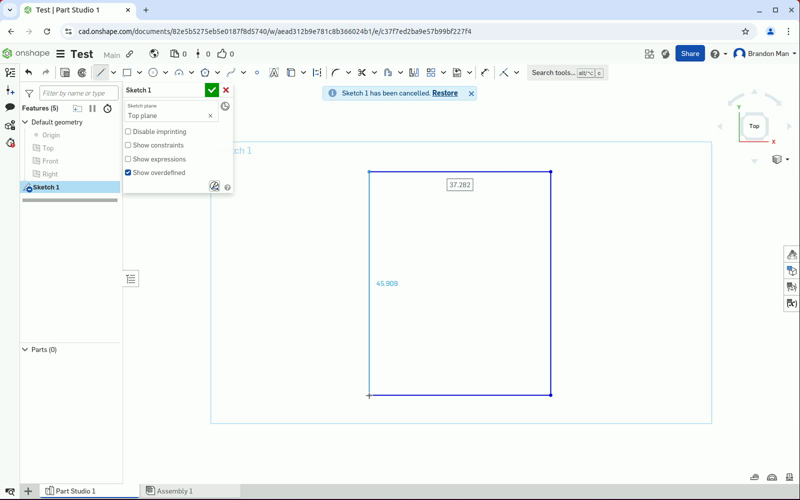
key_up(shift)
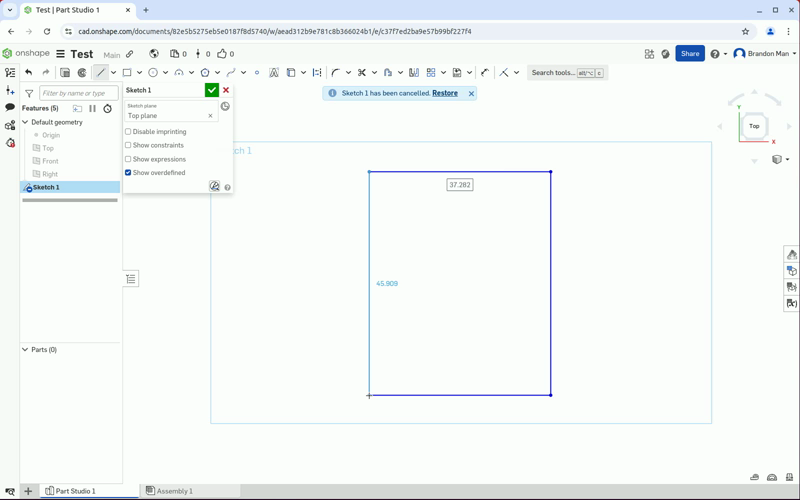
click(369, 395)
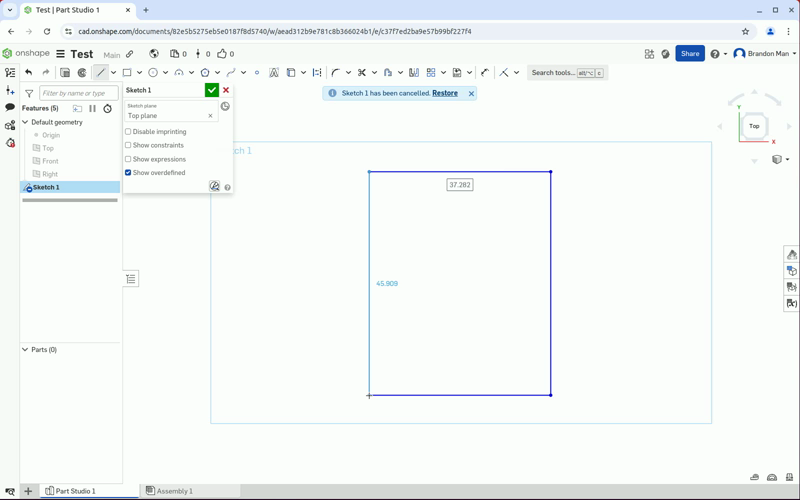
key(esc)
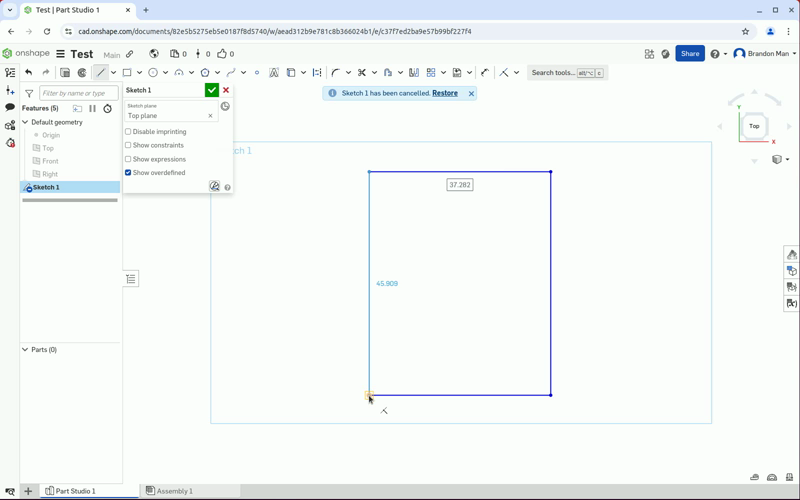
key(l)
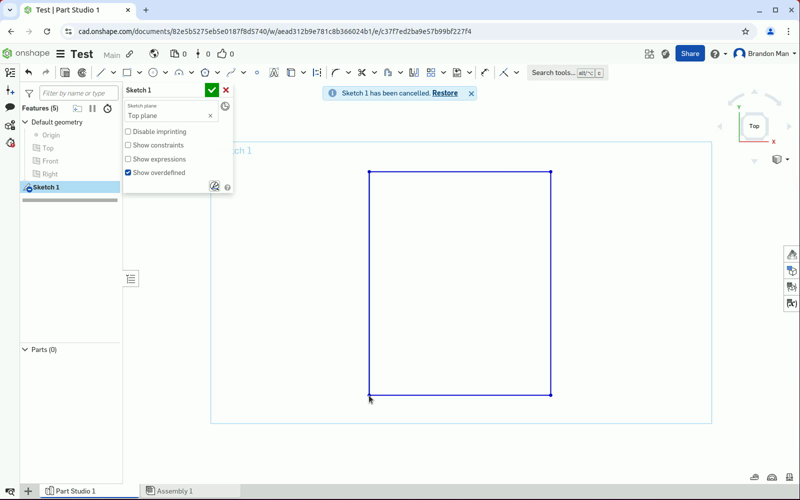
key_down(shift)
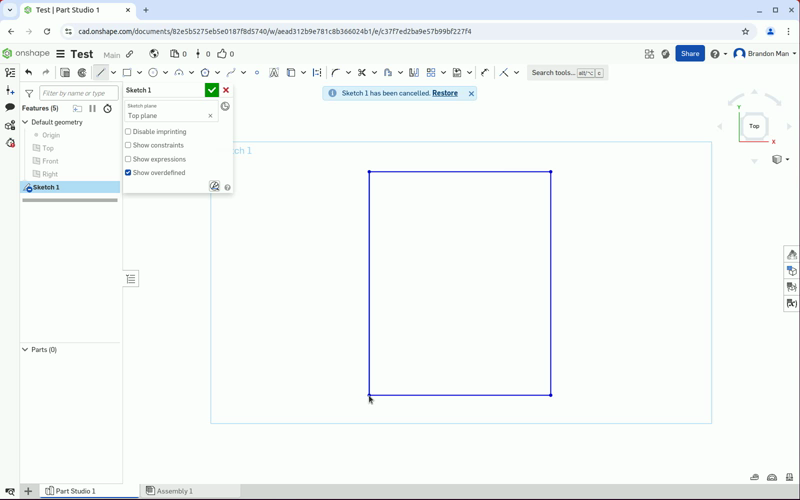
mouse_move(376, 388)
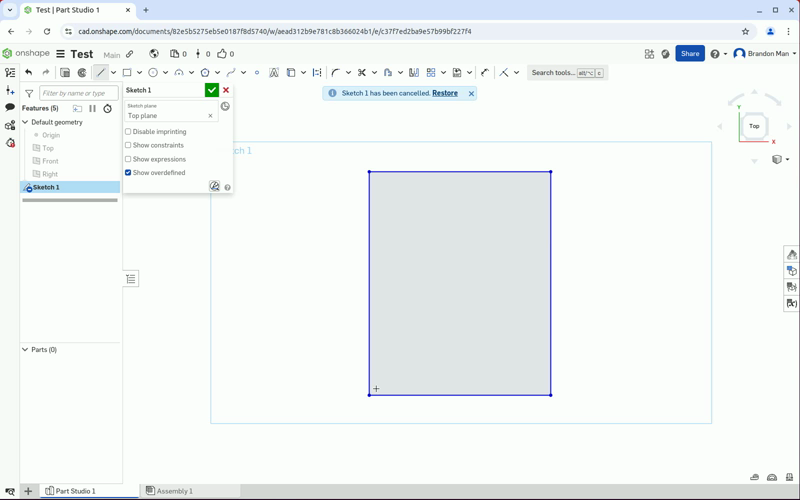
click(376, 388)
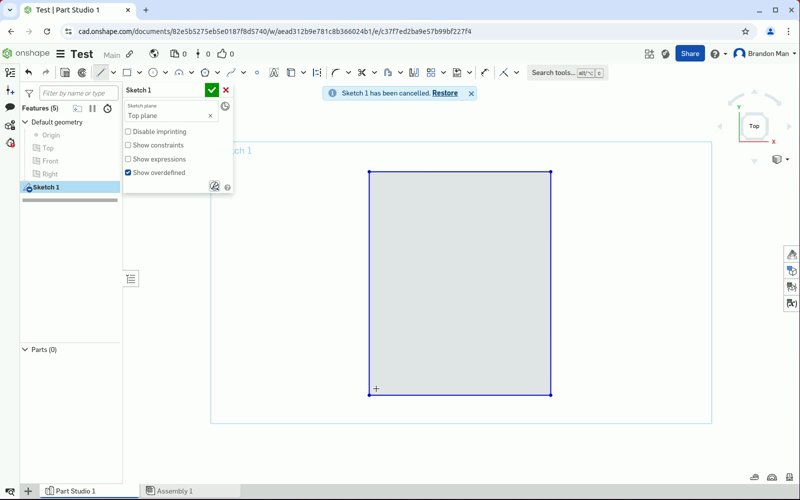
key_up(shift)
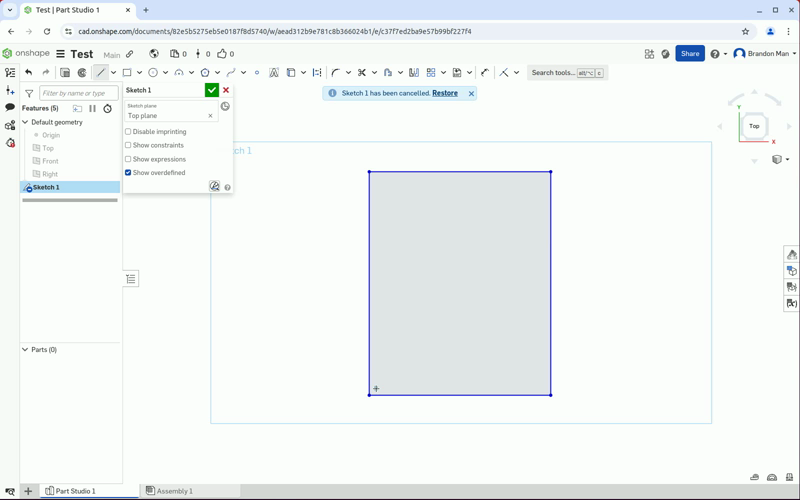
key_down(shift)
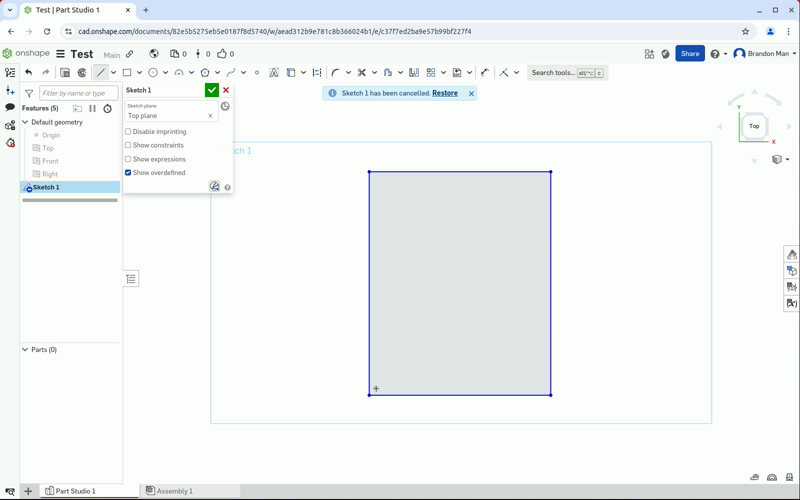
mouse_move(543, 388)
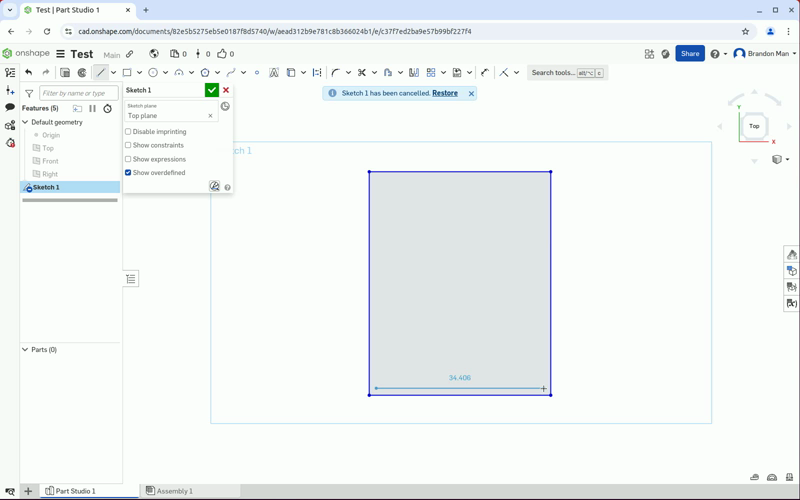
click(543, 388)
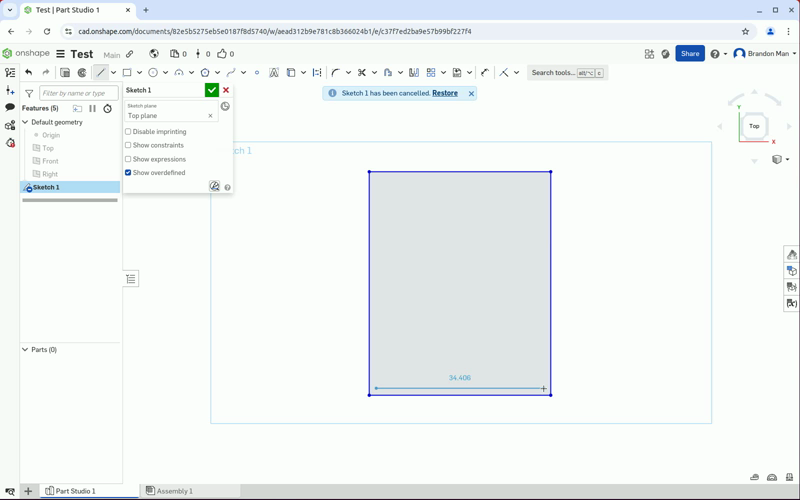
key_up(shift)
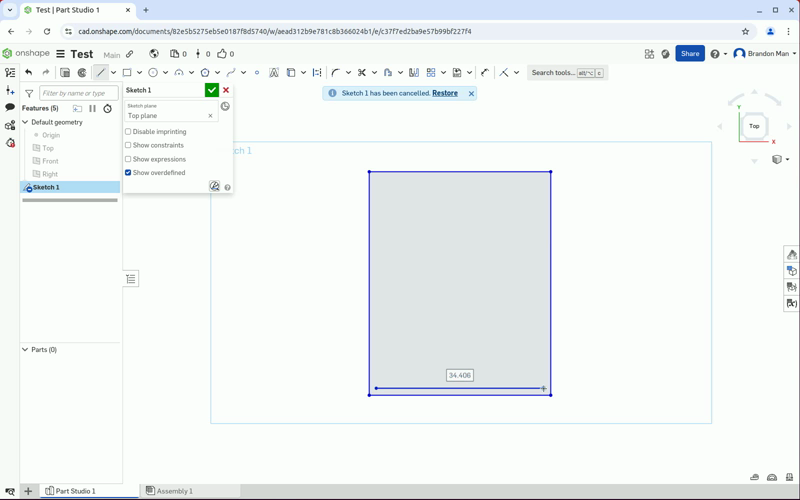
key_down(shift)
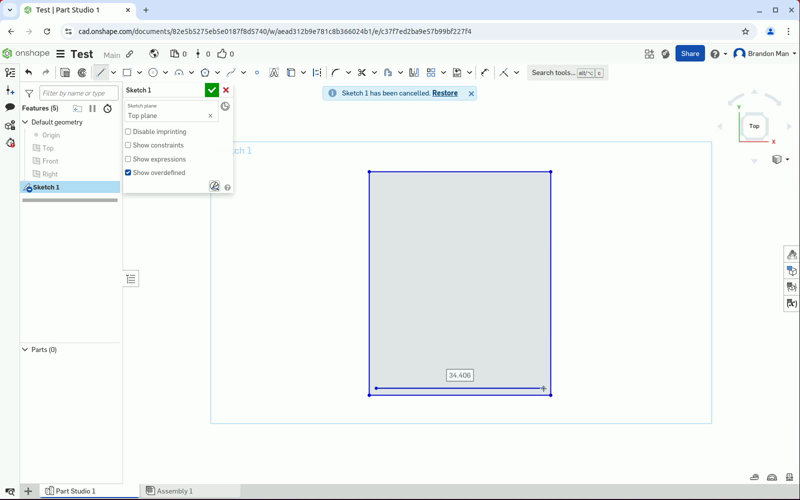
mouse_move(543, 178)
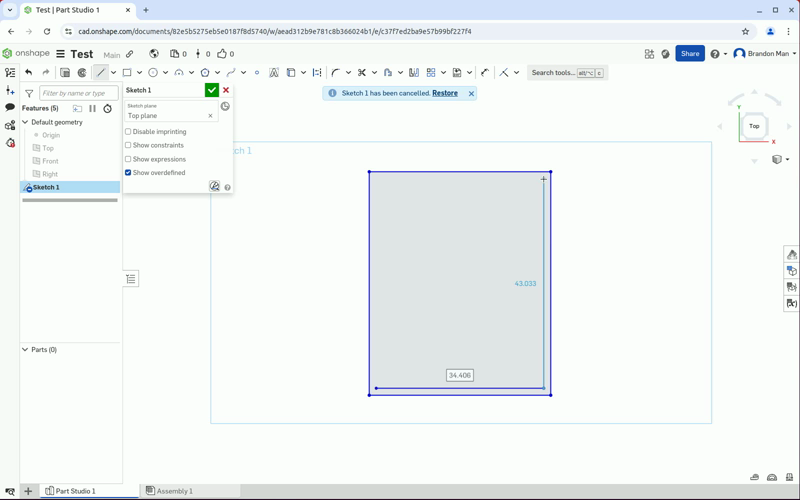
click(543, 178)
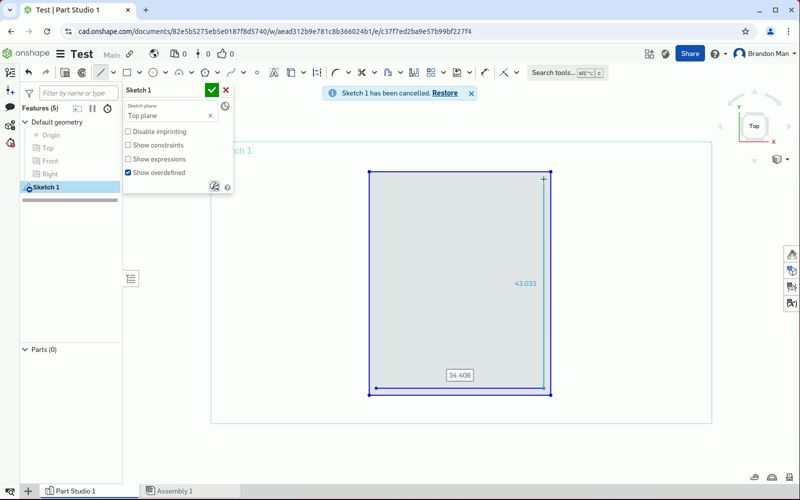
key_up(shift)
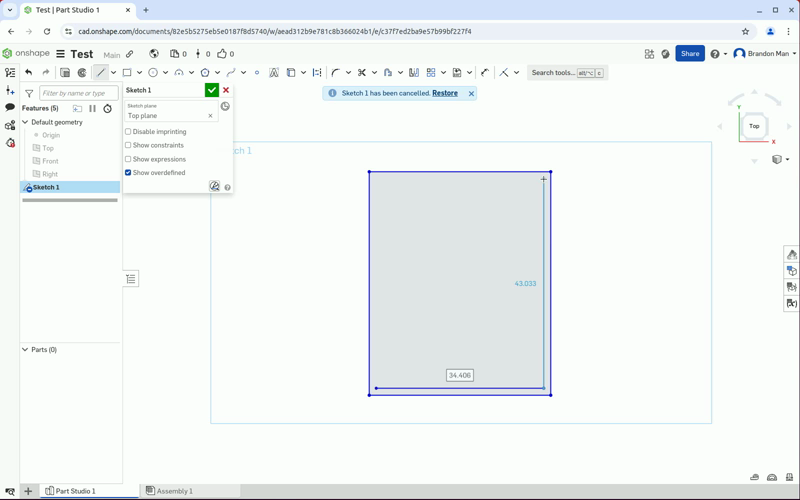
key_down(shift)
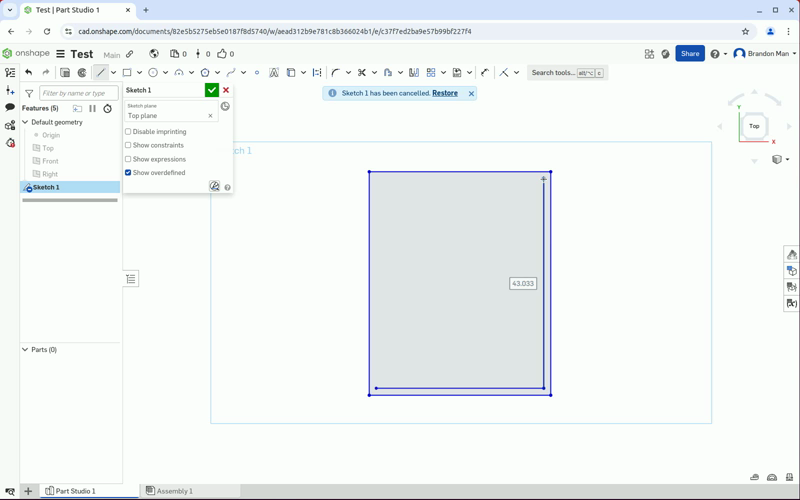
mouse_move(376, 178)
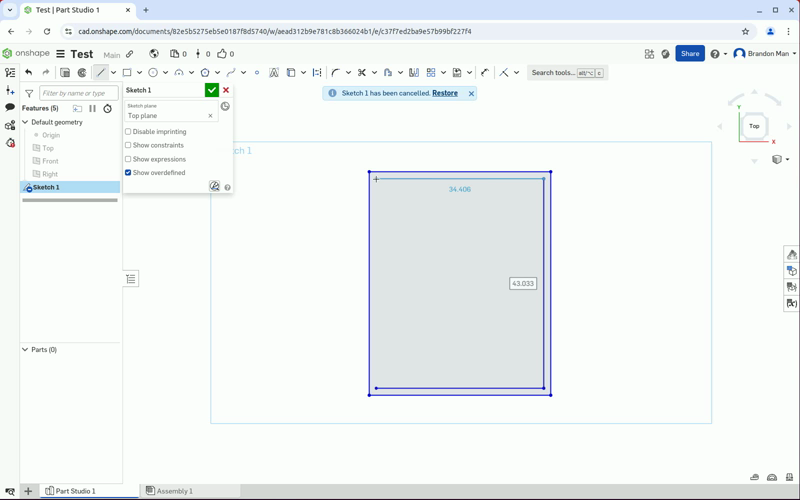
click(376, 178)
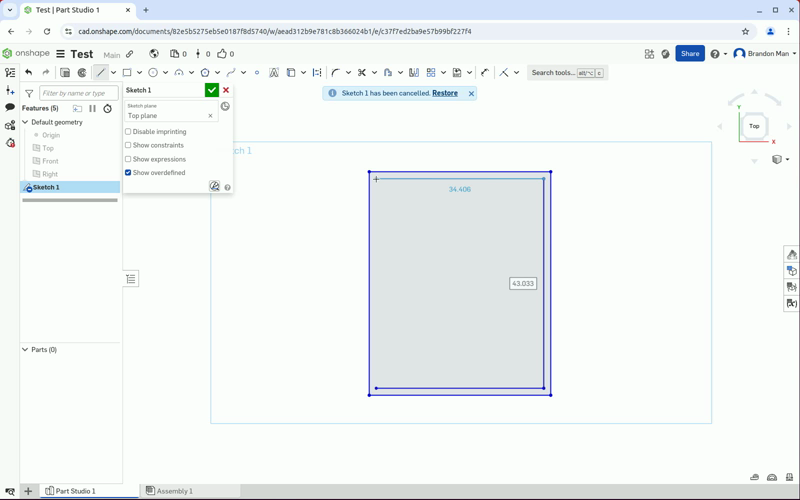
key_up(shift)
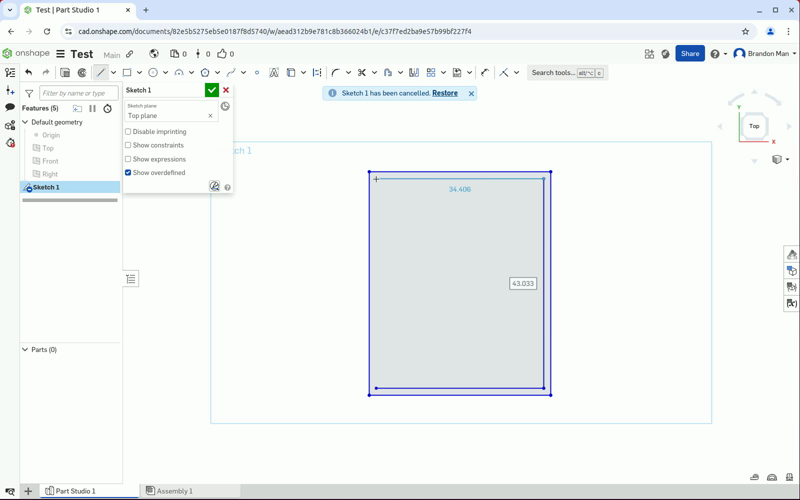
key_down(shift)
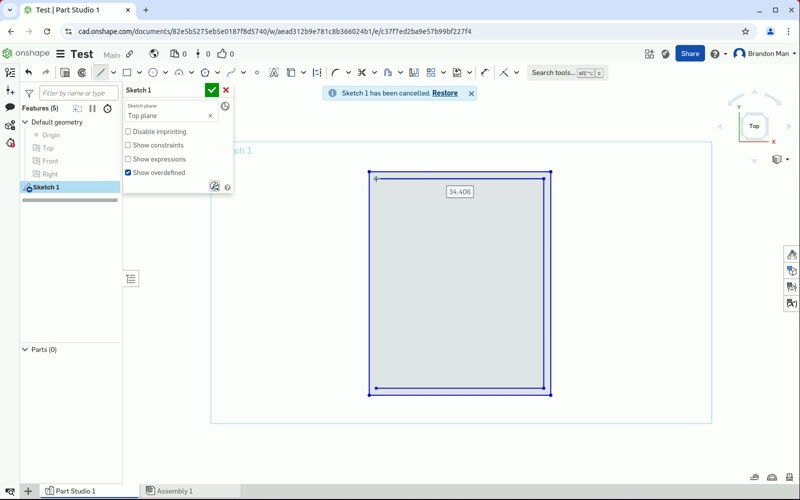
mouse_move(376, 388)
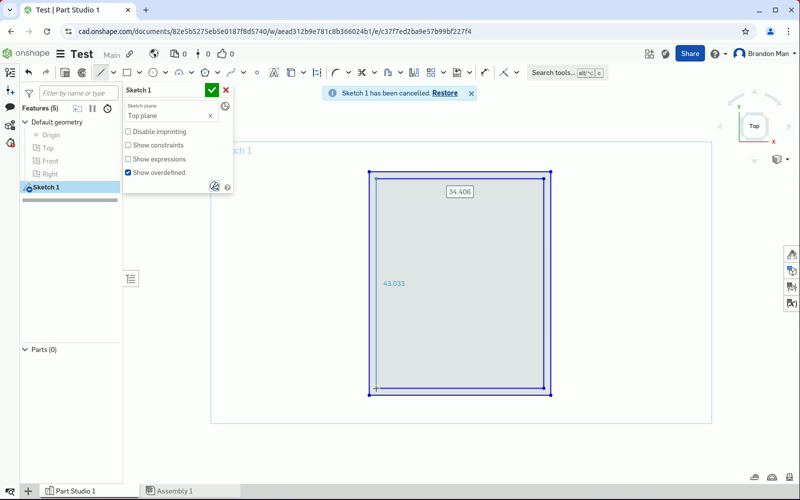
key_up(shift)
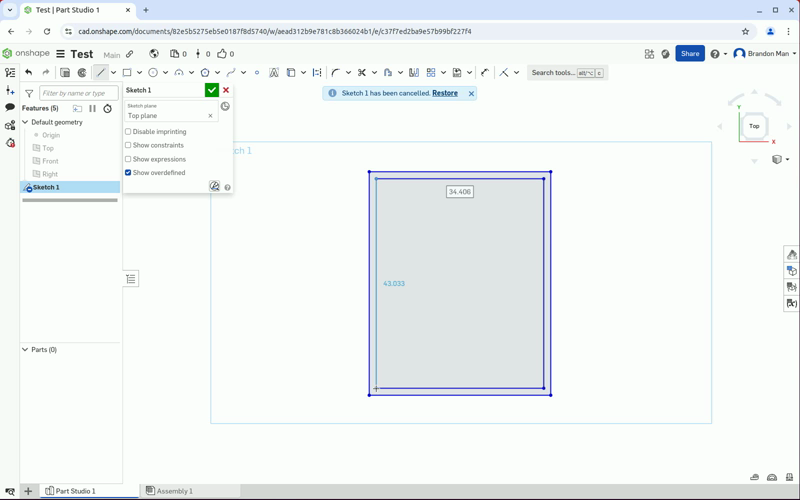
click(376, 388)
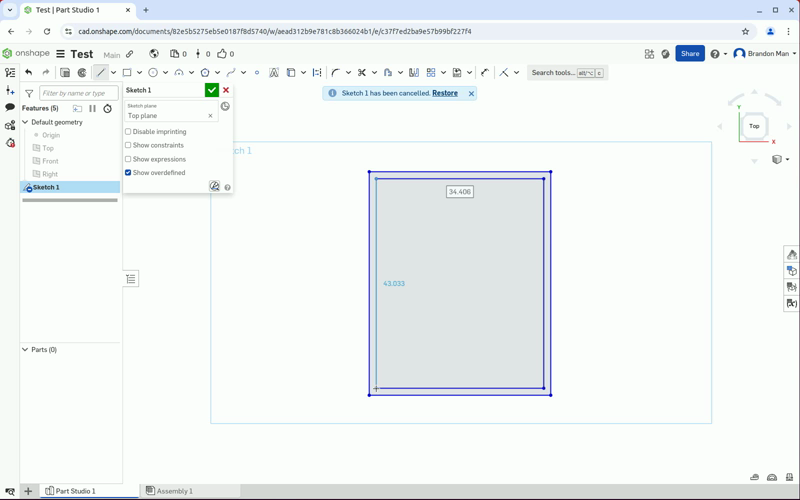
key(esc)
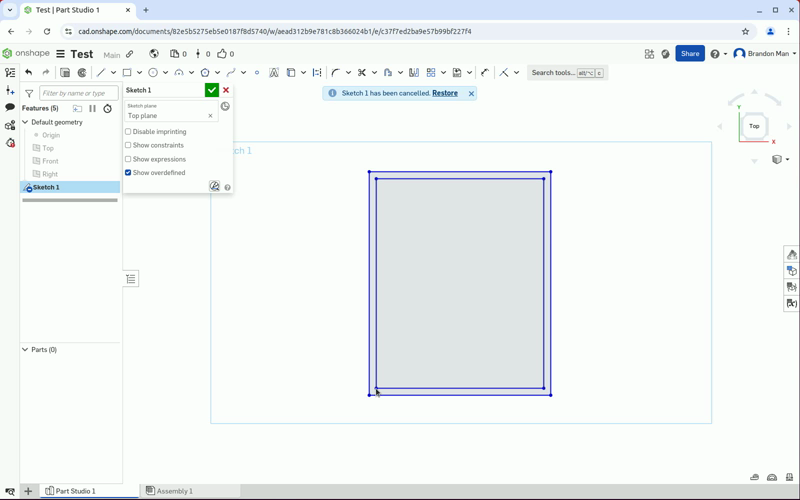
mouse_move(373, 390)
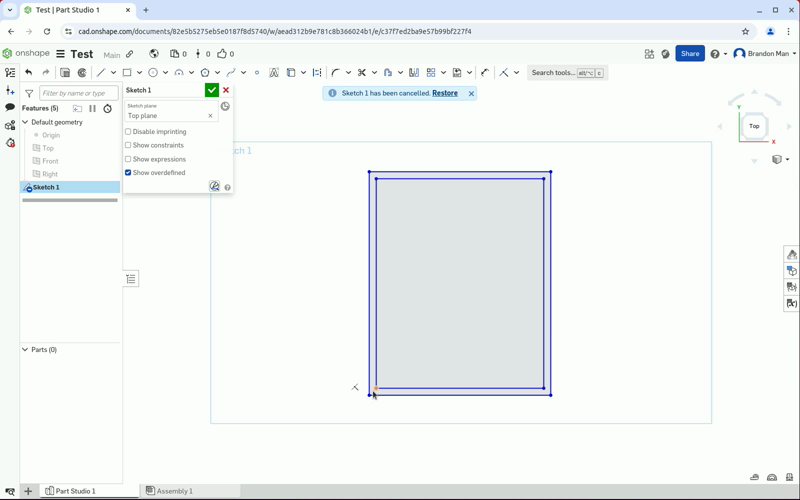
click(373, 390)
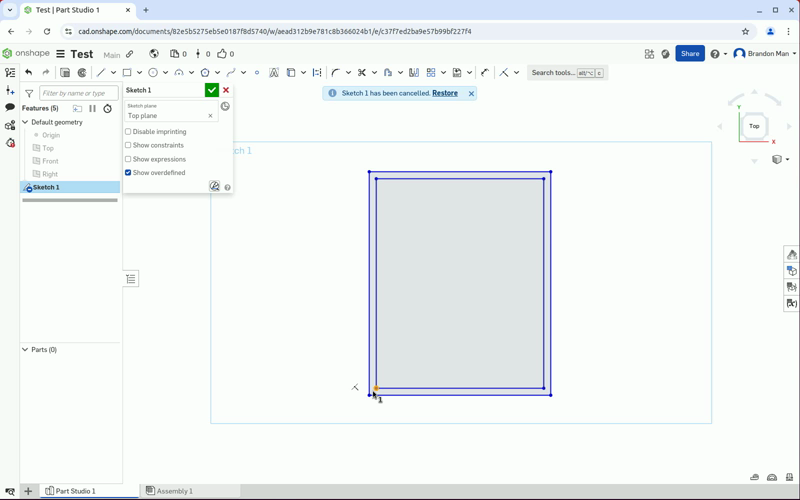
mouse_move(73, 352)
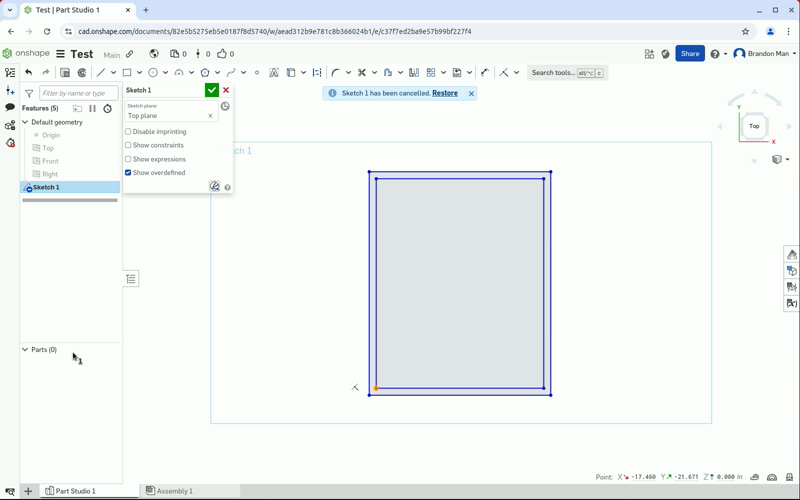
key(shift+y)
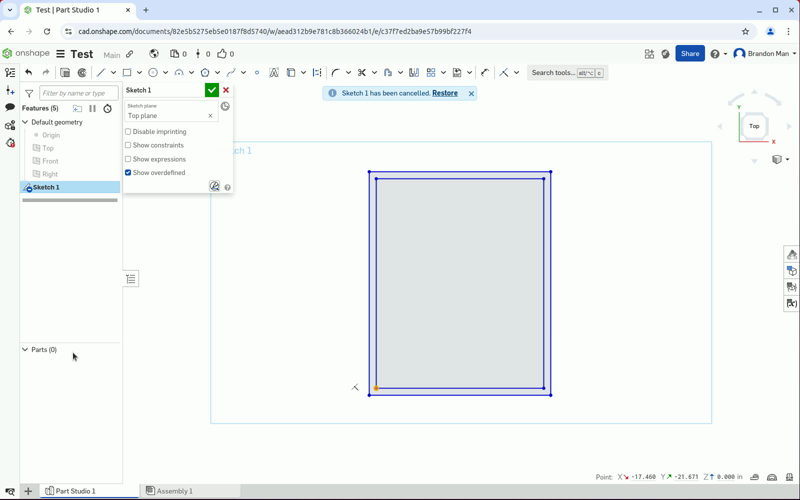
key(shift+e)
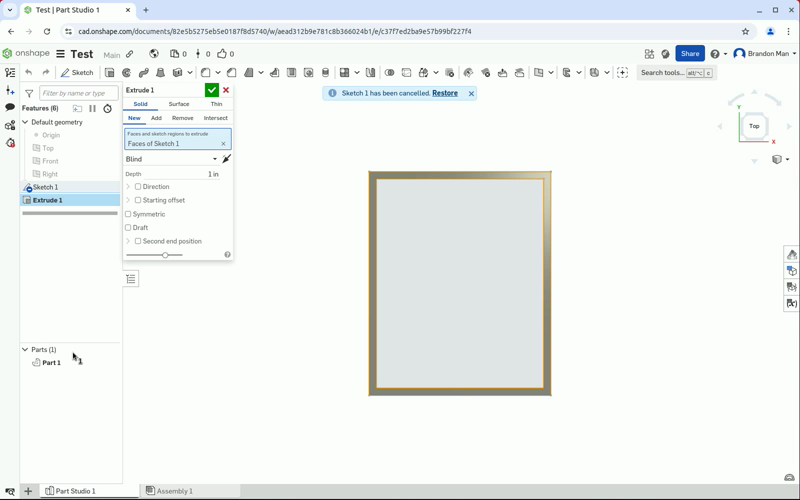
mouse_move(143, 106)
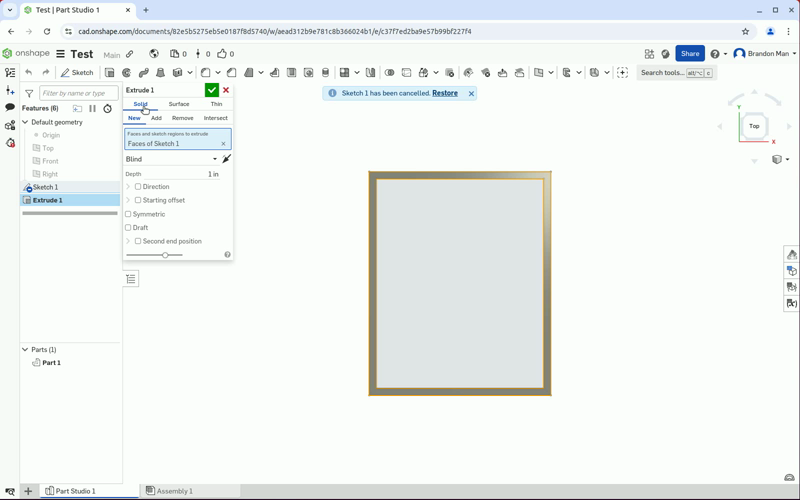
click(143, 106)
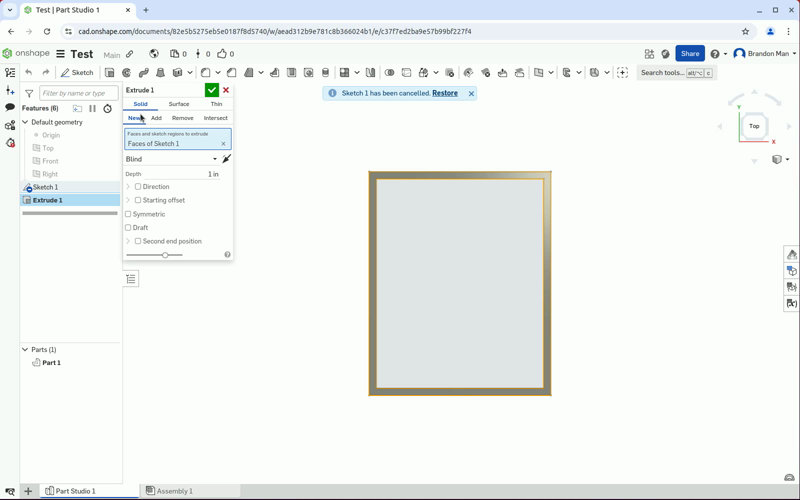
mouse_move(137, 120)
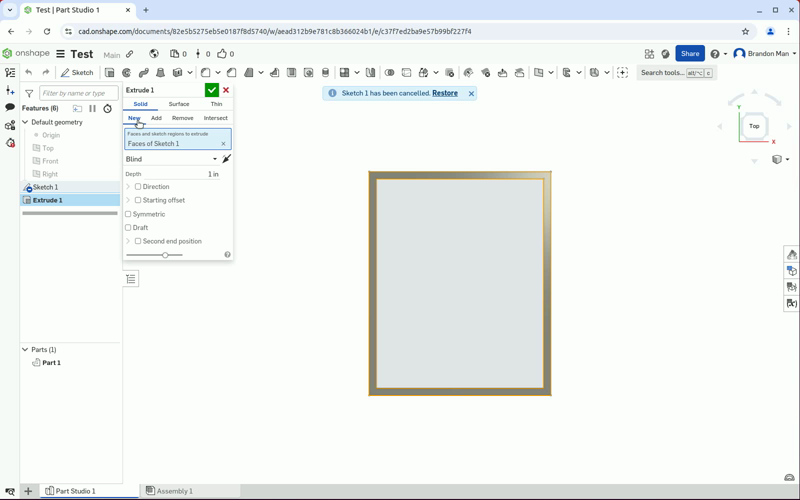
click(137, 120)
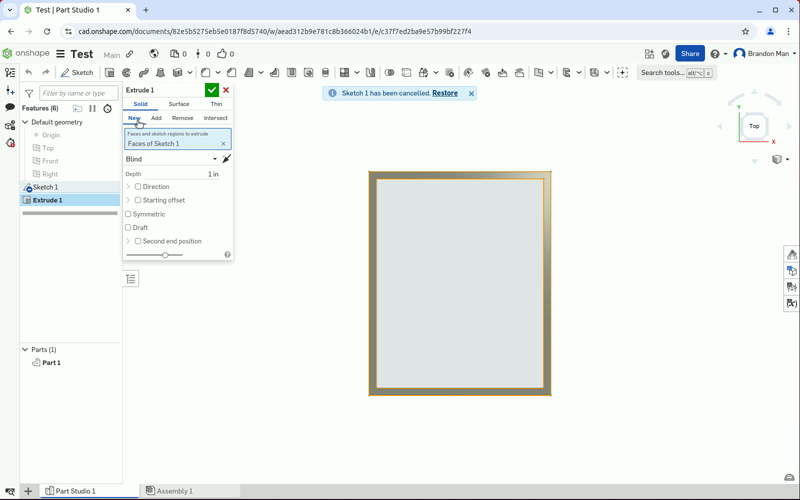
key(tab, 4)
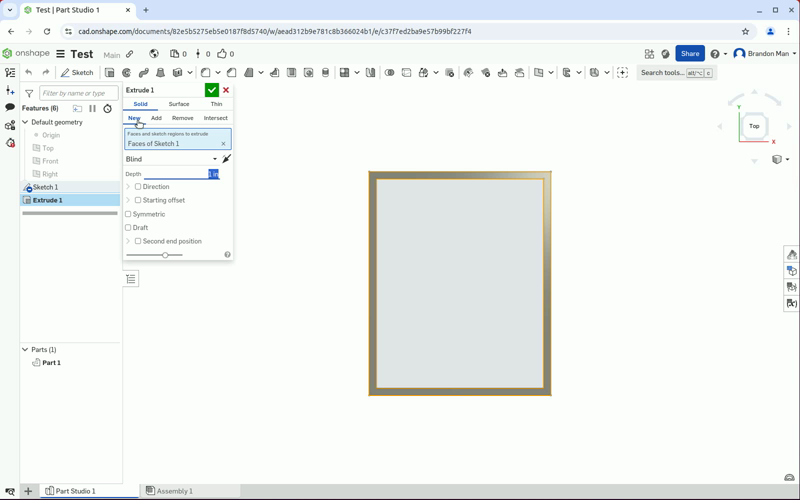
text(1.444)
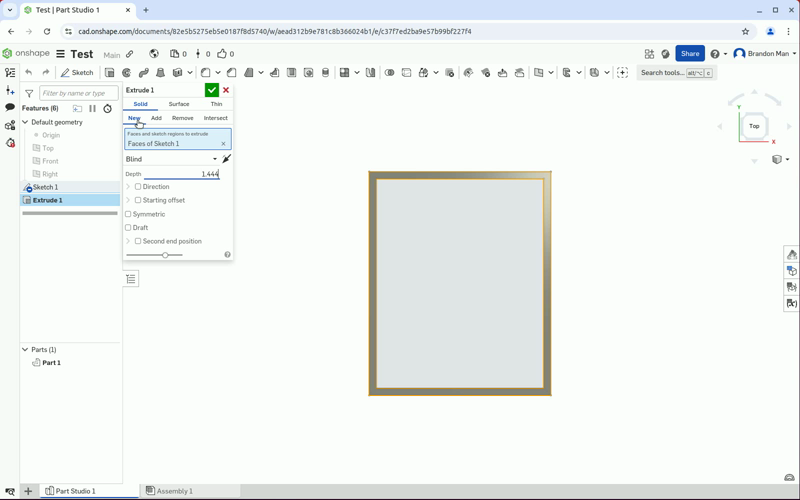
key(enter)
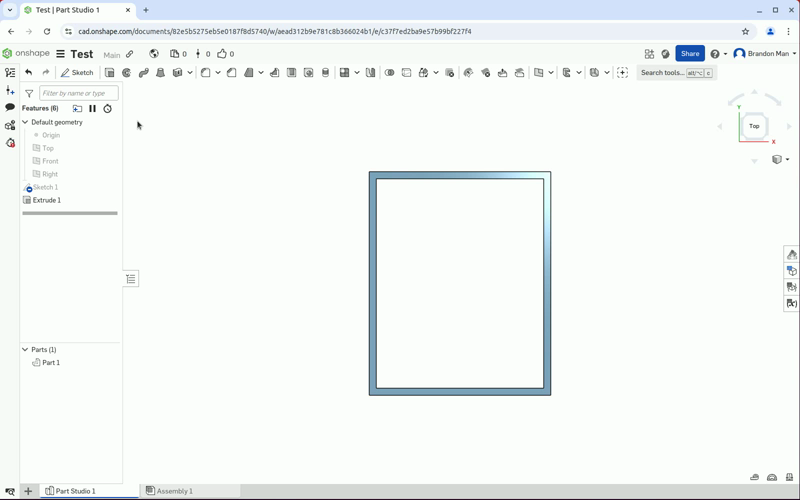
key(shift+h)
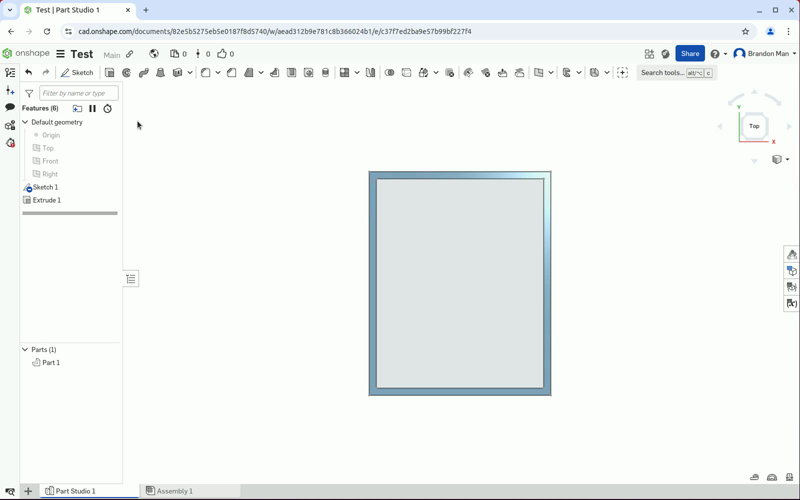
key(shift+h)
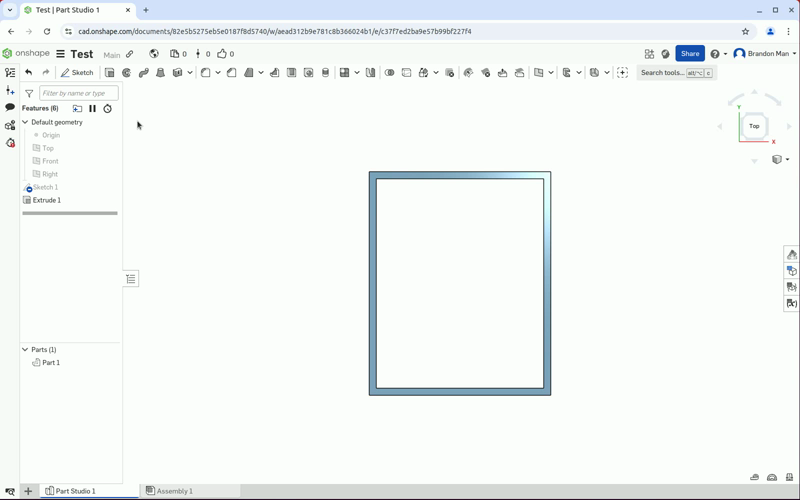
mouse_move(73, 189)
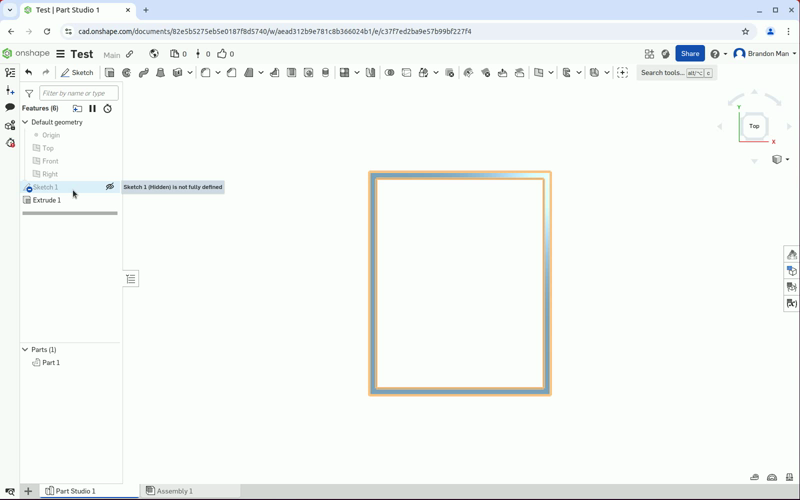
click(73, 189)
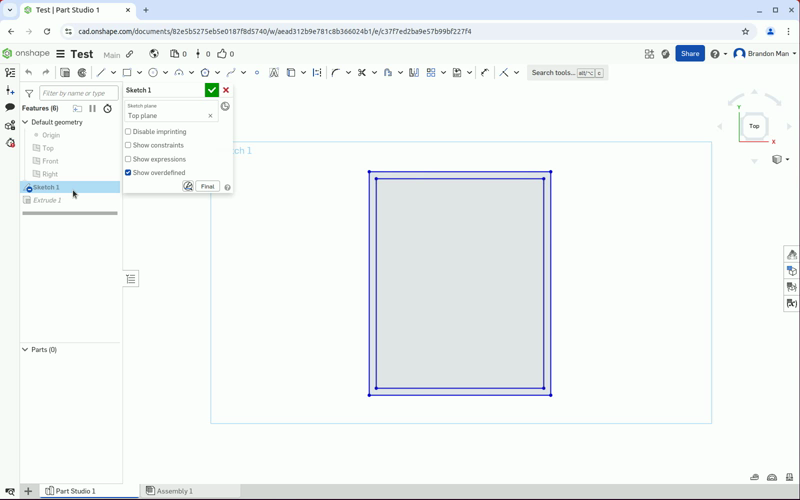
mouse_move(229, 92)
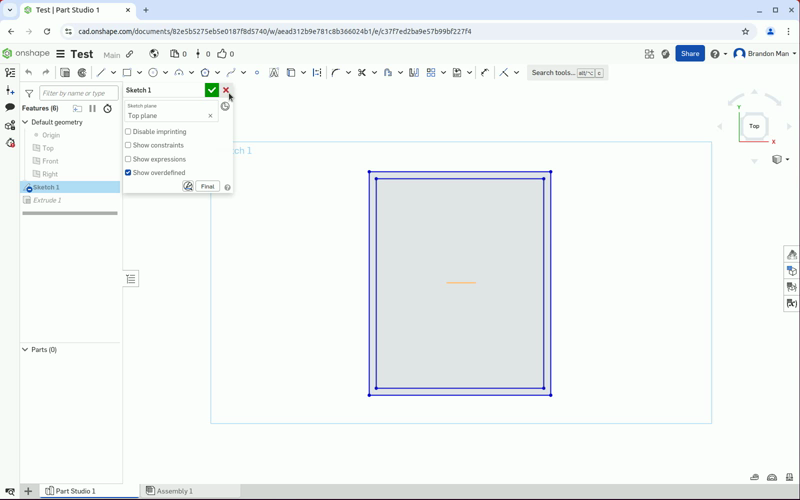
click(229, 92)
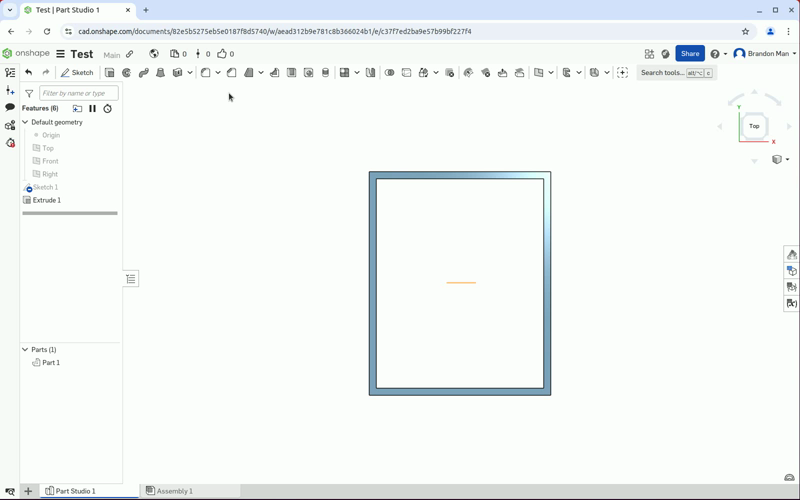
mouse_move(541, 75)
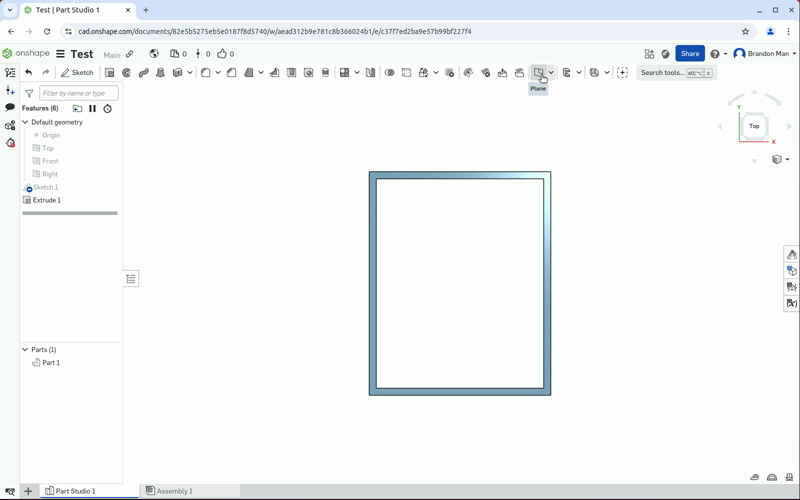
click(541, 75)
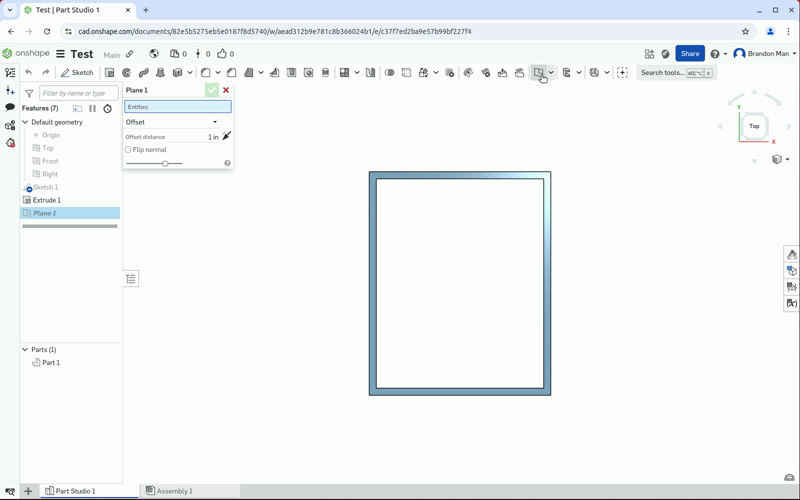
mouse_move(73, 150)
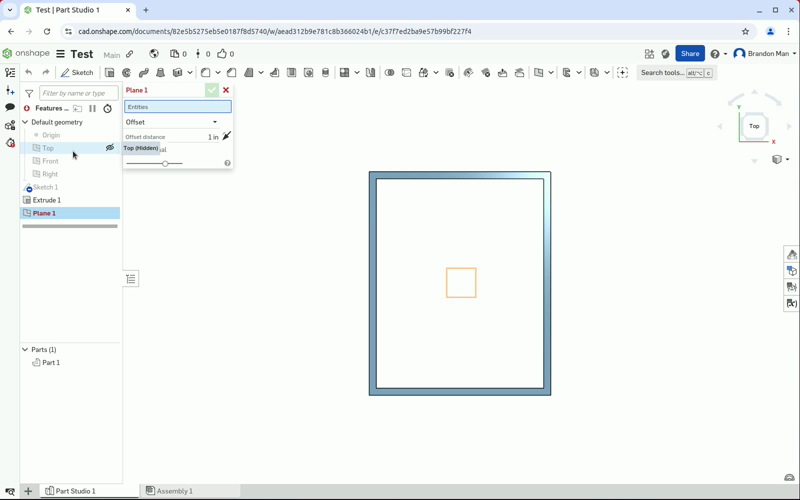
click(73, 150)
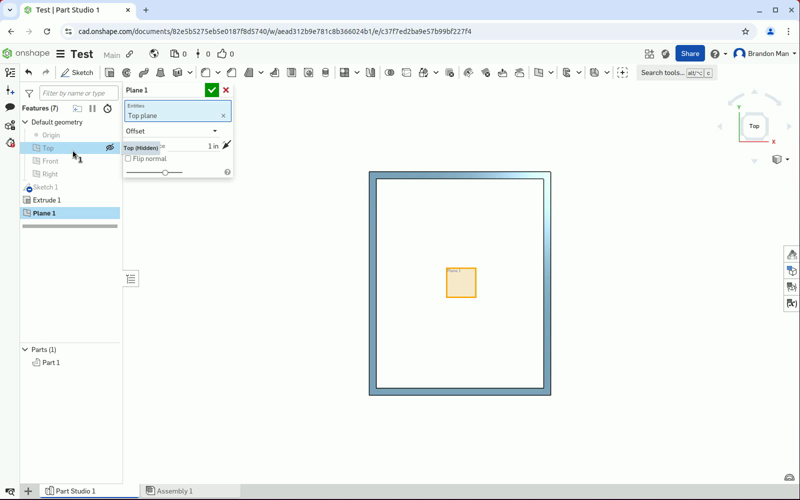
key(tab, 2)
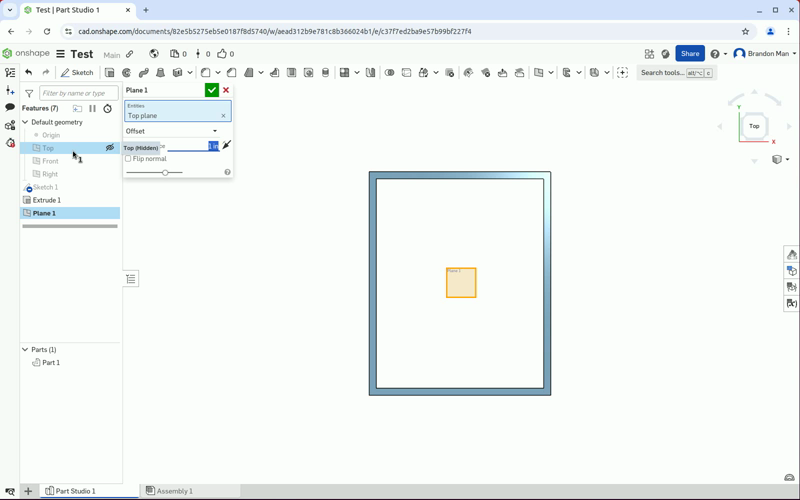
text(1.448)
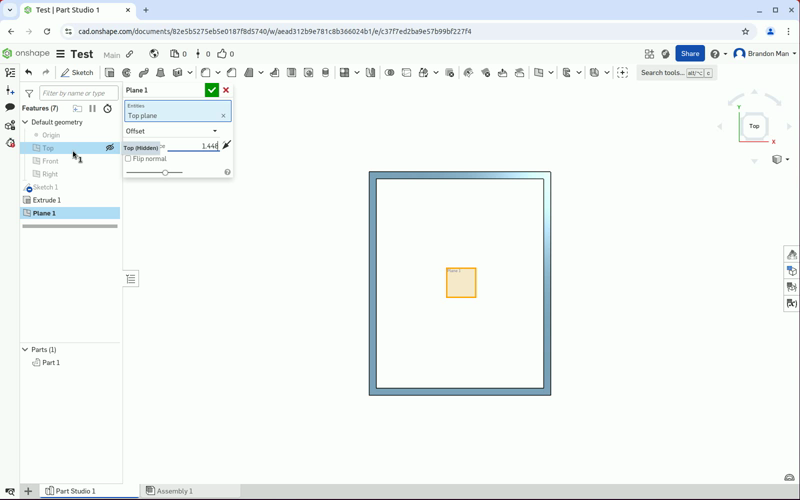
key(enter, 2)
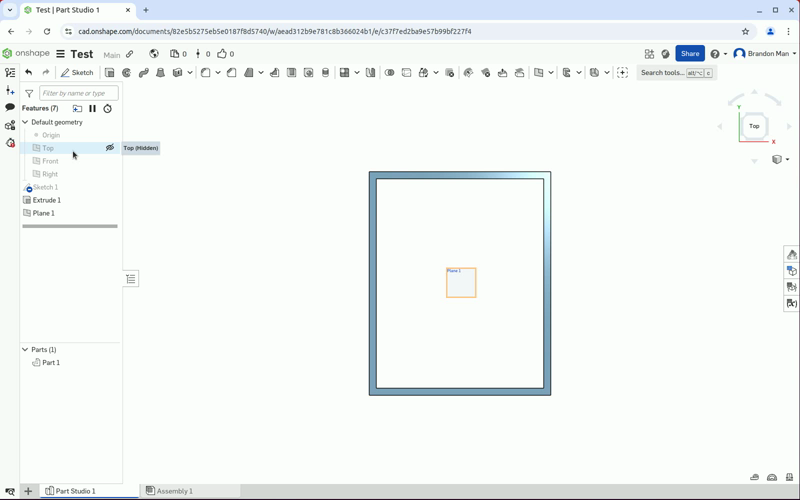
key(shift+s)
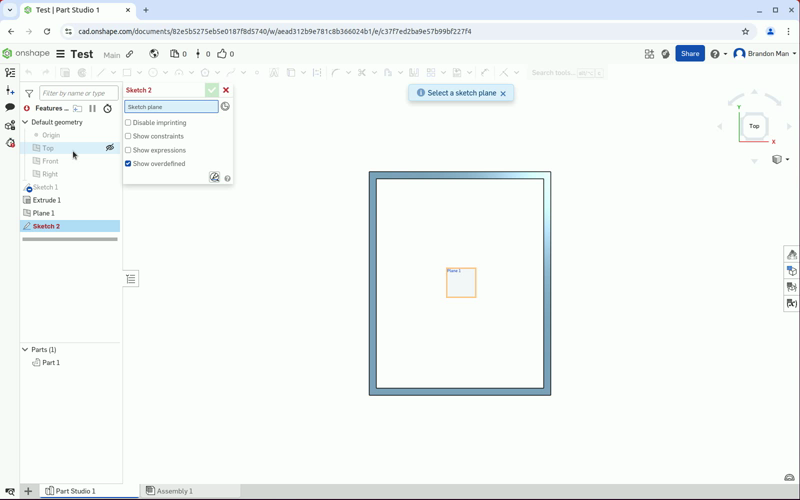
mouse_move(73, 215)
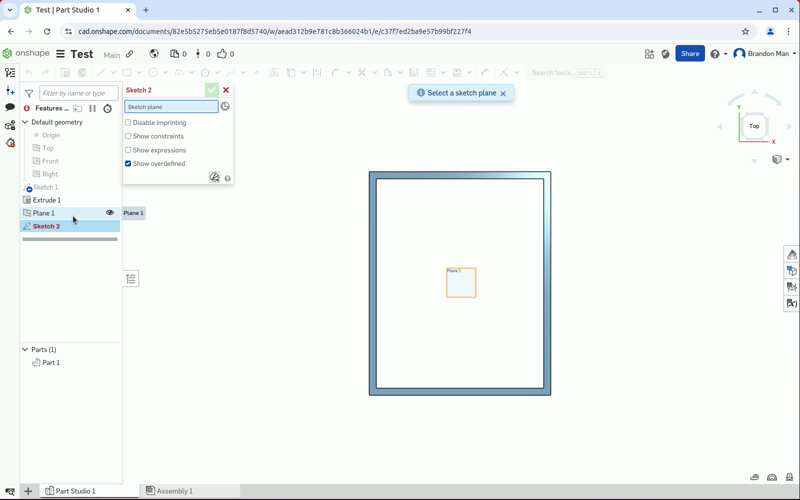
click(73, 215)
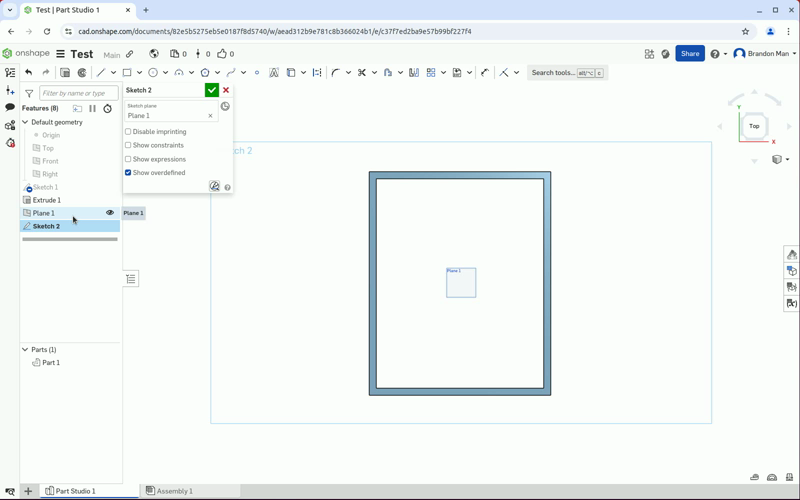
mouse_move(73, 352)
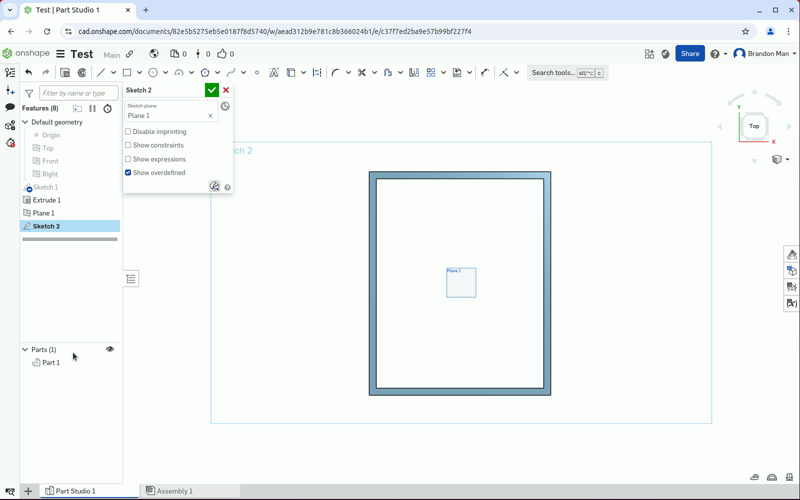
key(y)
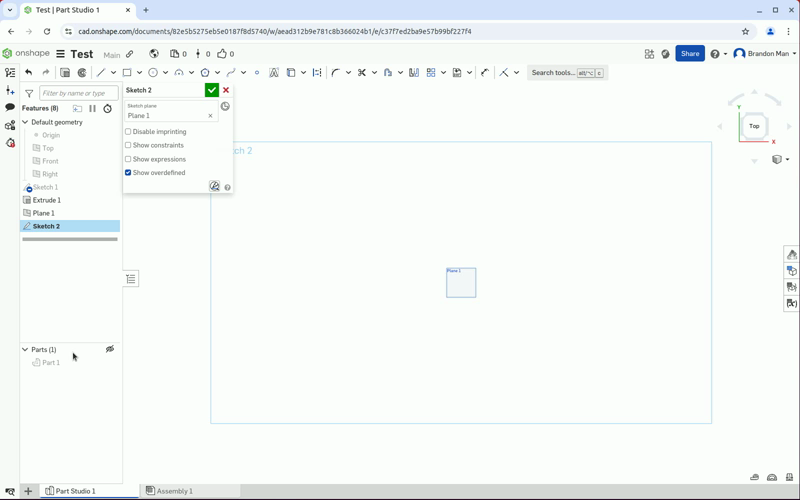
key(l)
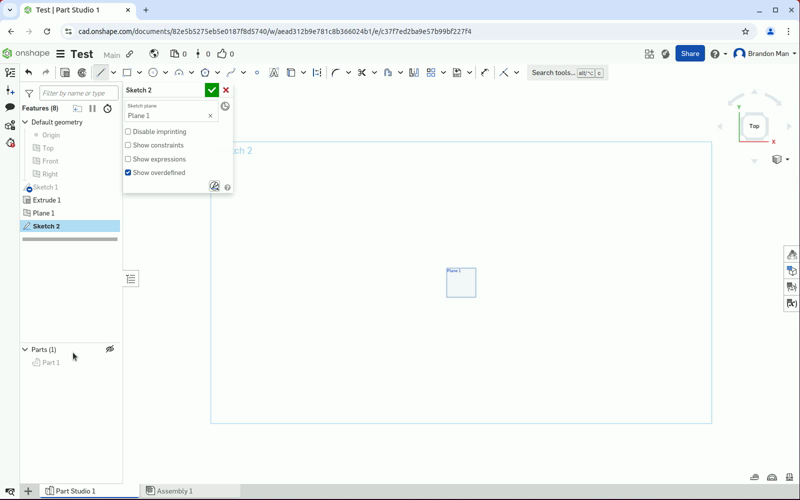
key_down(shift)
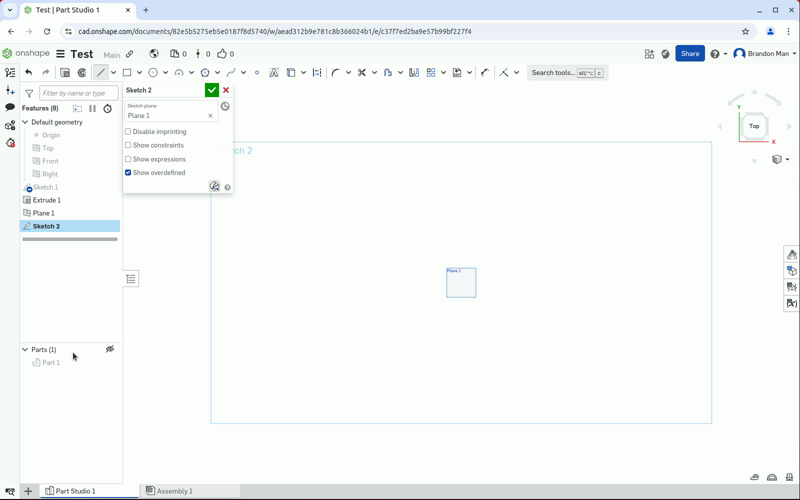
mouse_move(369, 177)
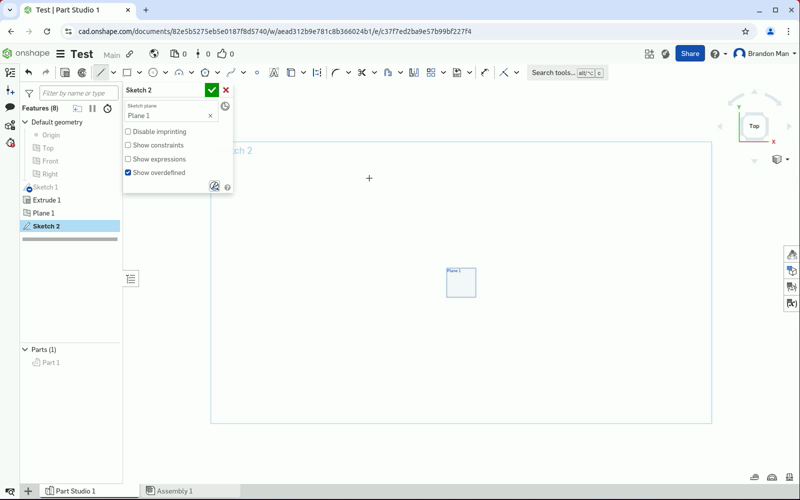
click(369, 177)
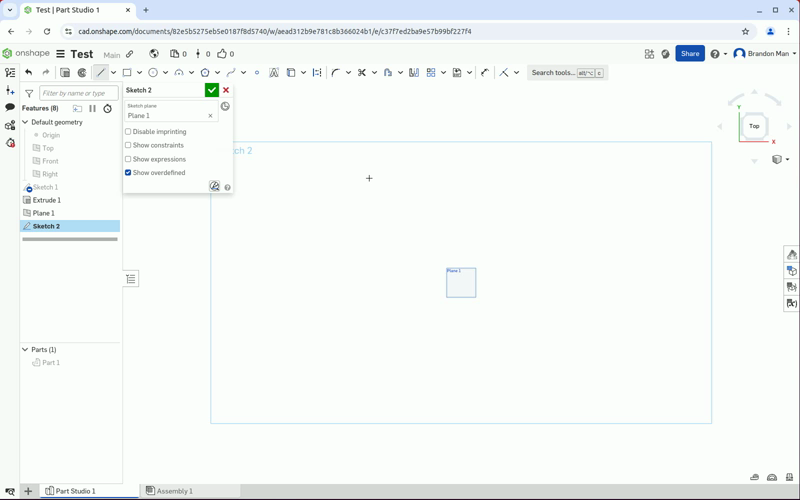
key_up(shift)
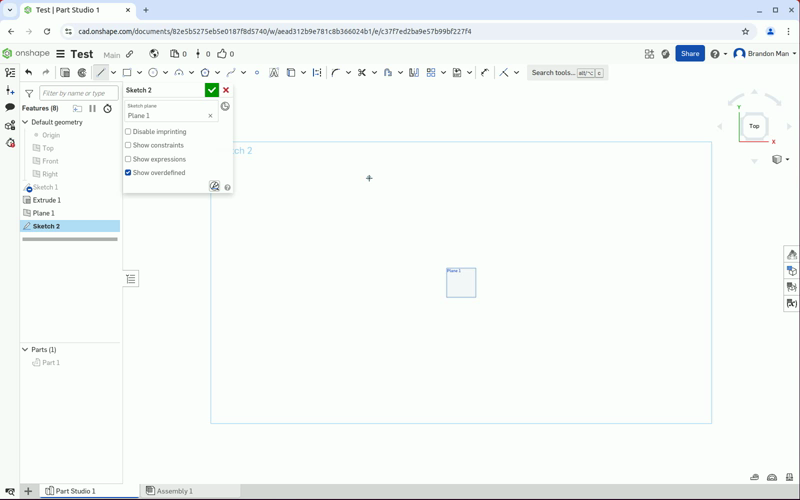
key_down(shift)
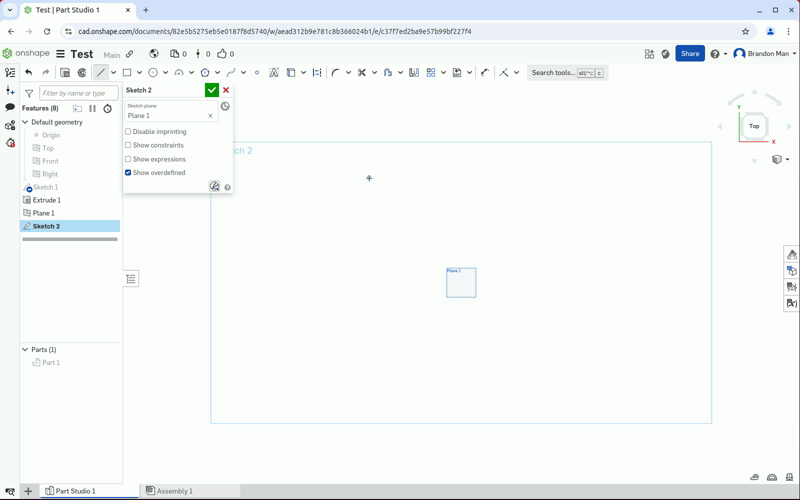
mouse_move(399, 177)
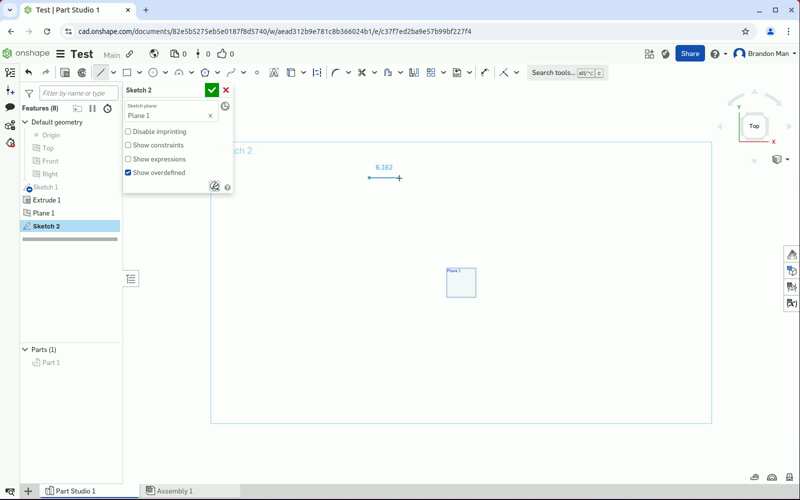
mouse_move(377, 177)
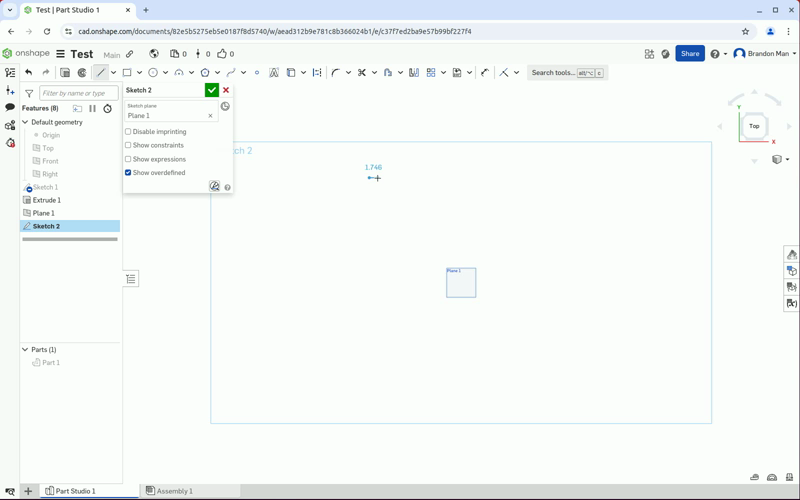
click(377, 177)
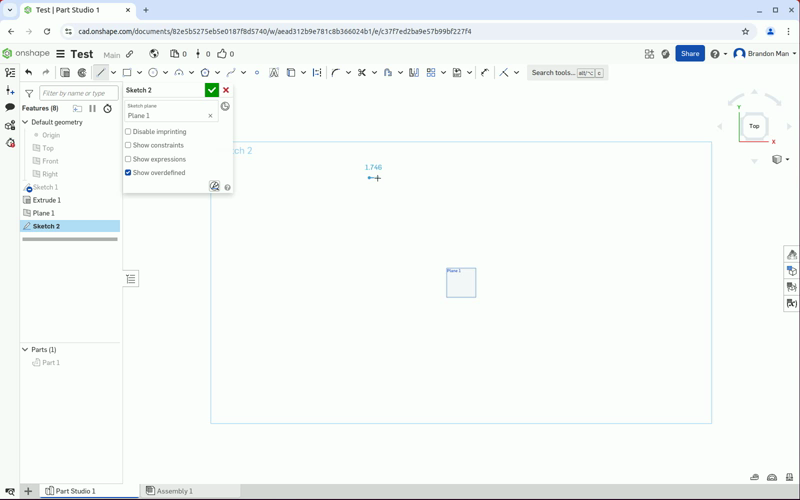
key_up(shift)
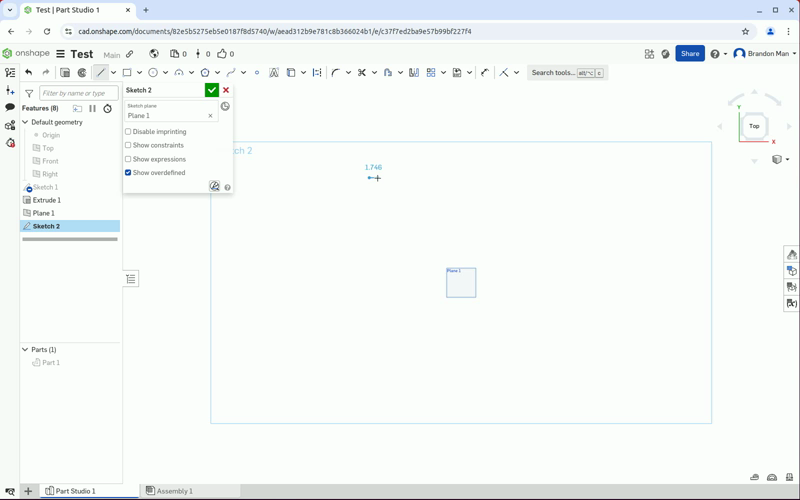
key_down(shift)
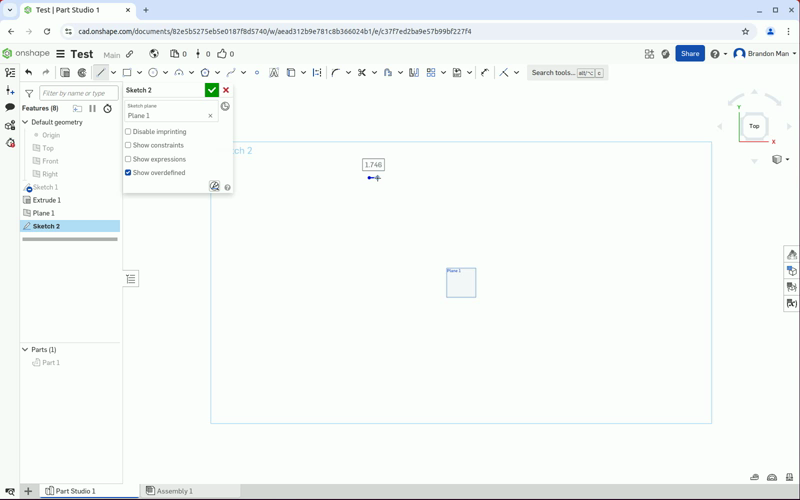
mouse_move(407, 177)
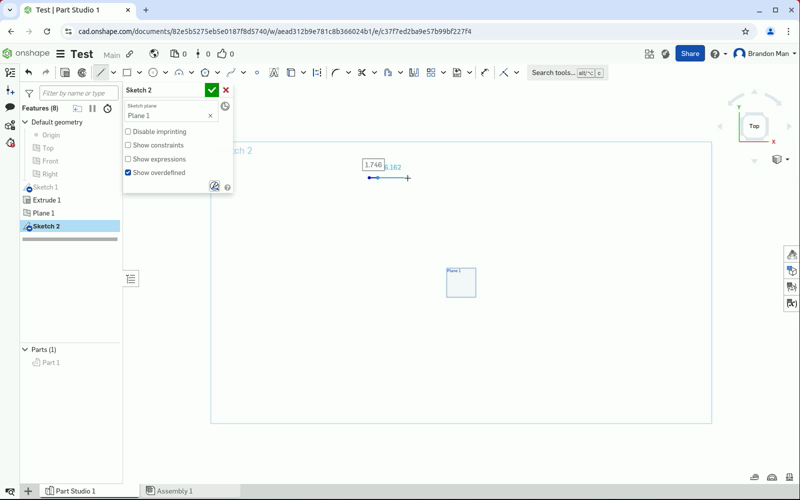
mouse_move(377, 169)
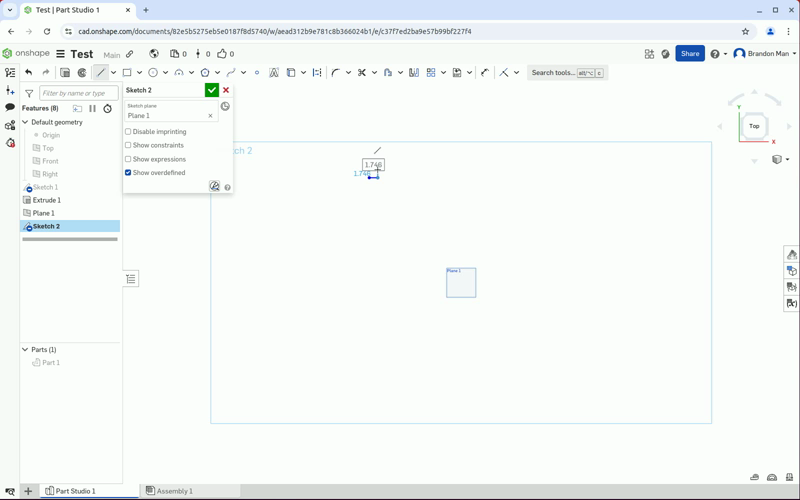
click(377, 169)
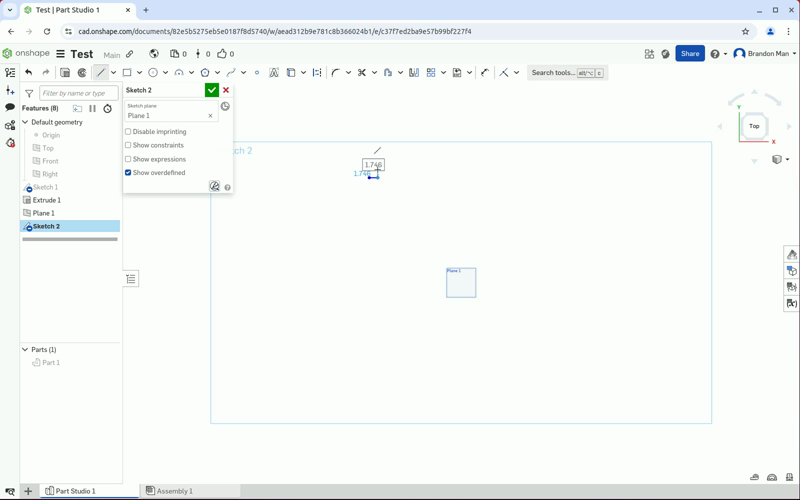
key_up(shift)
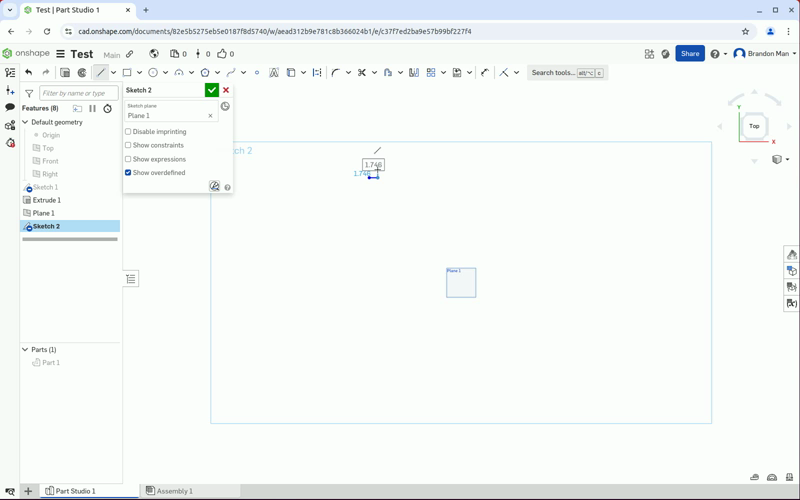
key_down(shift)
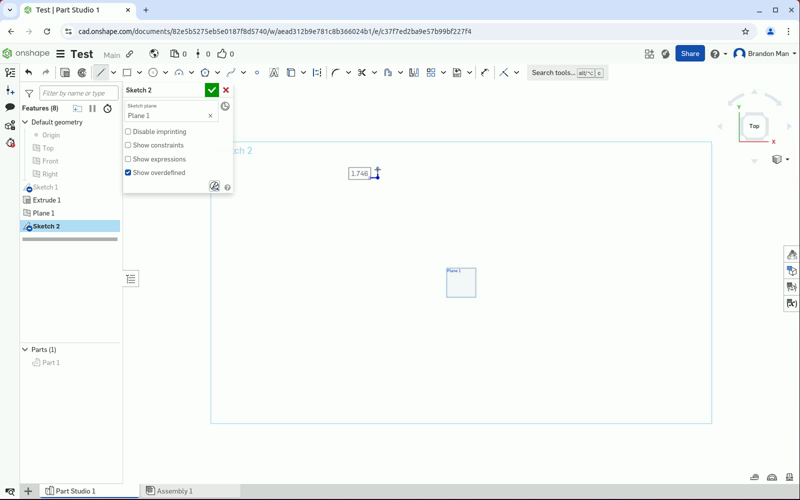
mouse_move(407, 169)
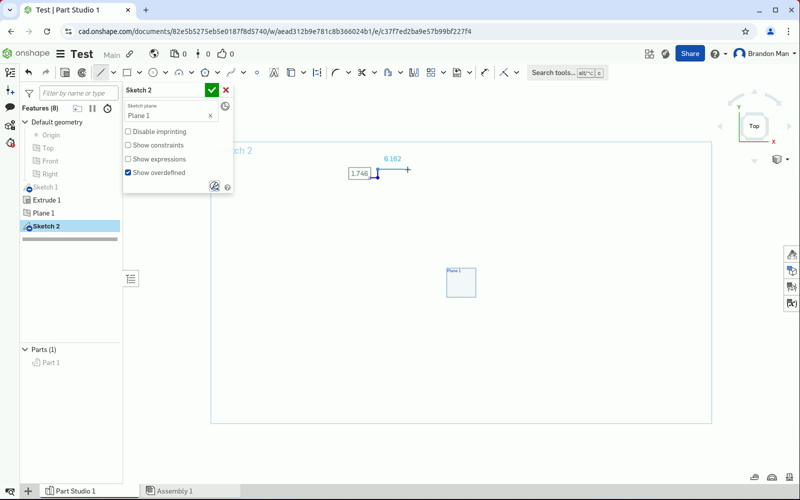
mouse_move(369, 169)
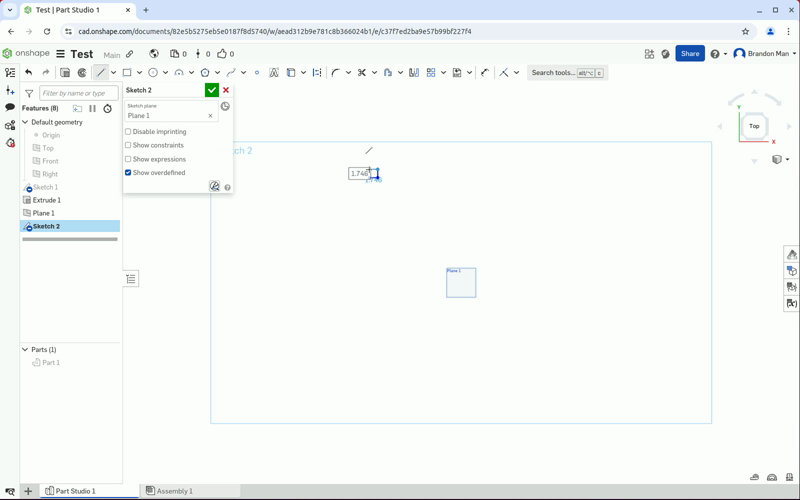
click(369, 169)
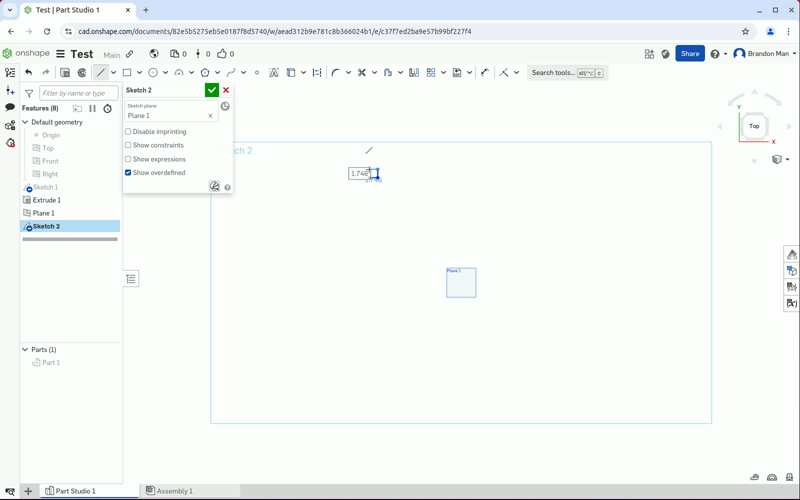
key_up(shift)
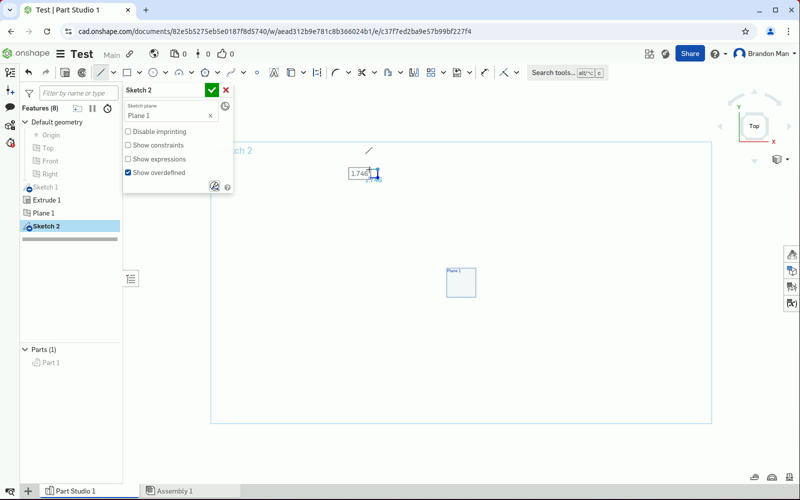
mouse_move(399, 169)
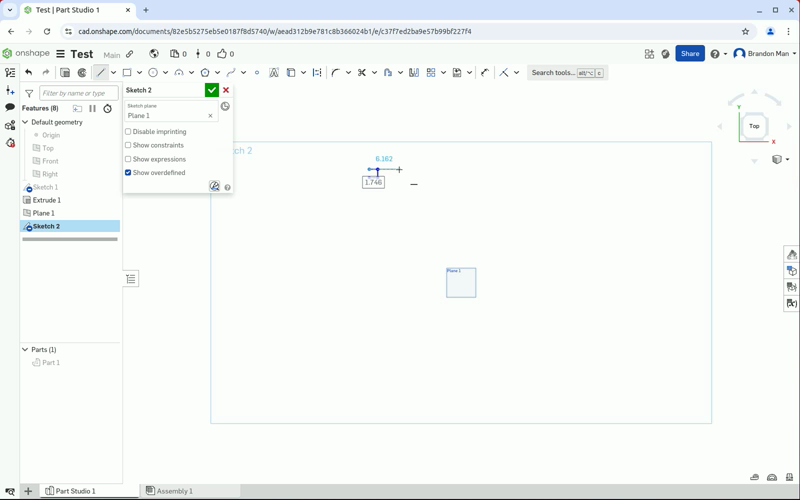
key_down(shift)
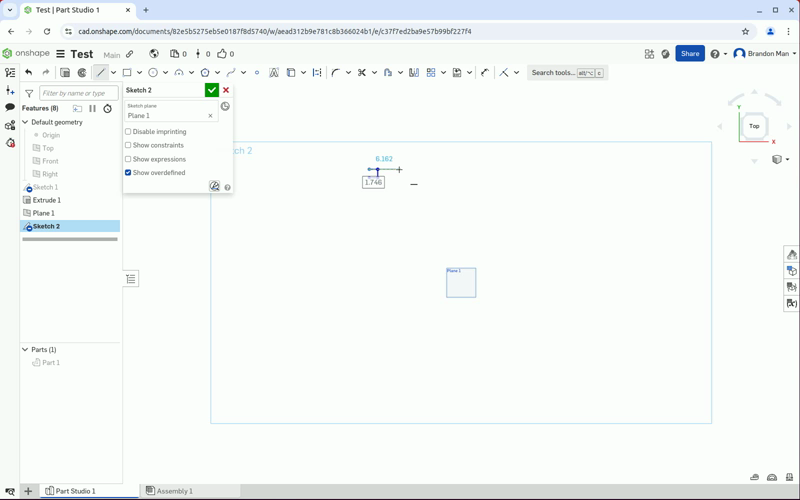
mouse_move(369, 177)
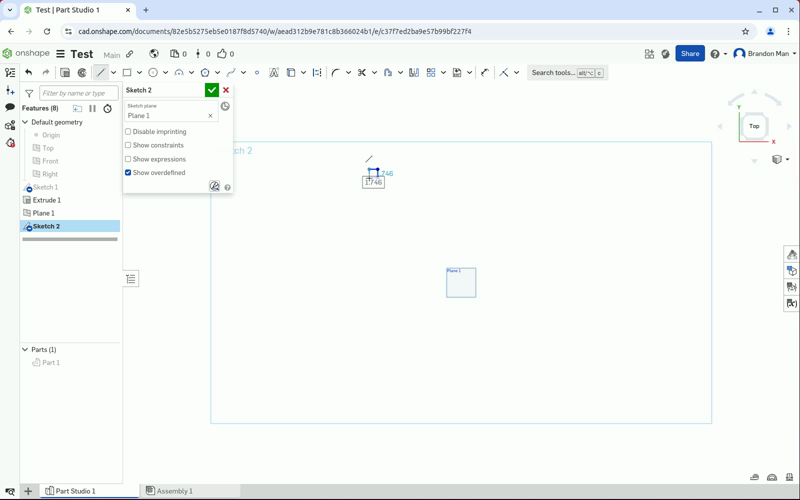
key_up(shift)
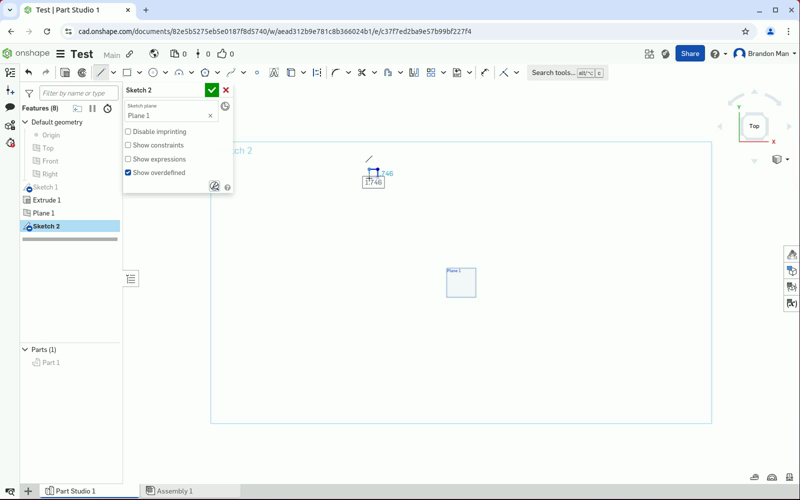
click(369, 177)
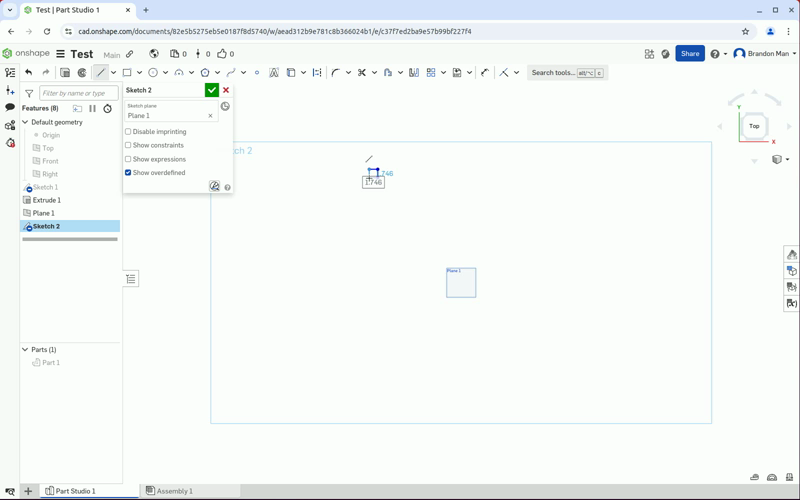
key(esc)
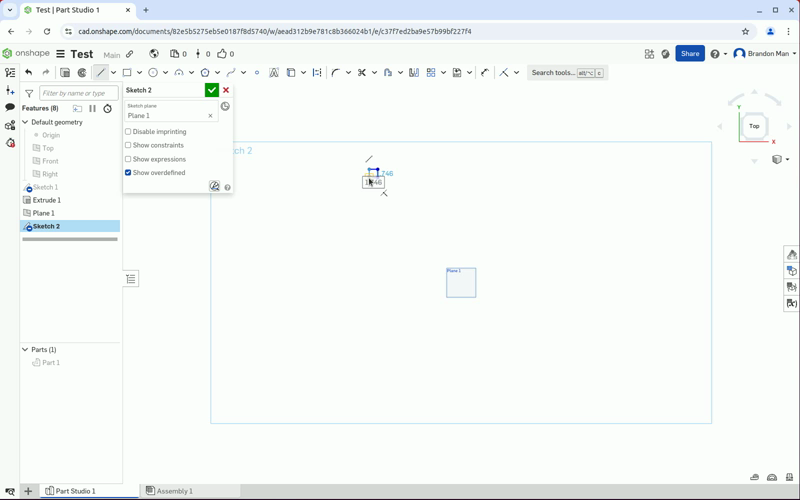
mouse_move(371, 175)
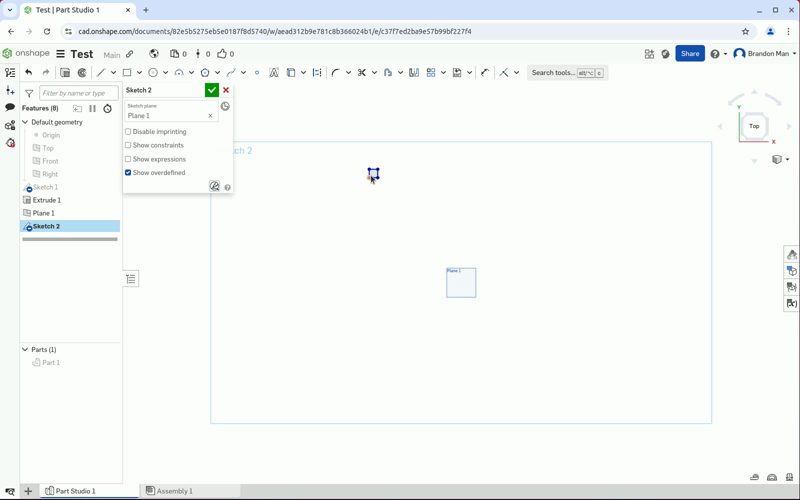
scroll(6)
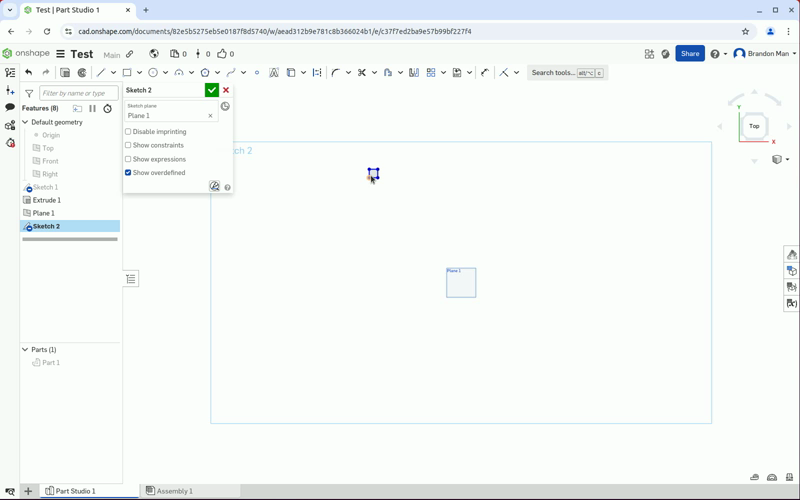
scroll(6)
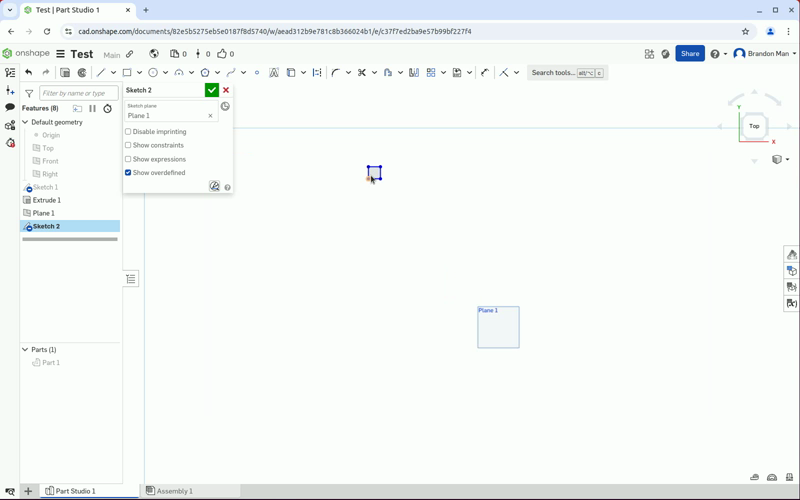
scroll(6)
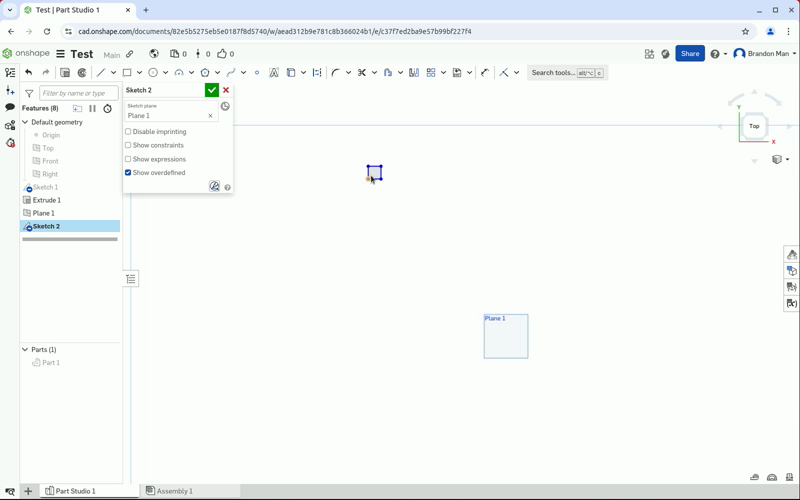
scroll(6)
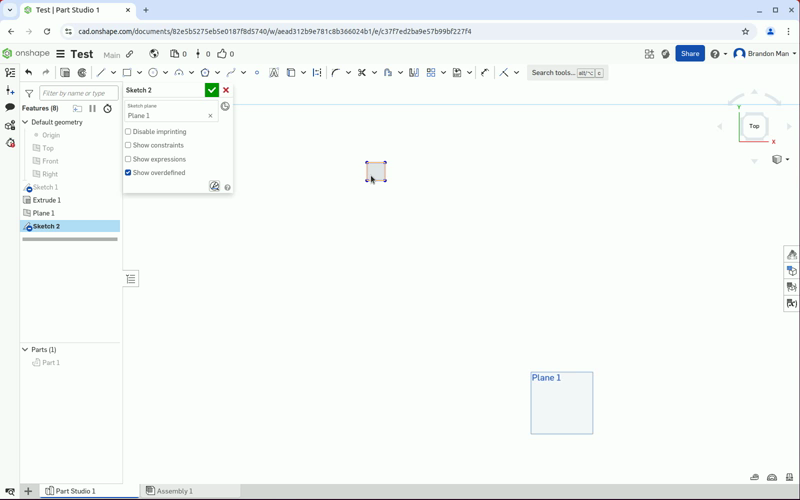
scroll(6)
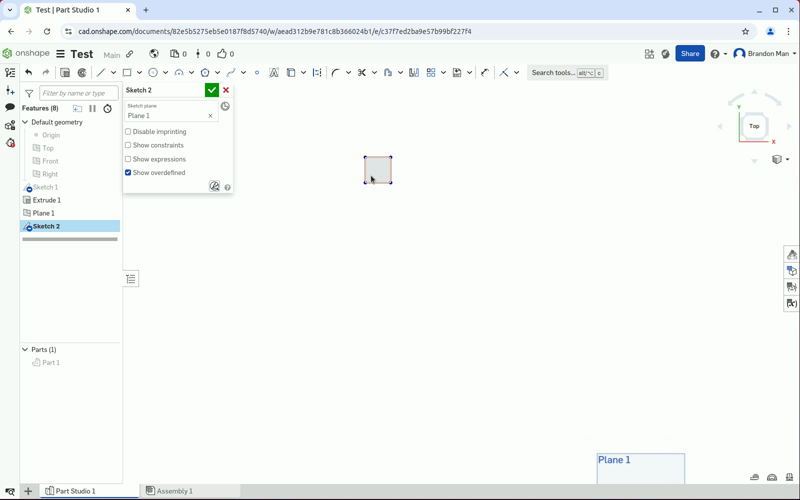
scroll(6)
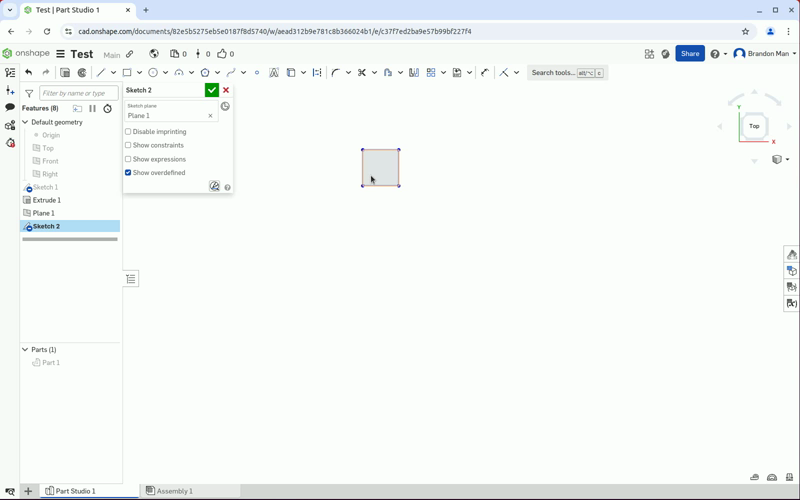
scroll(6)
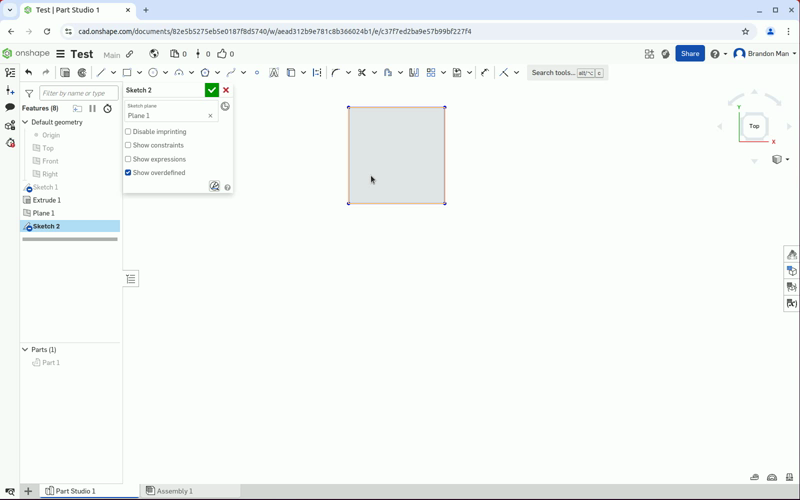
click(371, 175)
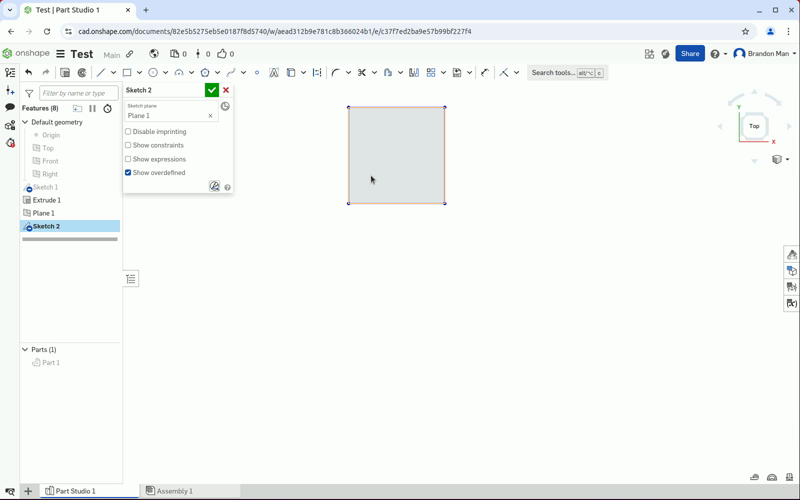
scroll(-6)
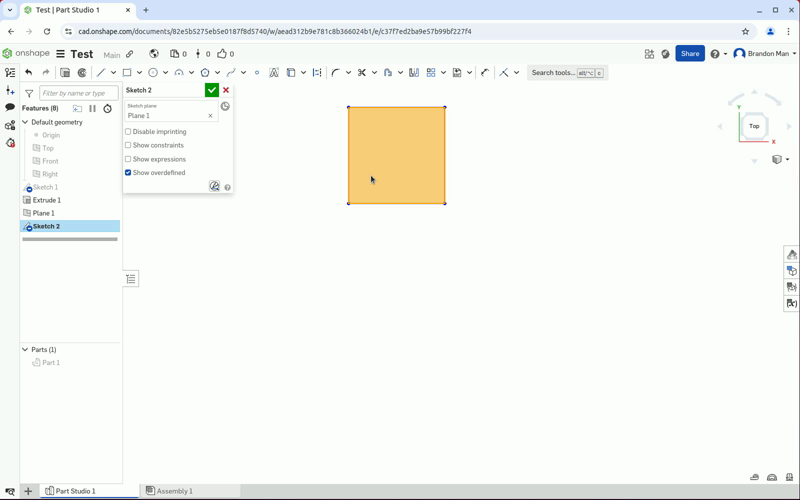
scroll(-6)
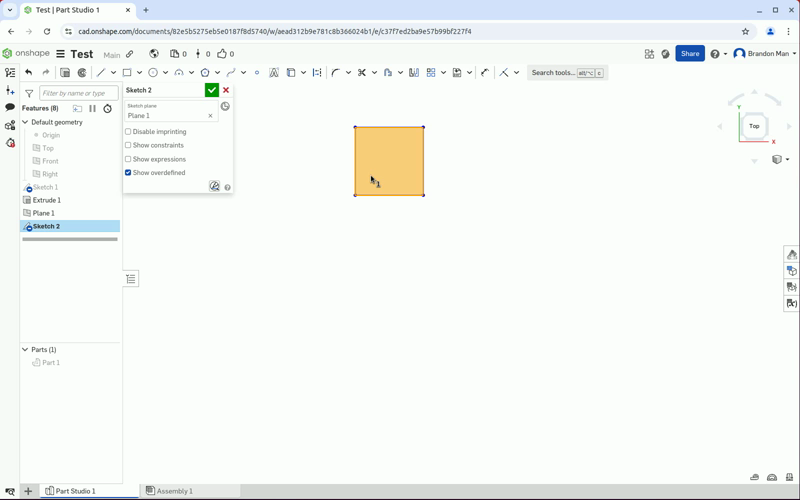
scroll(-6)
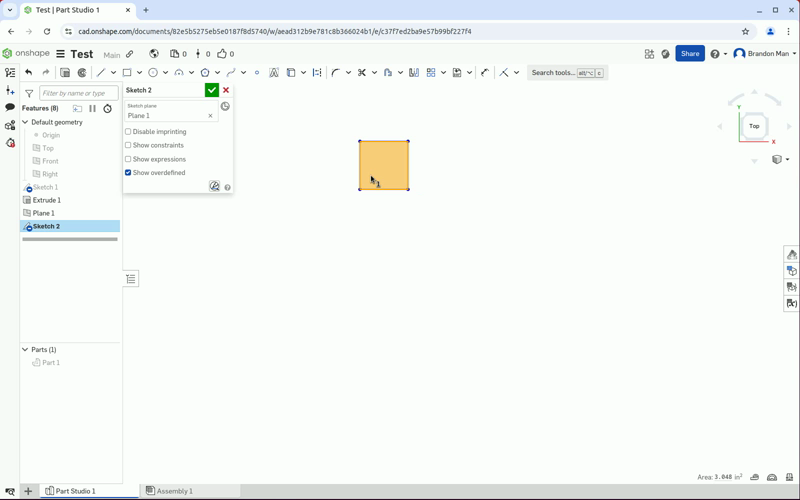
scroll(-6)
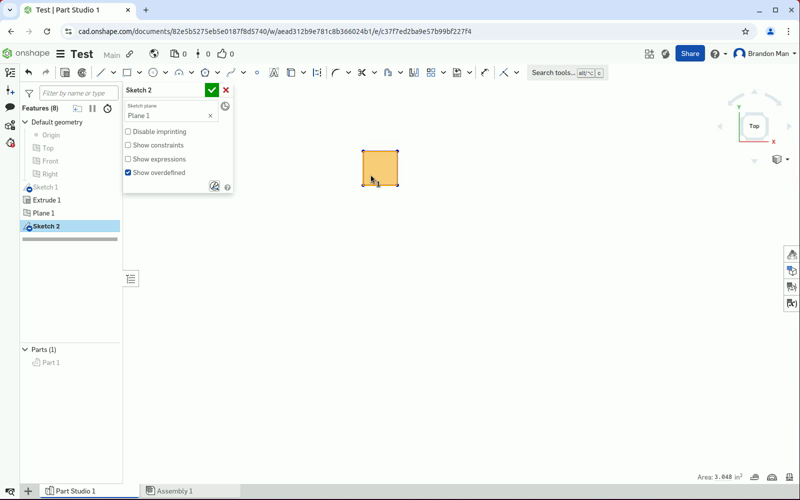
scroll(-6)
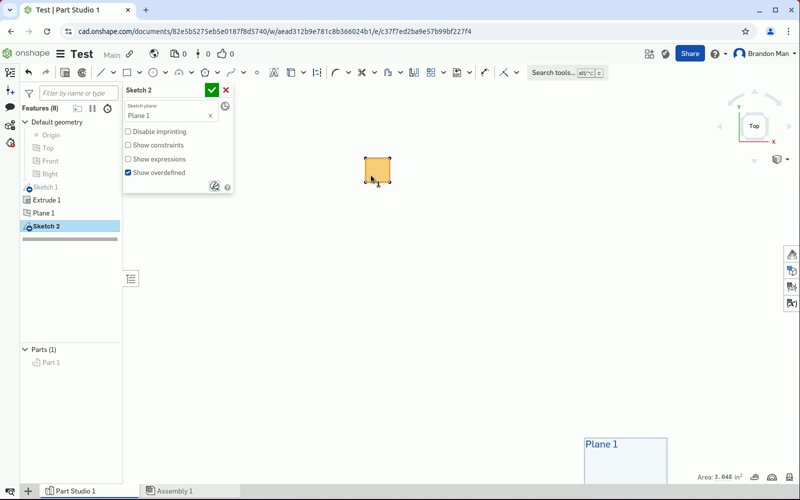
scroll(-6)
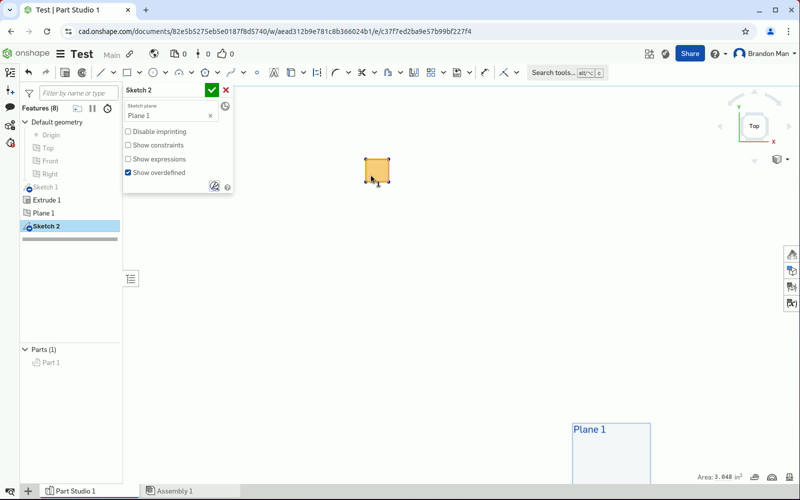
scroll(-6)
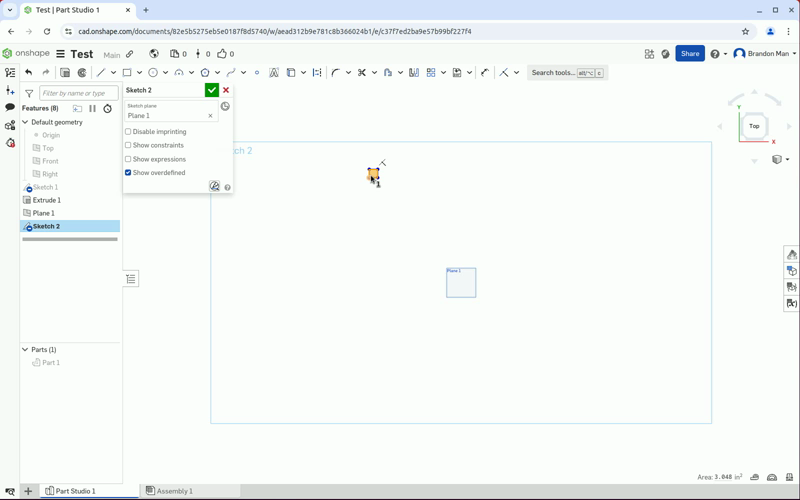
mouse_move(73, 352)
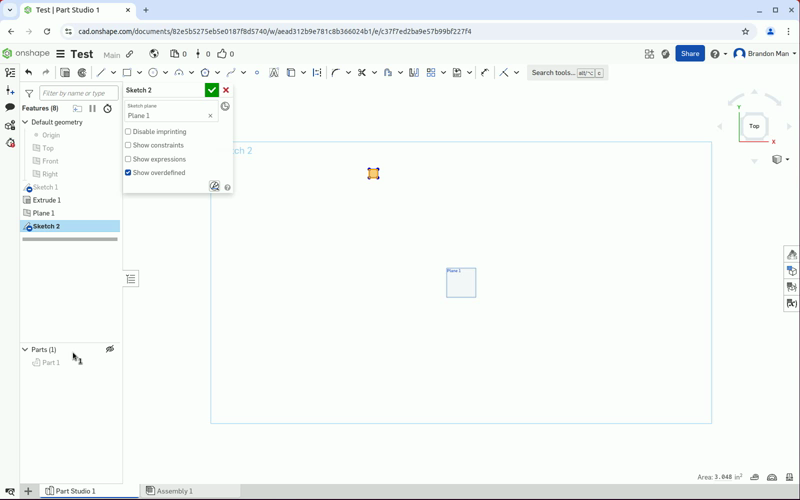
key(shift+y)
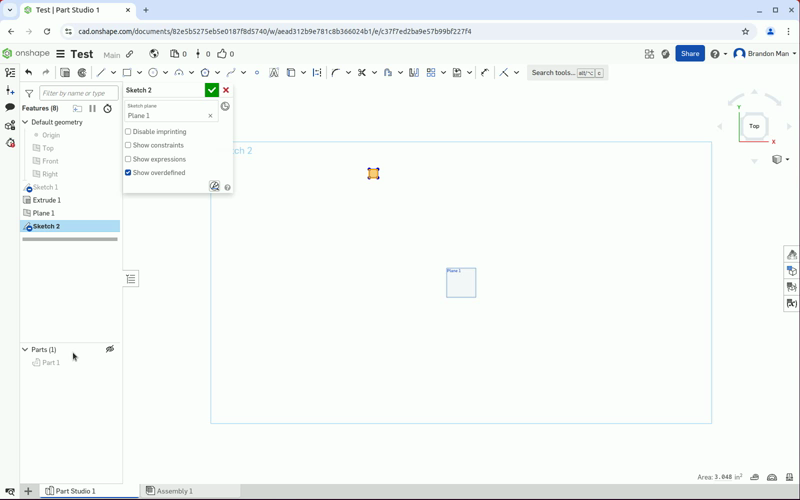
key(shift+e)
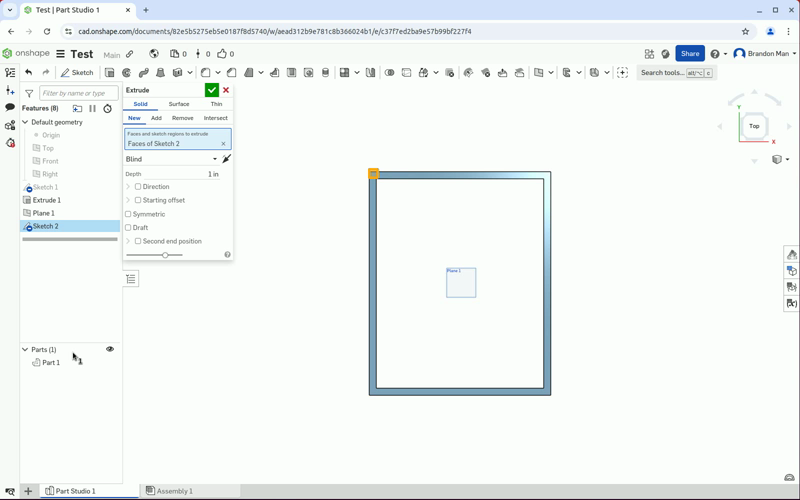
mouse_move(143, 106)
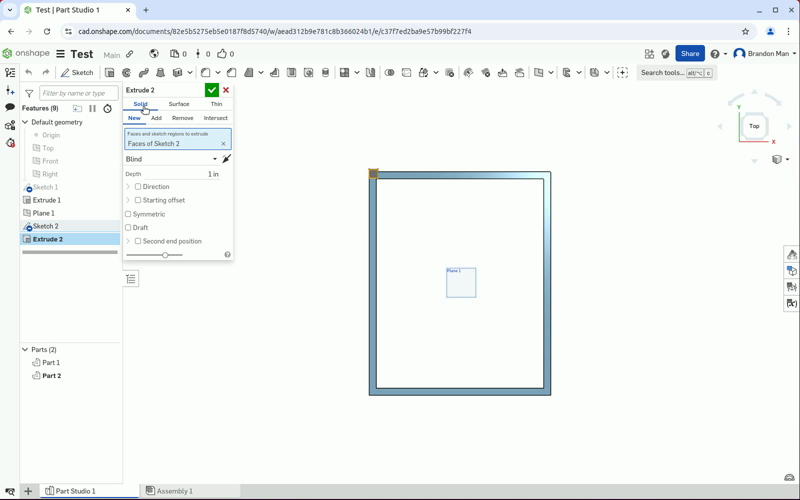
click(143, 106)
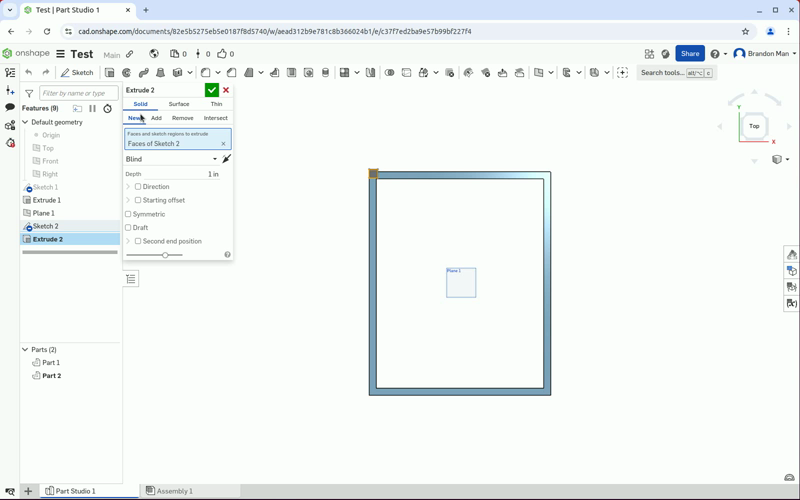
mouse_move(137, 120)
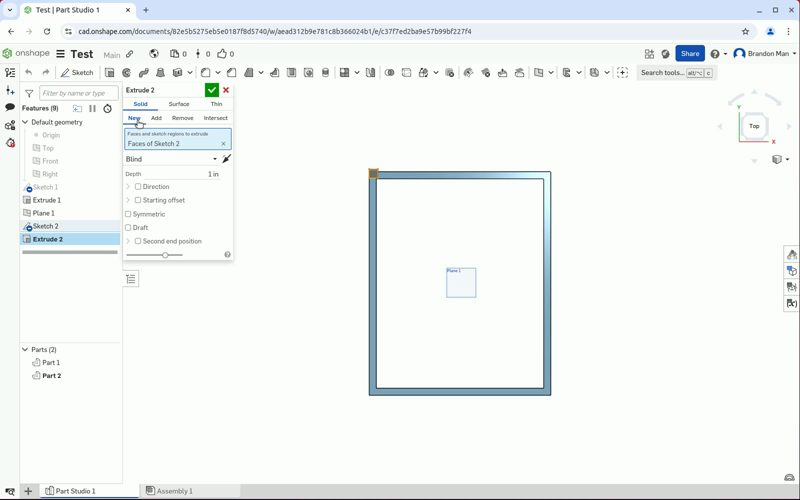
click(137, 120)
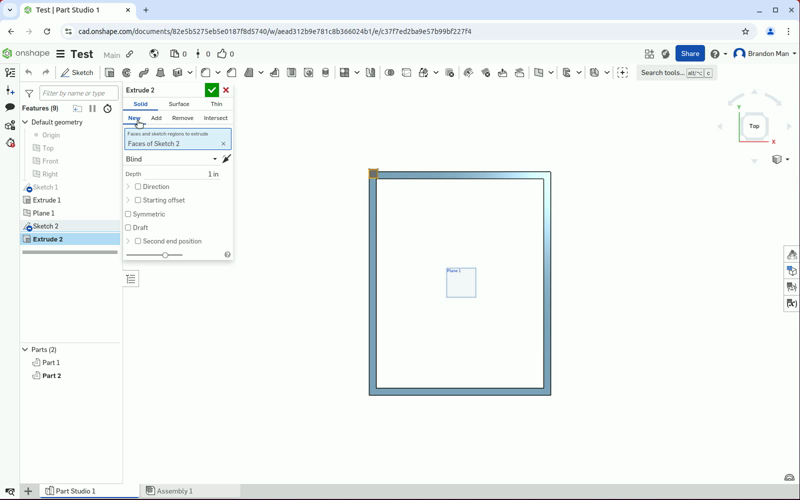
key(tab, 4)
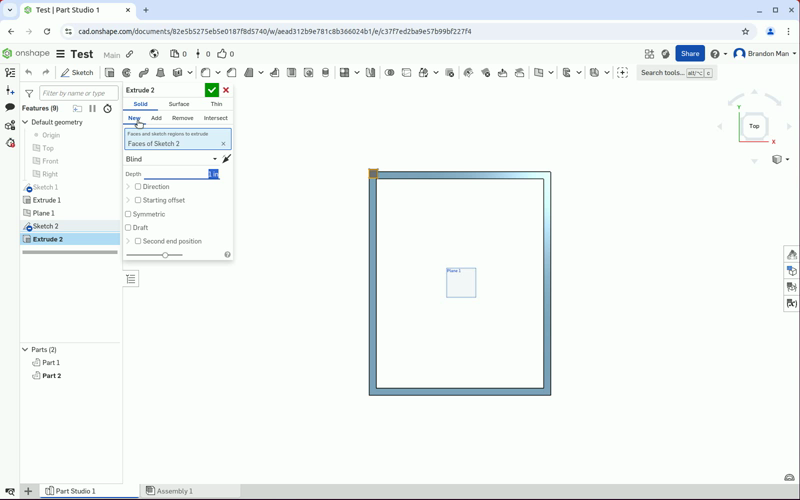
text(14.443)
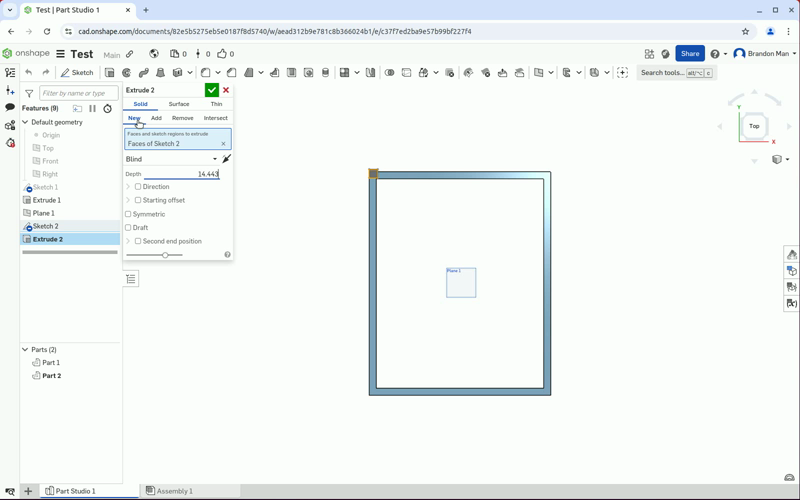
key(enter)
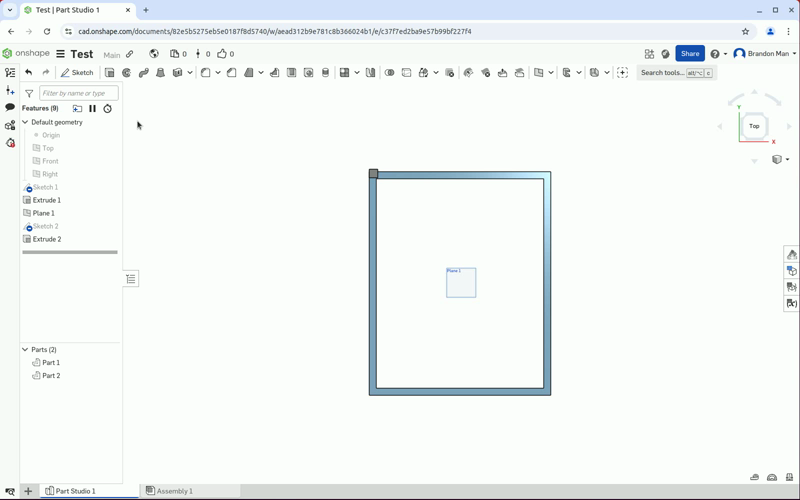
key(shift+h)
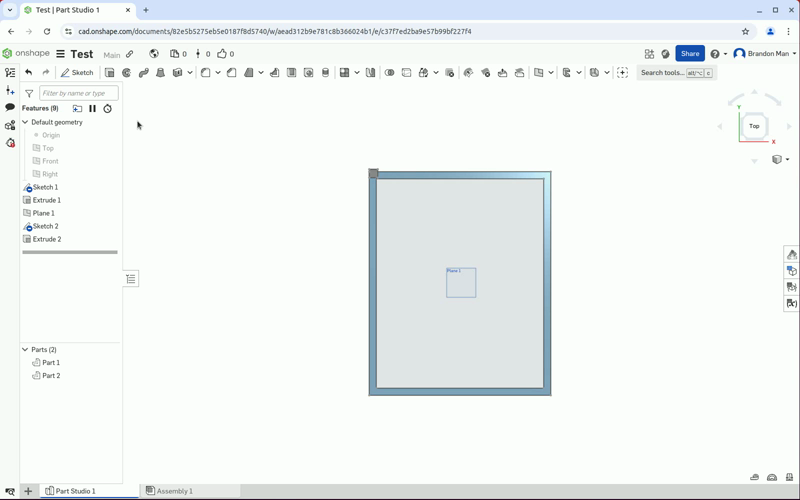
key(shift+h)
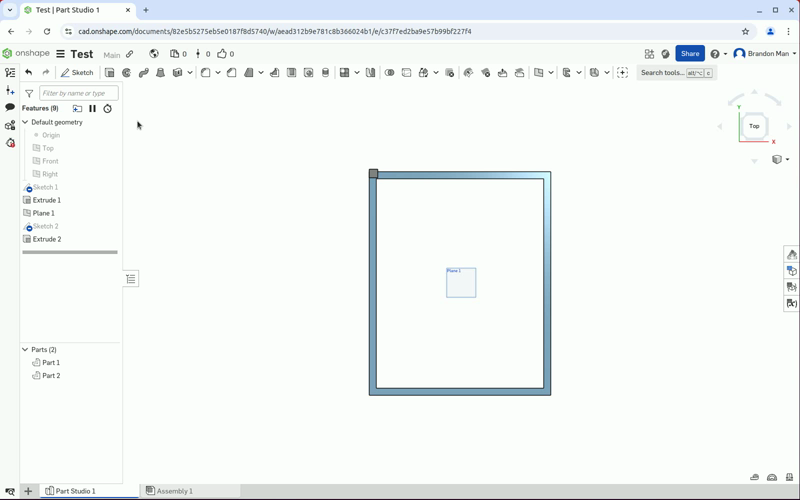
mouse_move(73, 189)
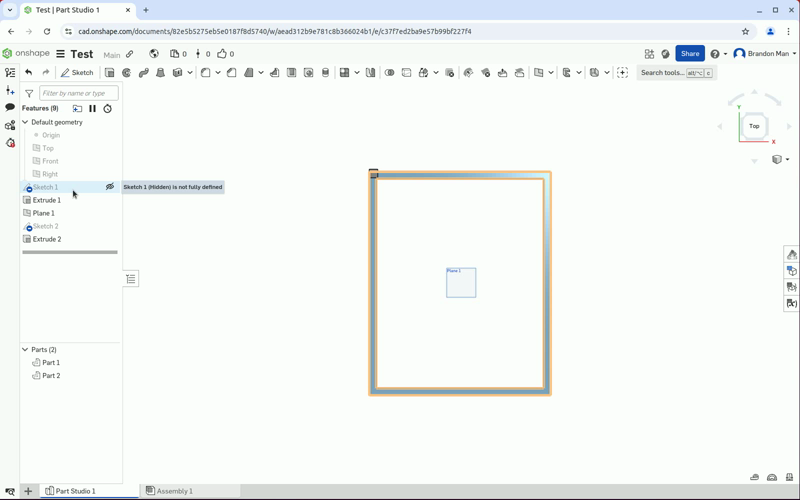
click(73, 189)
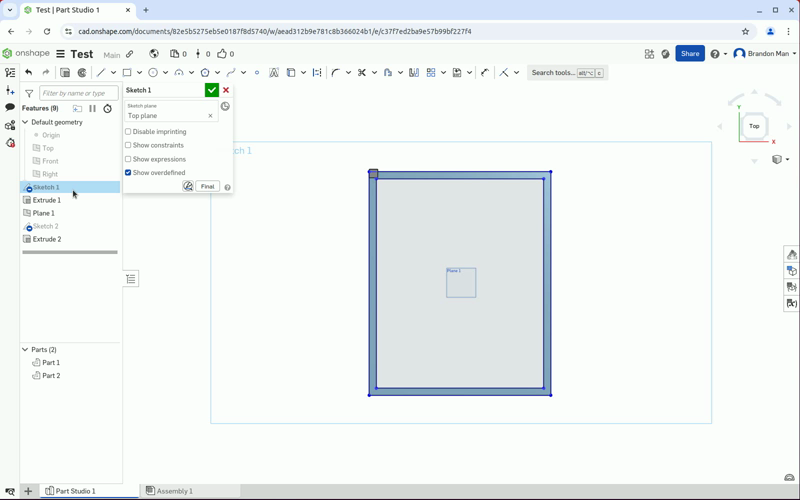
mouse_move(229, 92)
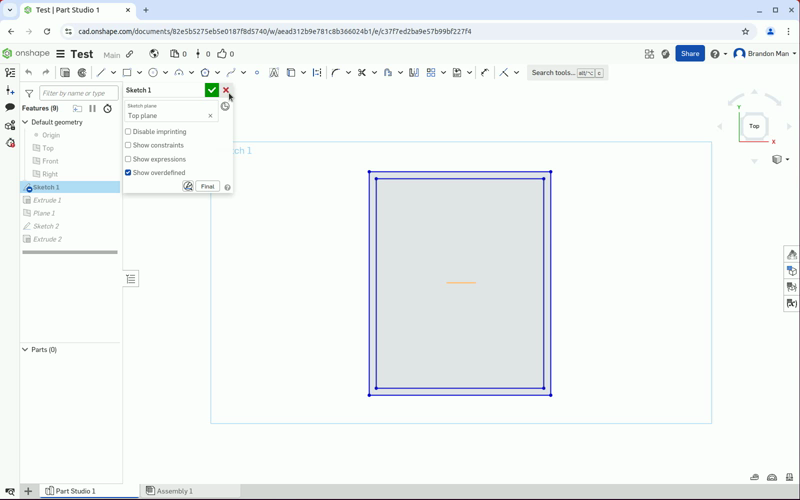
click(229, 92)
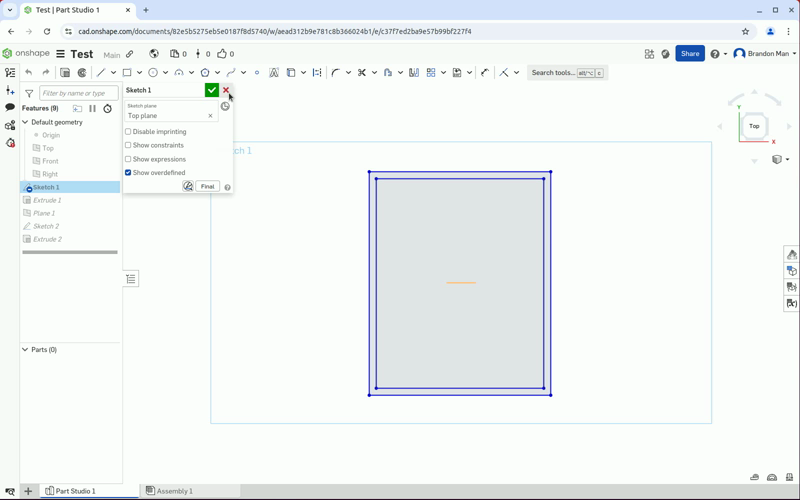
key(shift+s)
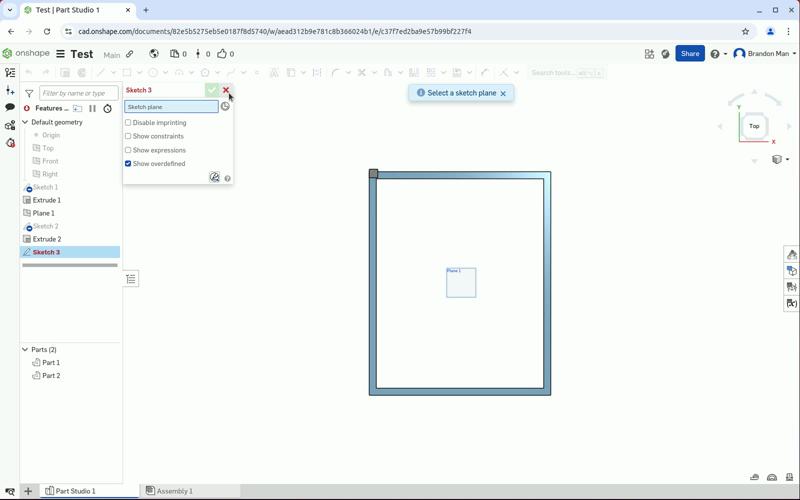
mouse_move(73, 215)
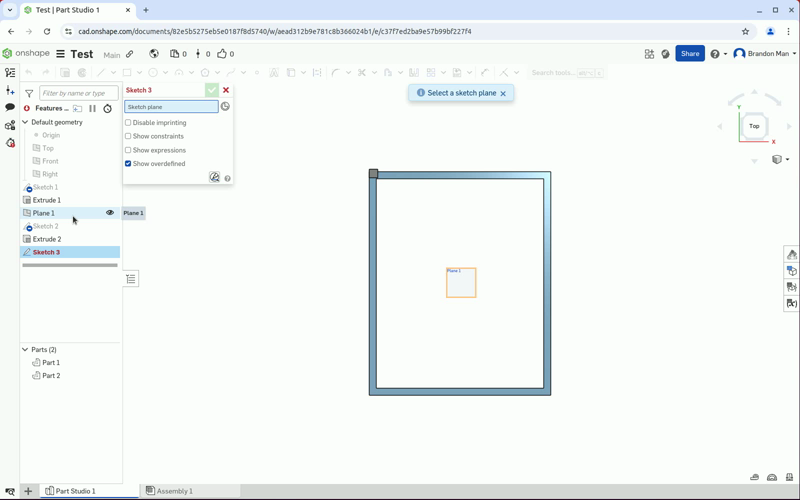
click(73, 215)
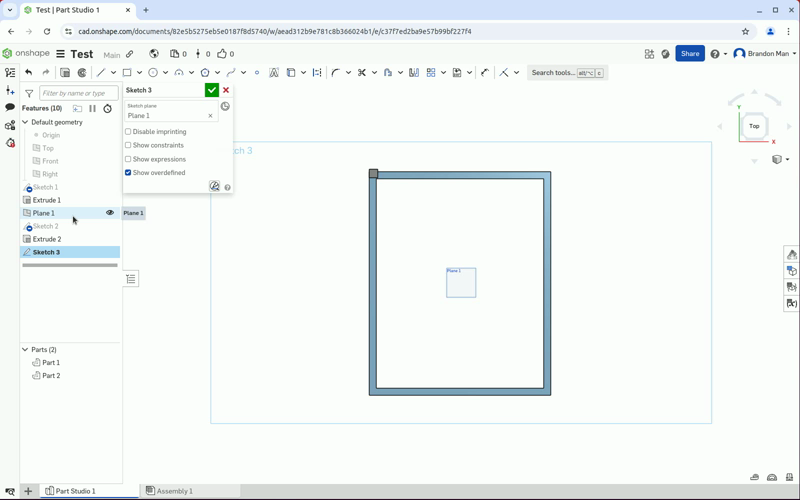
mouse_move(73, 352)
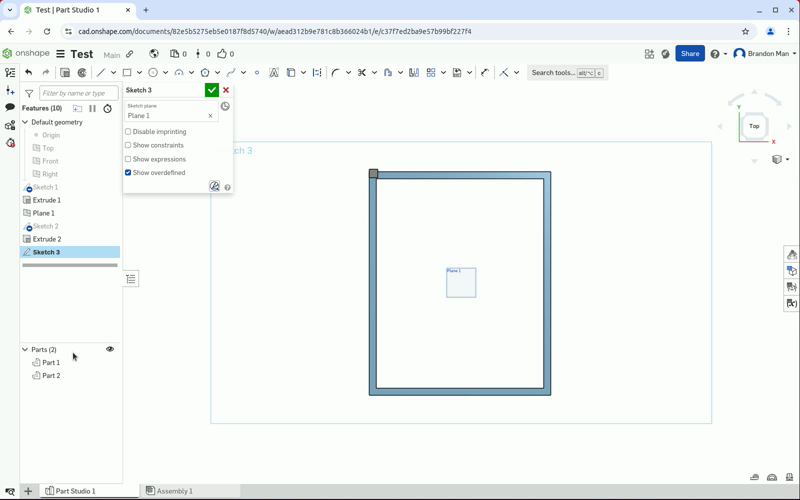
key(y)
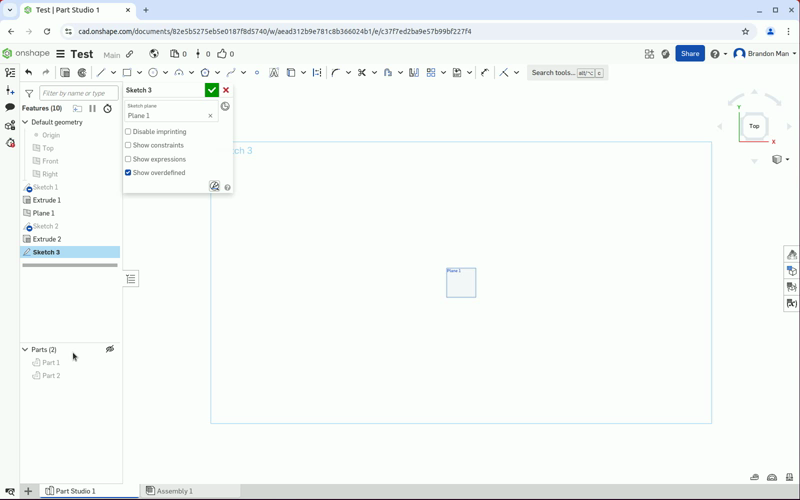
key(l)
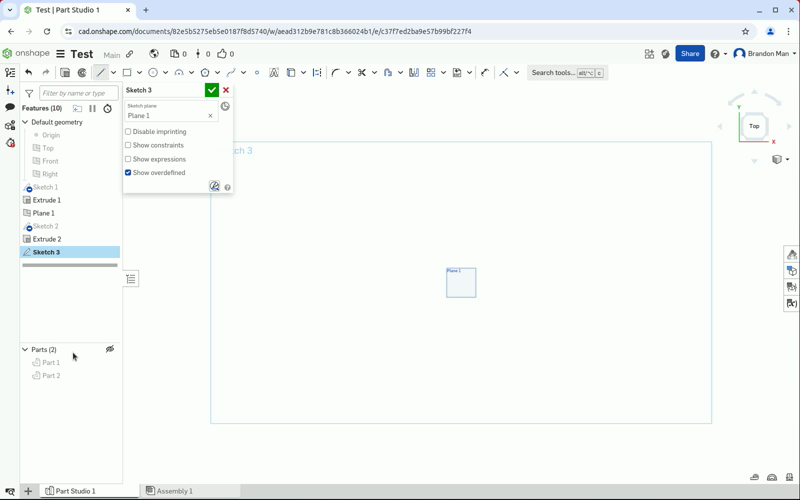
key_down(shift)
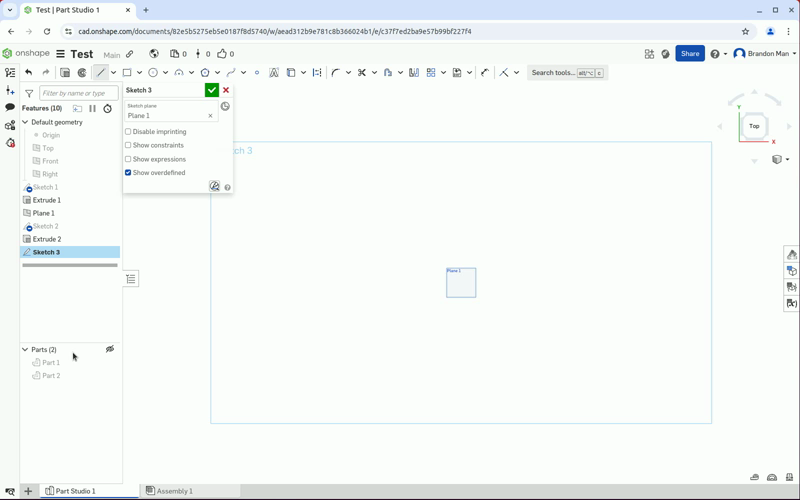
mouse_move(545, 177)
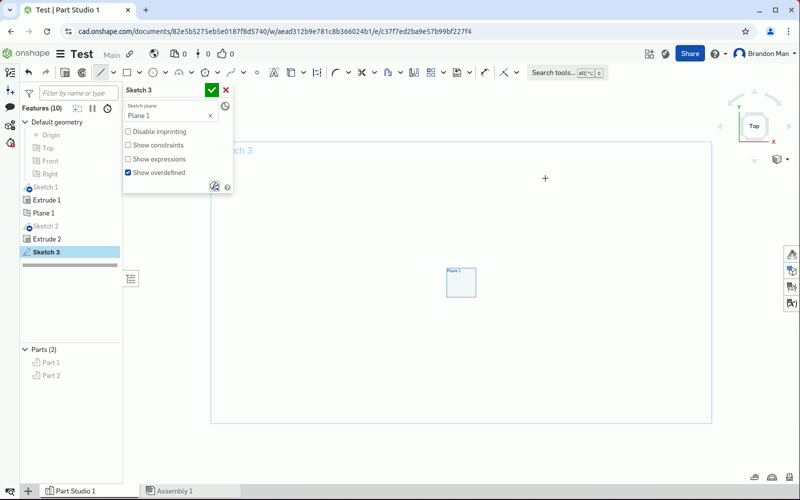
click(545, 177)
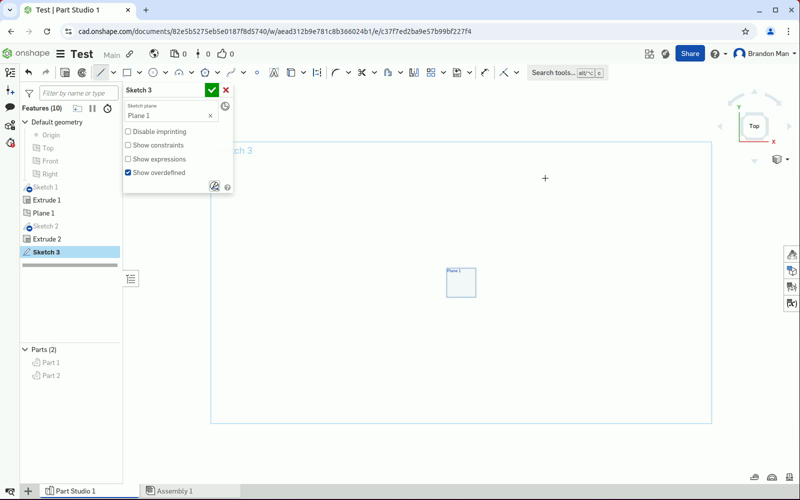
key_up(shift)
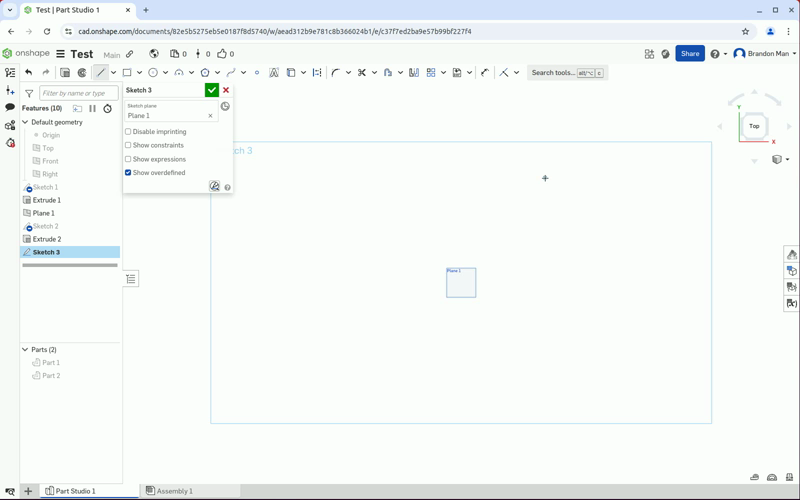
key_down(shift)
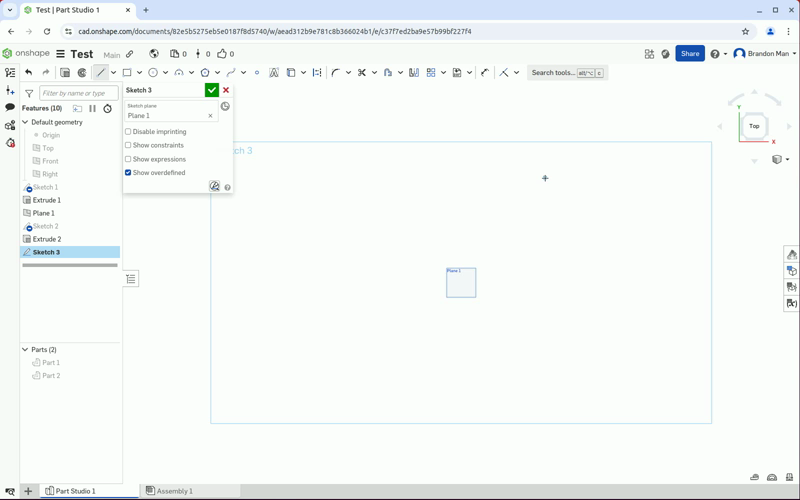
mouse_move(575, 177)
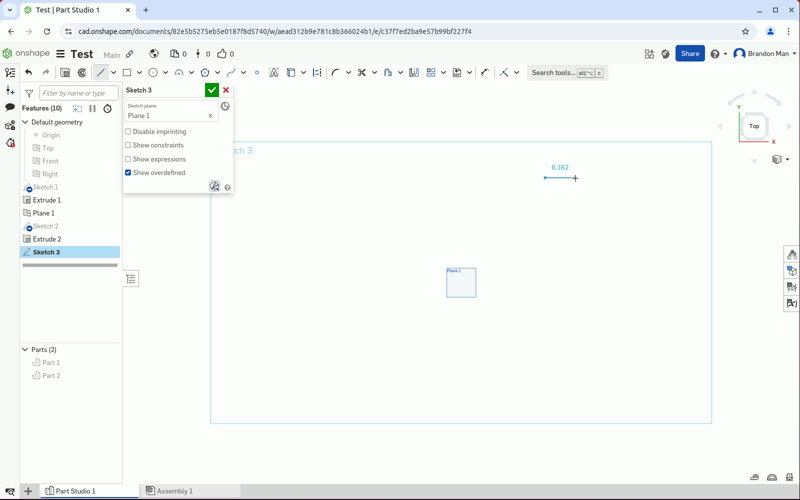
mouse_move(553, 177)
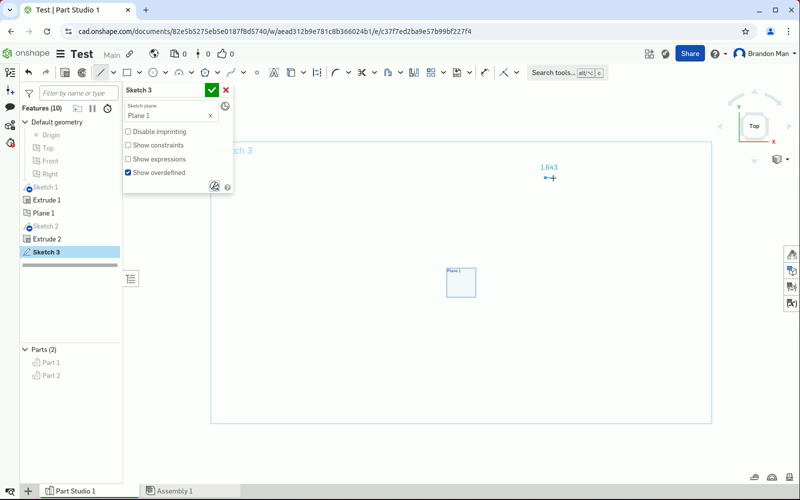
click(553, 177)
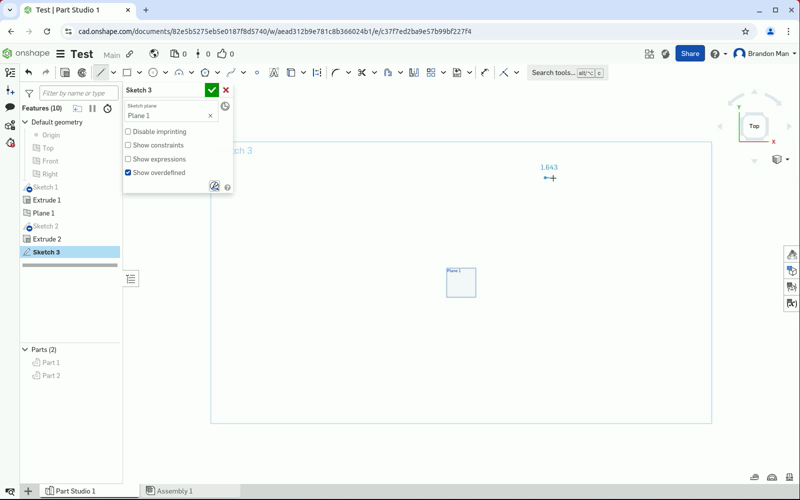
key_up(shift)
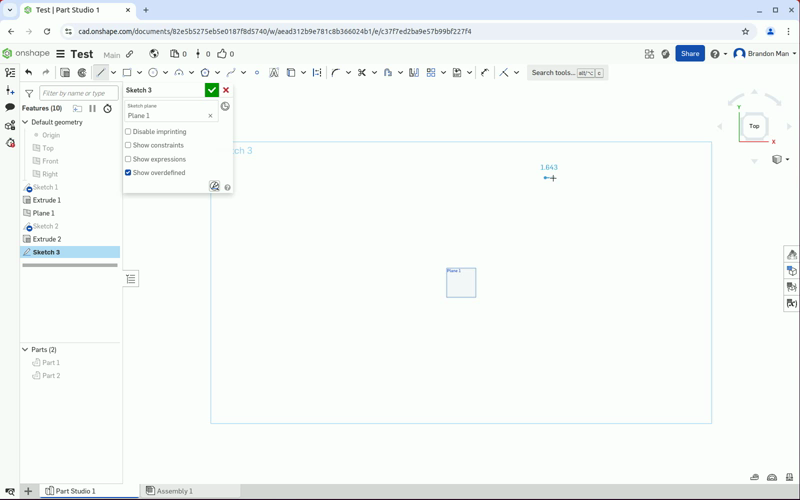
key_down(shift)
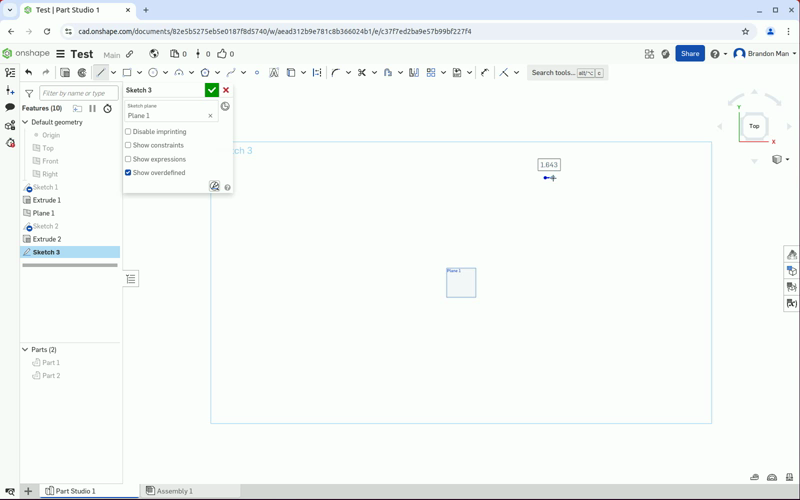
mouse_move(583, 177)
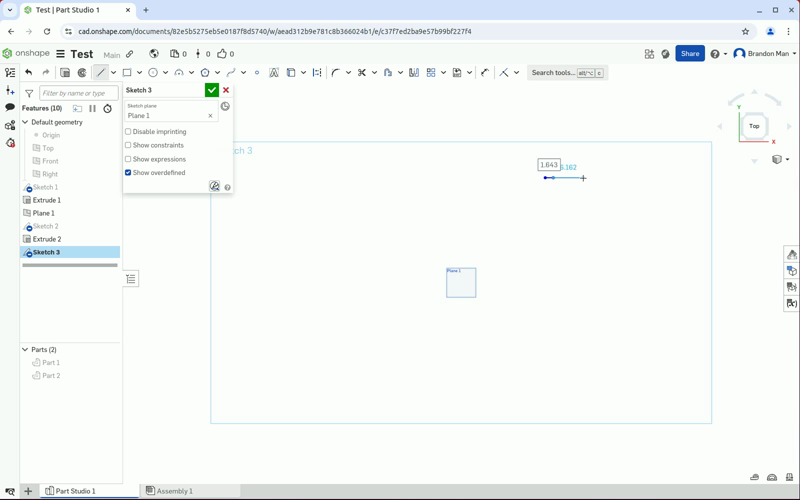
mouse_move(553, 169)
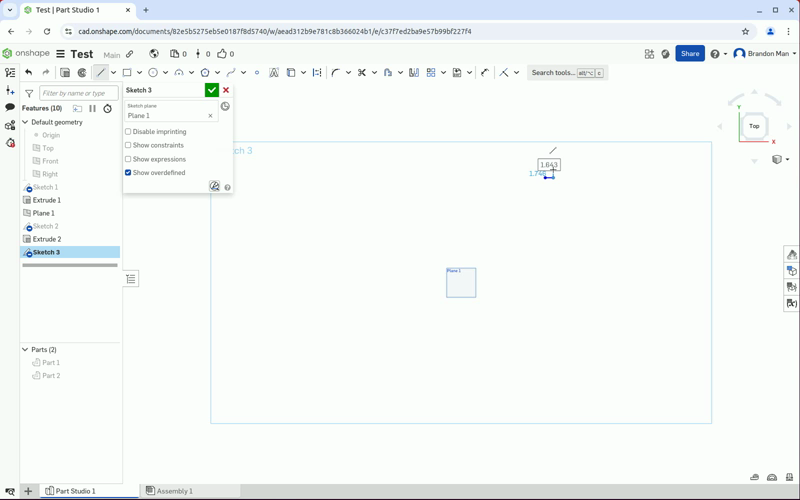
click(553, 169)
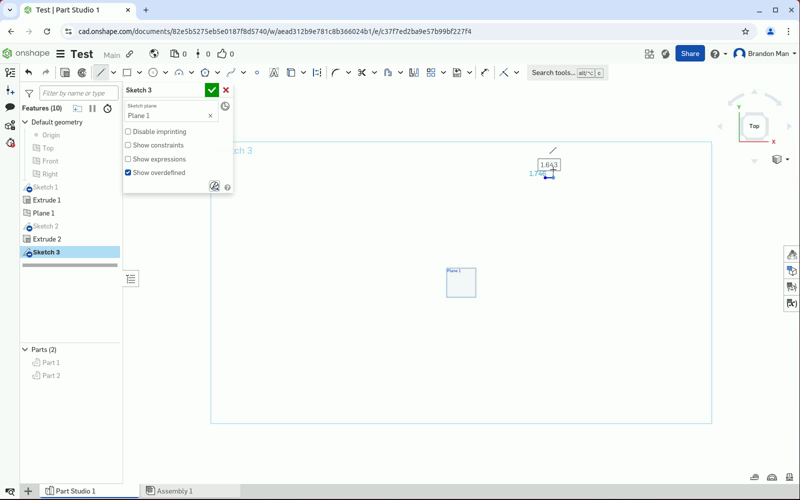
key_up(shift)
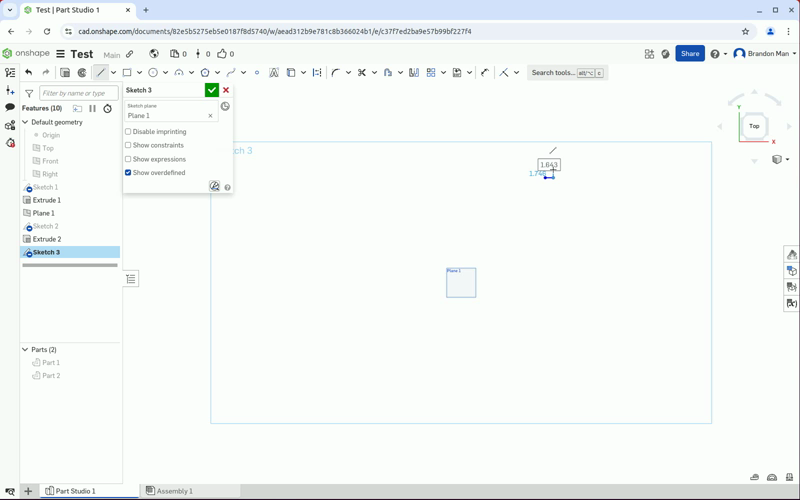
key_down(shift)
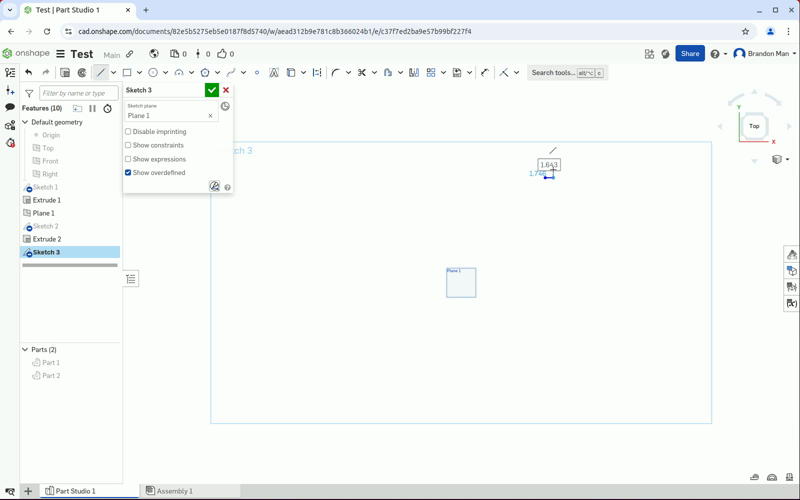
mouse_move(583, 169)
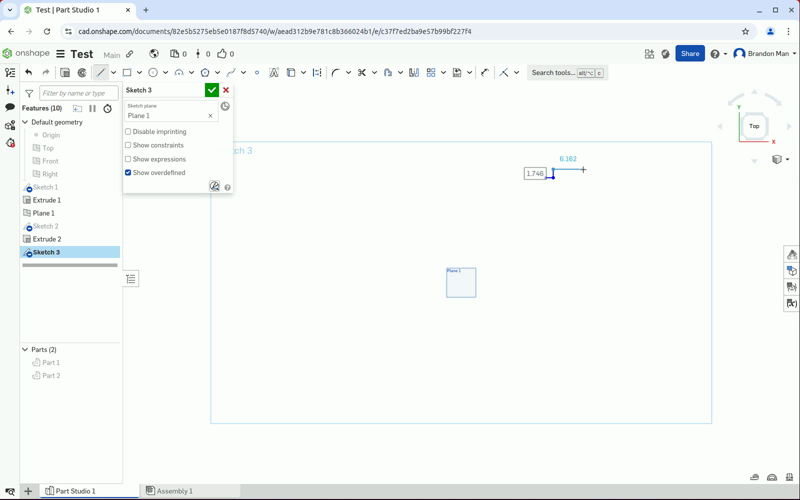
mouse_move(545, 169)
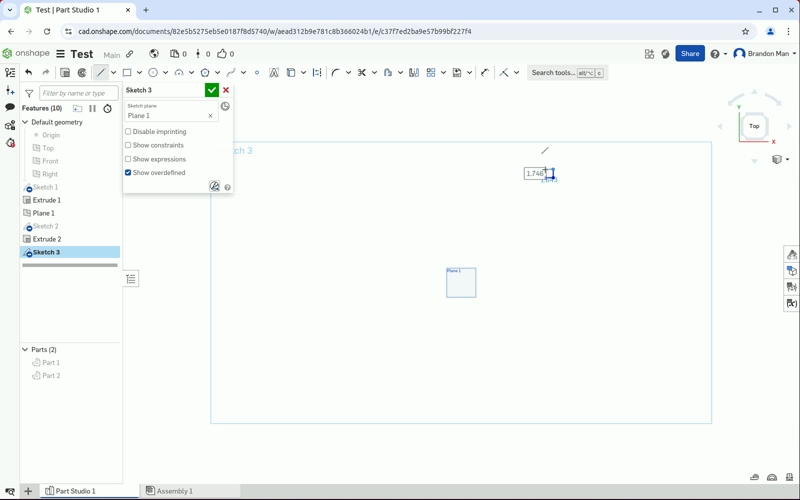
click(545, 169)
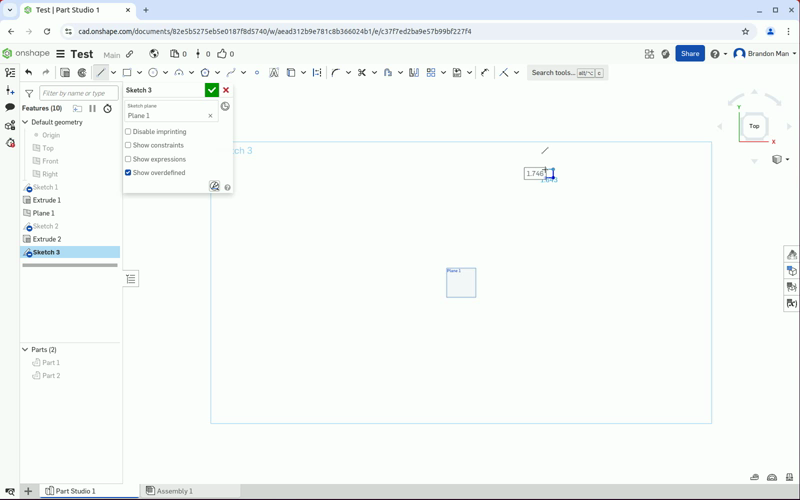
key_up(shift)
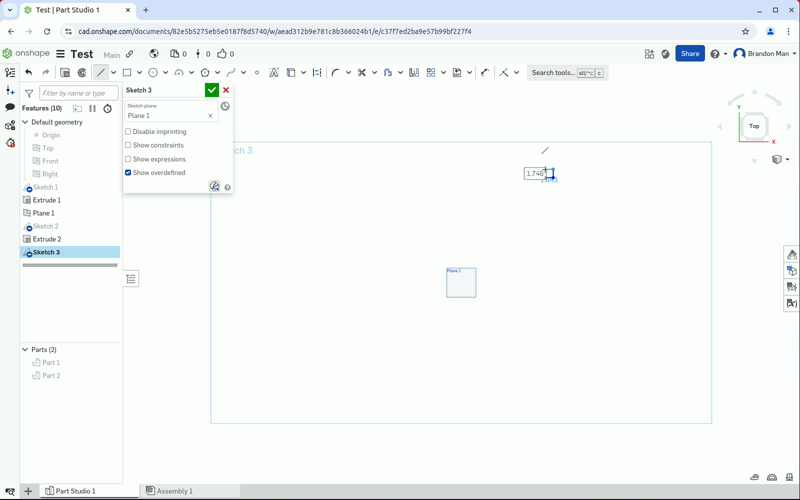
mouse_move(575, 169)
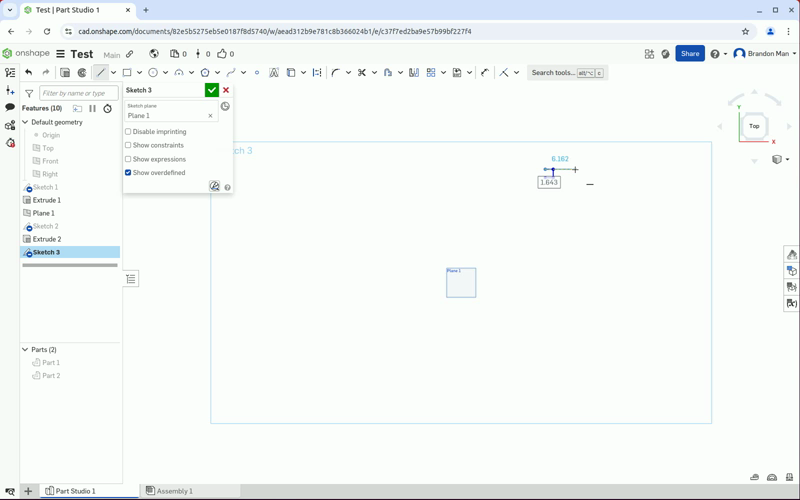
key_down(shift)
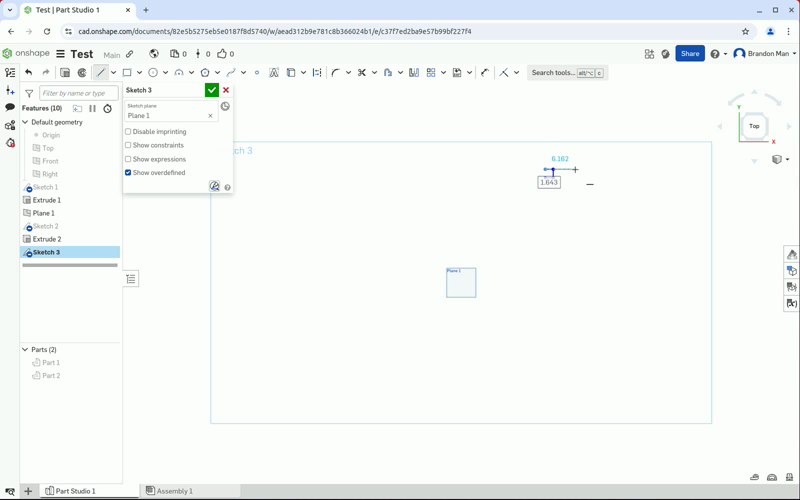
mouse_move(545, 177)
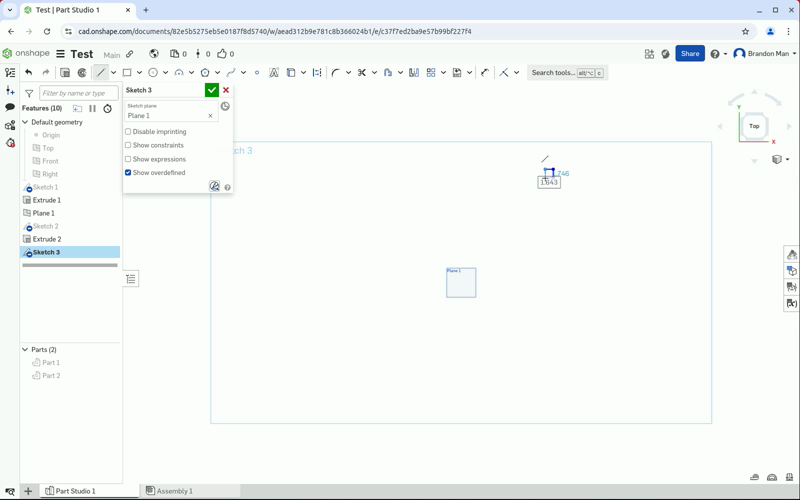
key_up(shift)
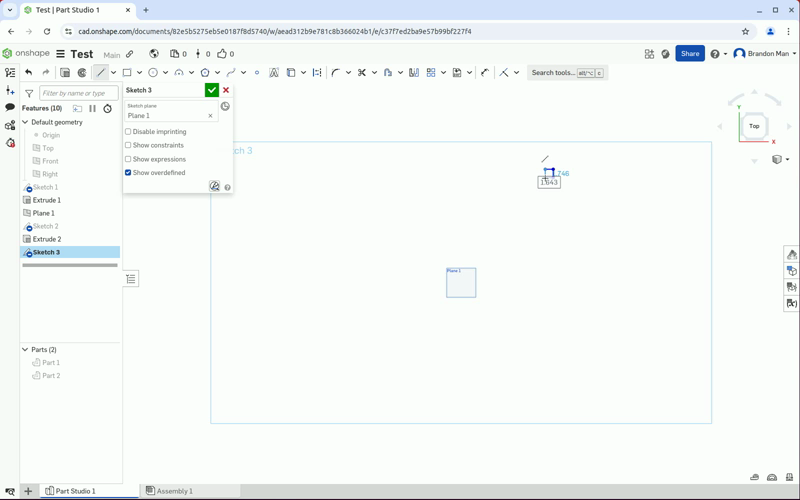
click(545, 177)
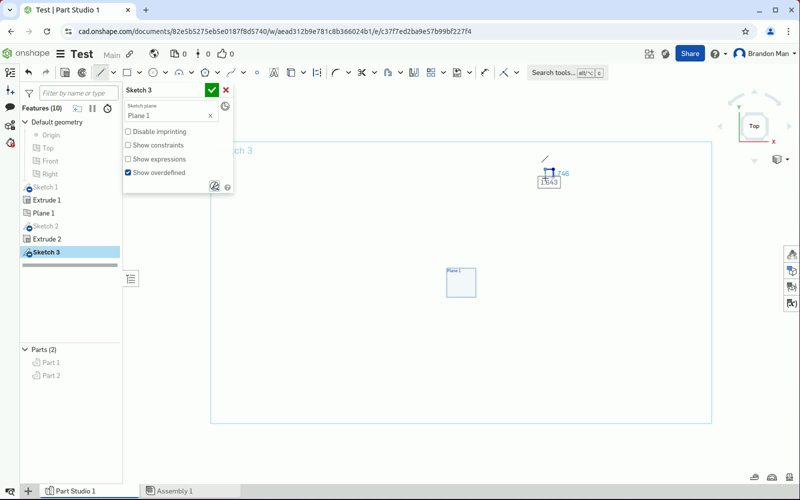
key(esc)
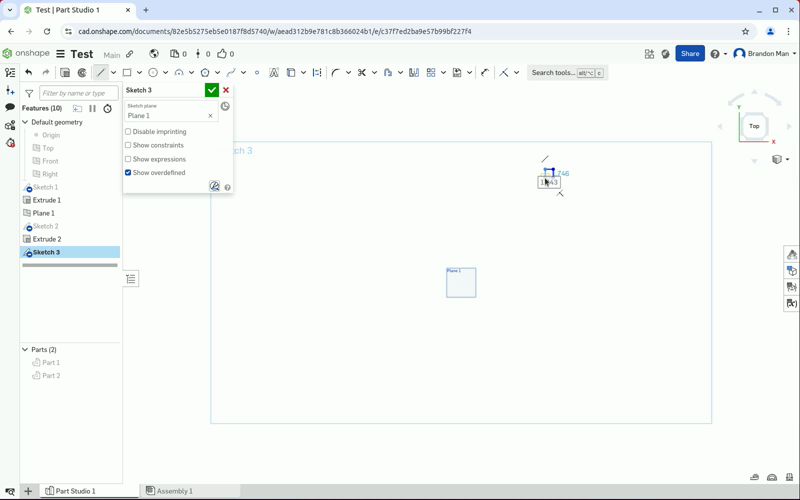
mouse_move(550, 174)
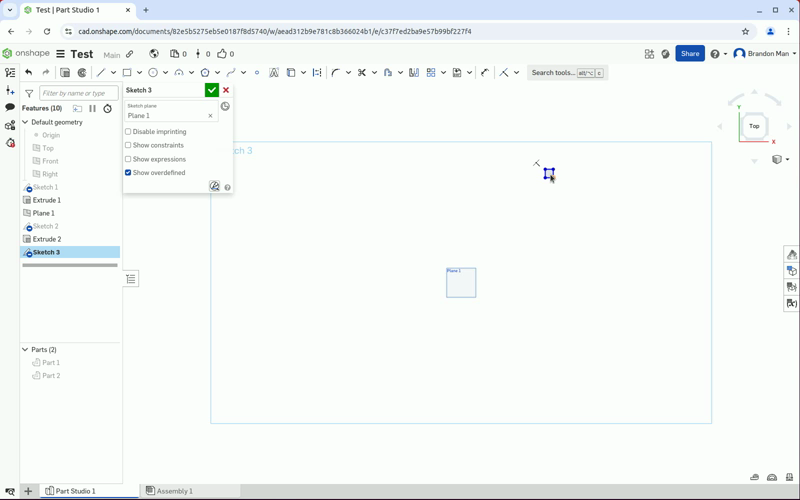
scroll(6)
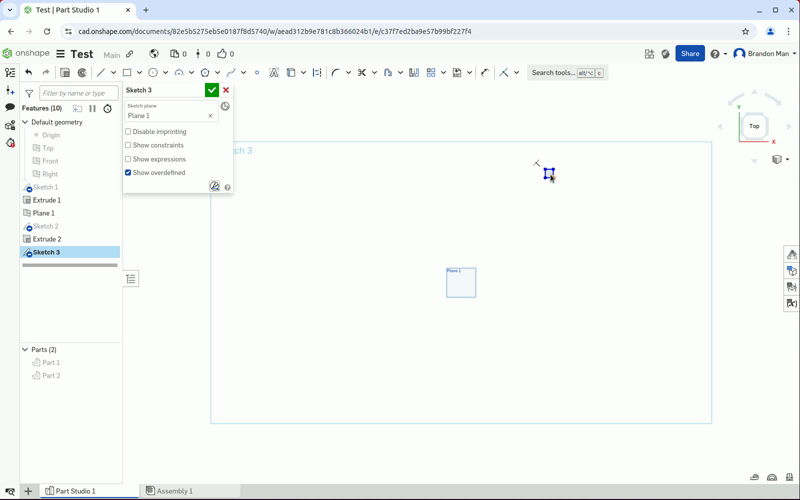
scroll(6)
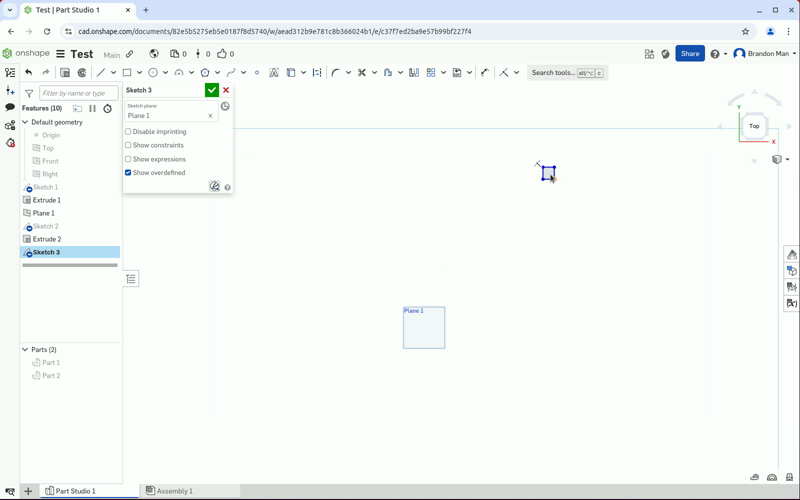
scroll(6)
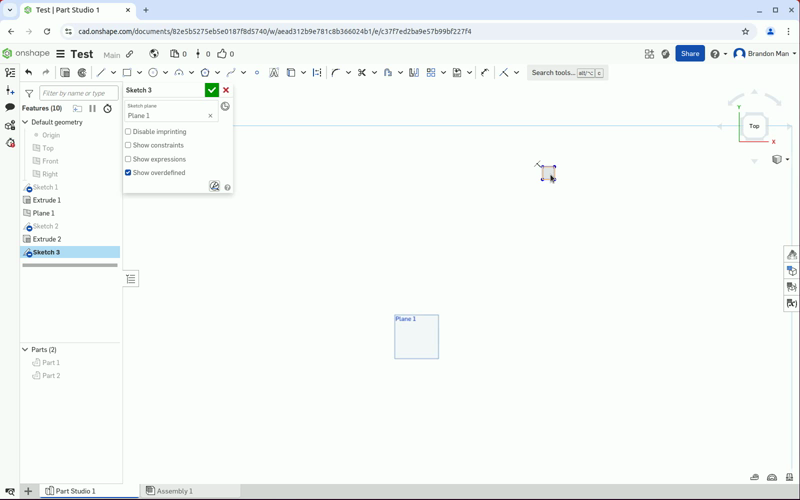
scroll(6)
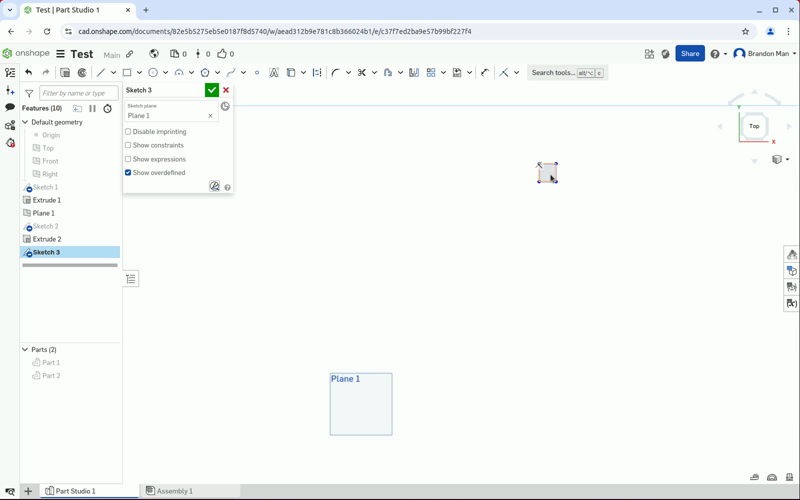
scroll(6)
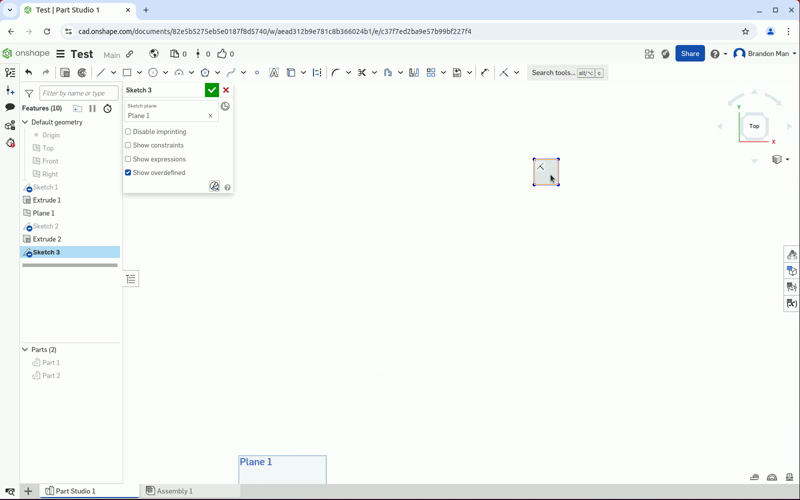
scroll(6)
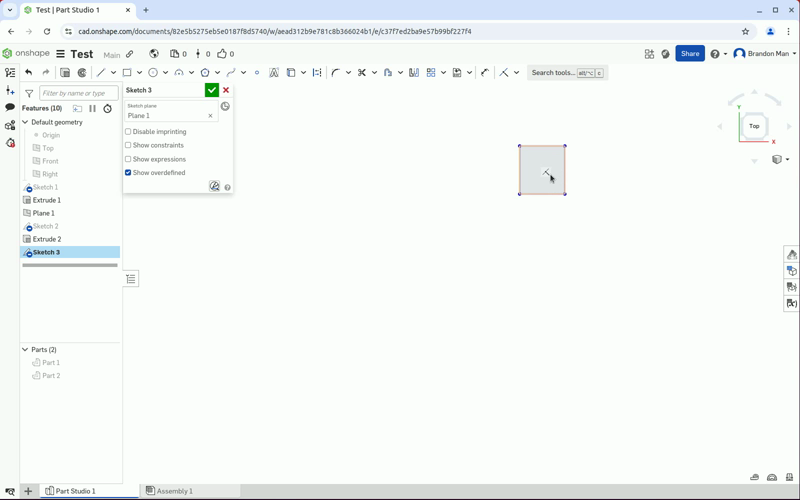
scroll(6)
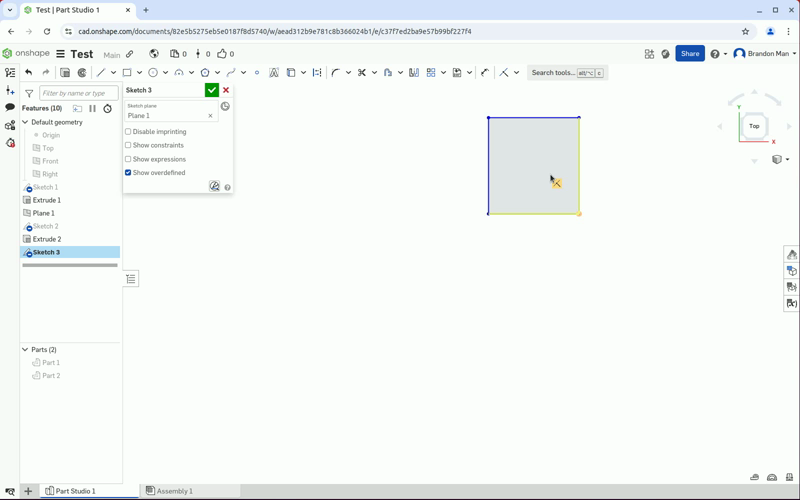
click(550, 174)
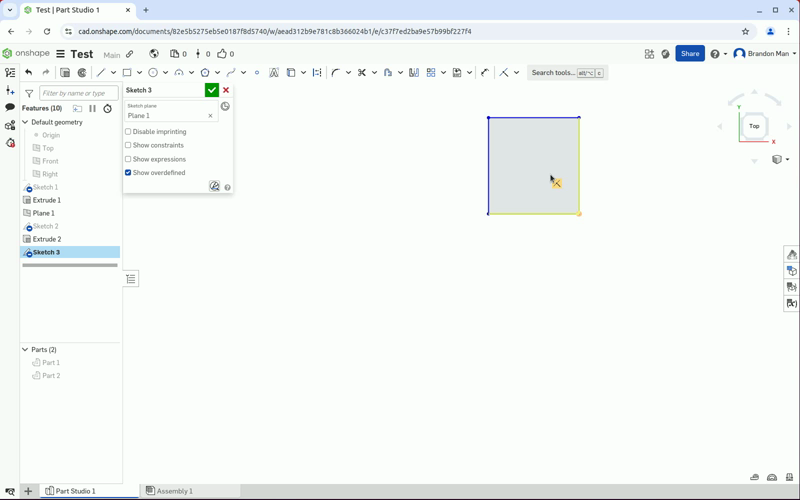
scroll(-6)
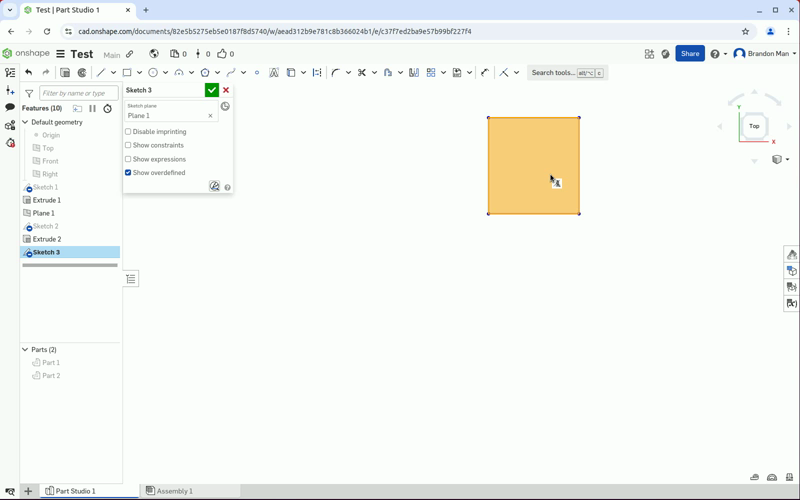
scroll(-6)
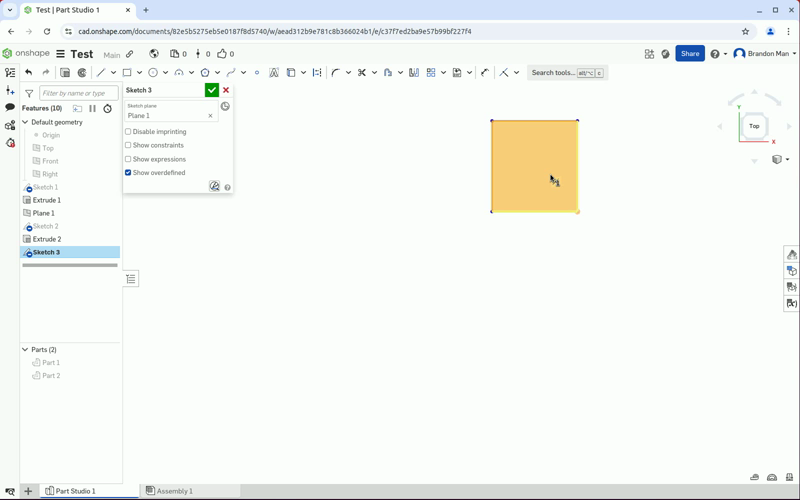
scroll(-6)
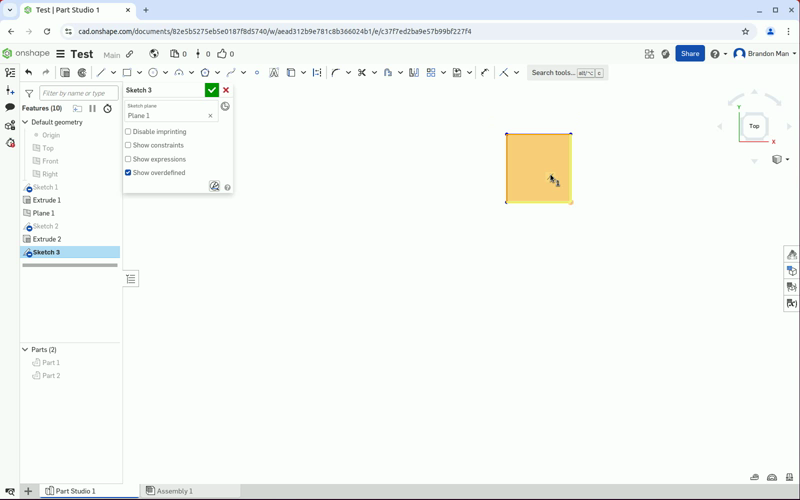
scroll(-6)
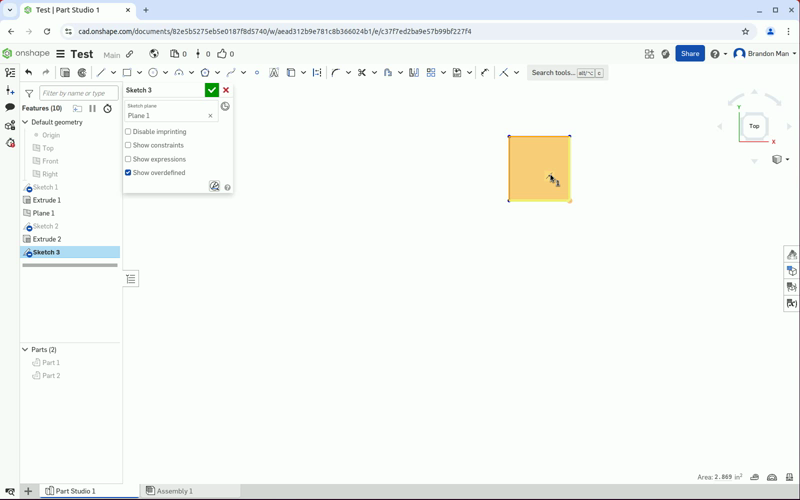
scroll(-6)
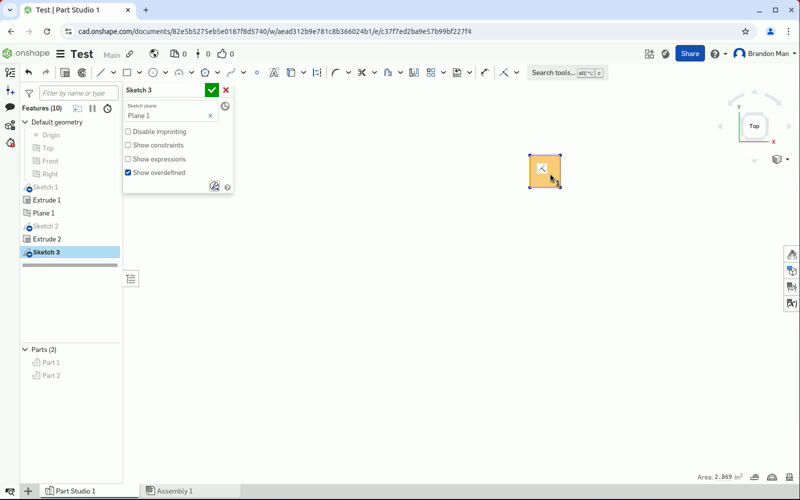
scroll(-6)
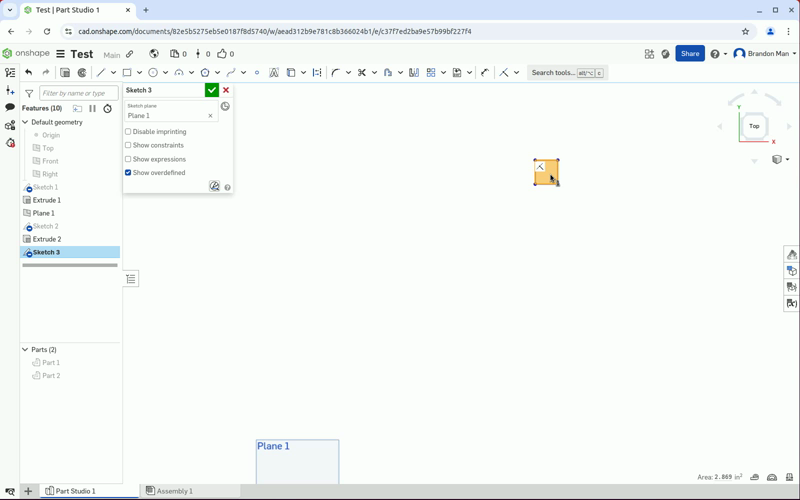
scroll(-6)
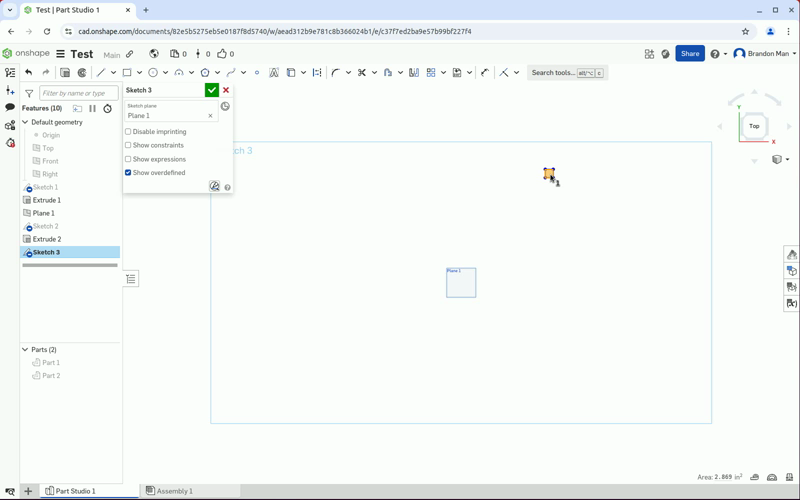
mouse_move(73, 352)
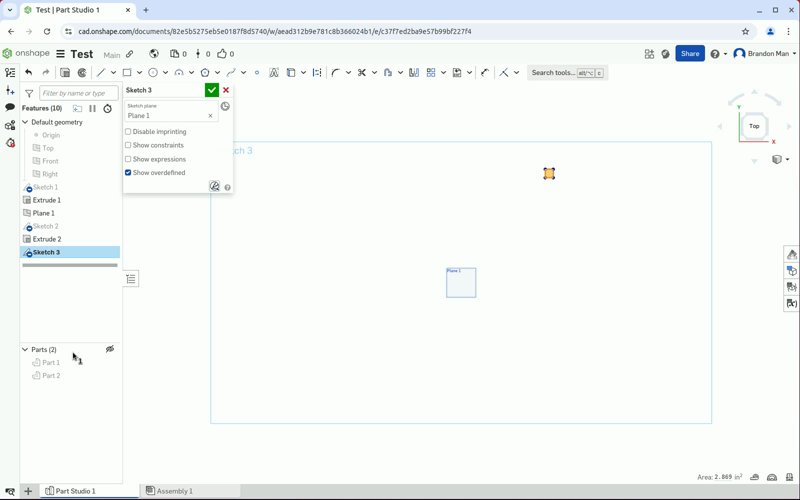
key(shift+y)
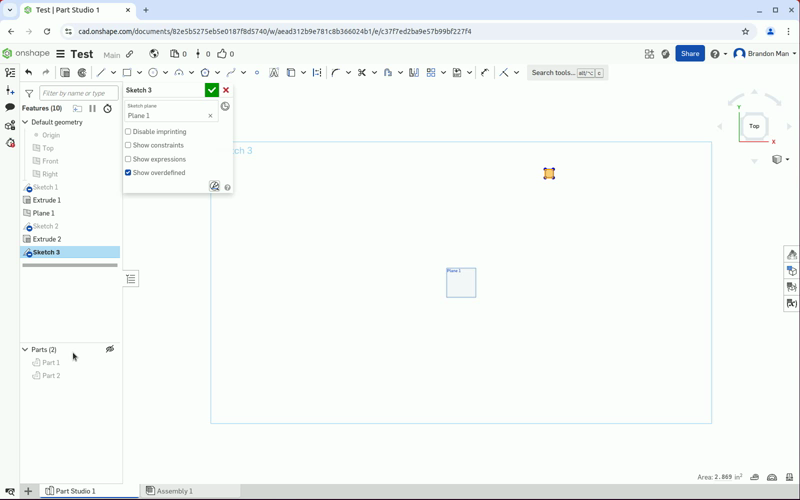
key(shift+e)
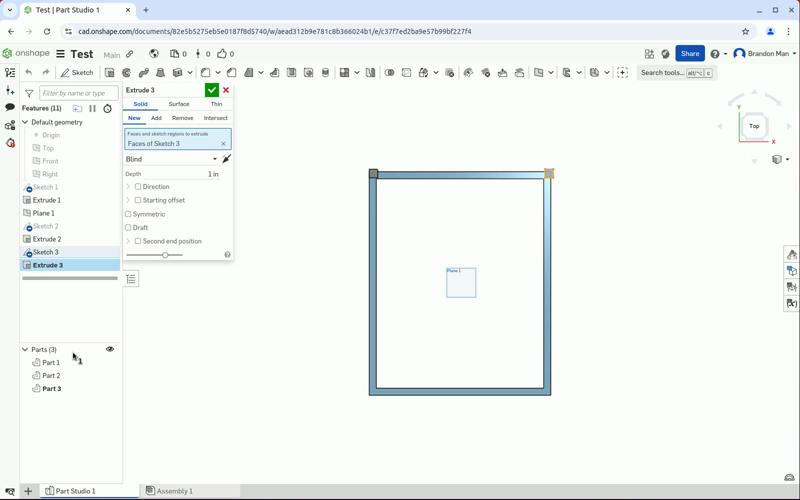
mouse_move(143, 106)
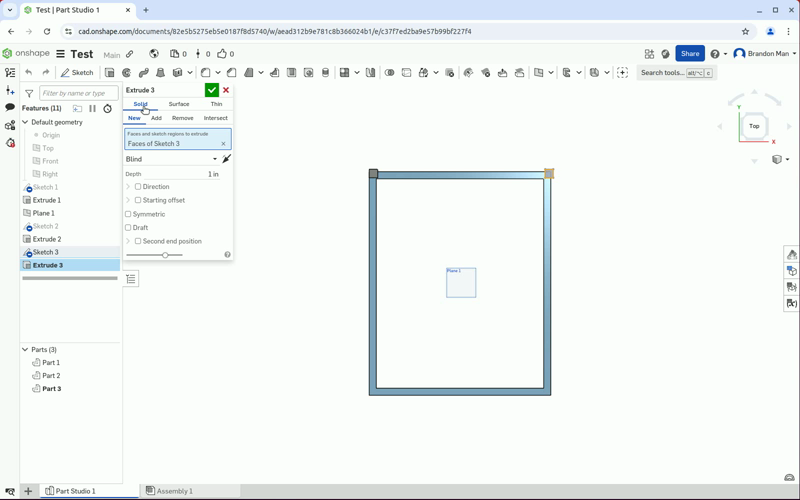
click(143, 106)
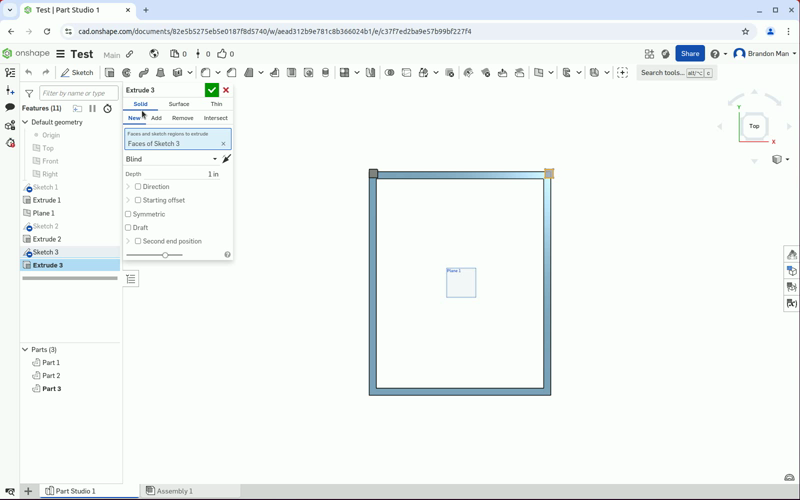
mouse_move(137, 120)
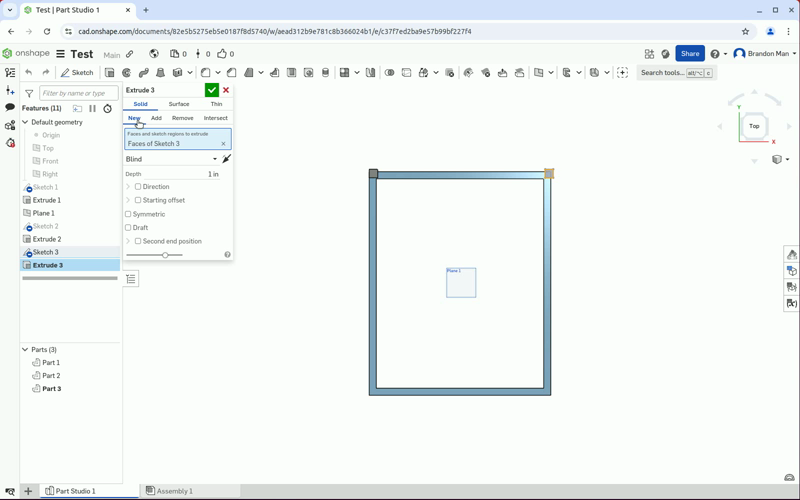
click(137, 120)
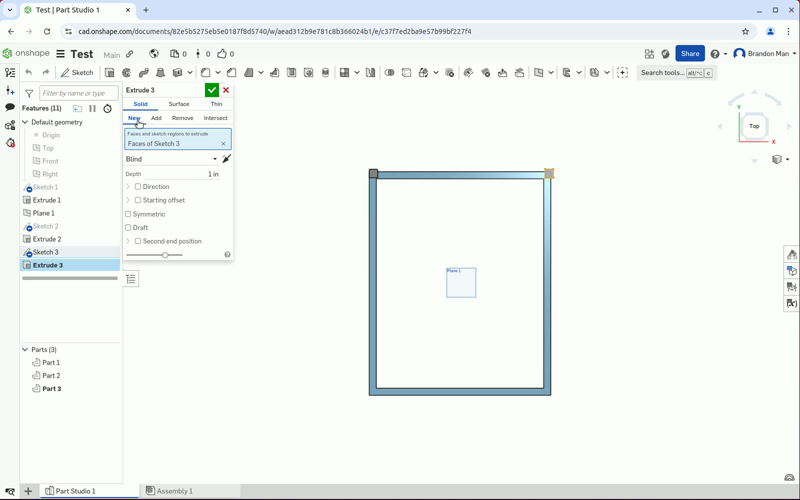
key(tab, 4)
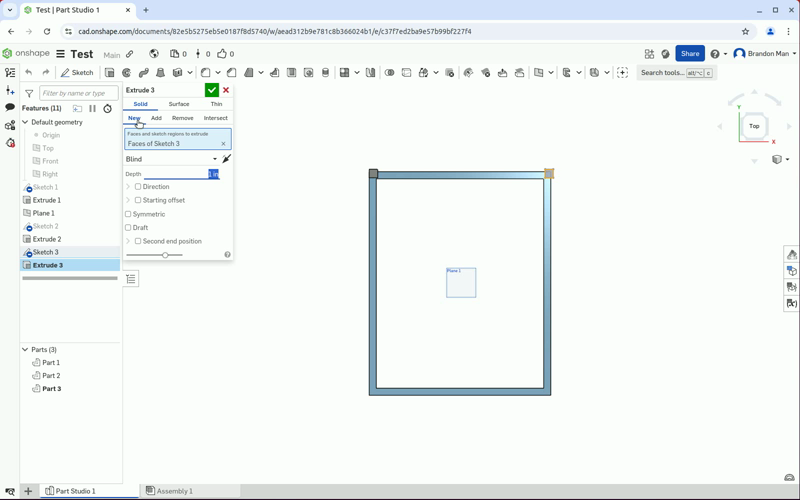
text(14.443)
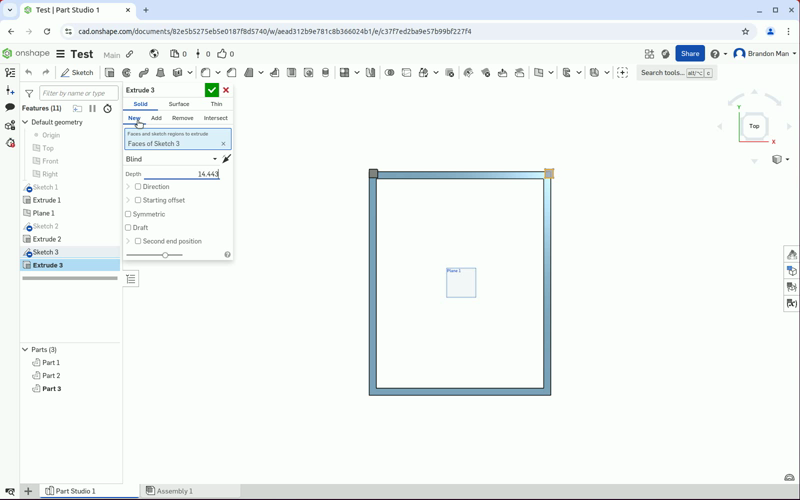
key(enter)
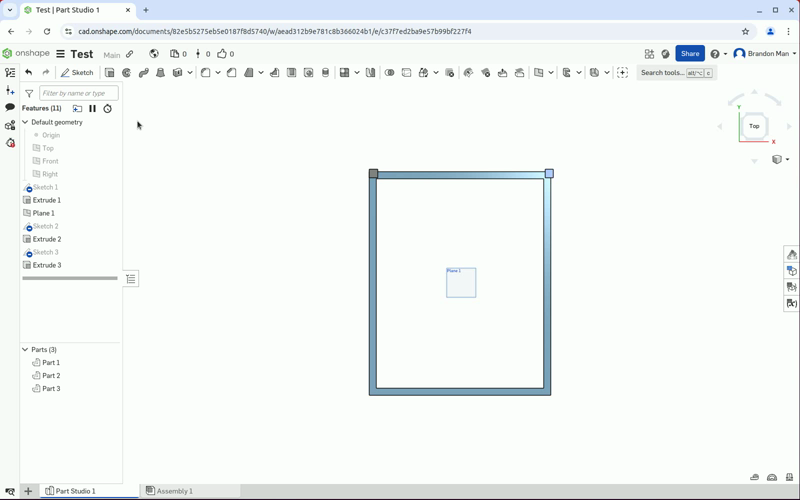
key(shift+h)
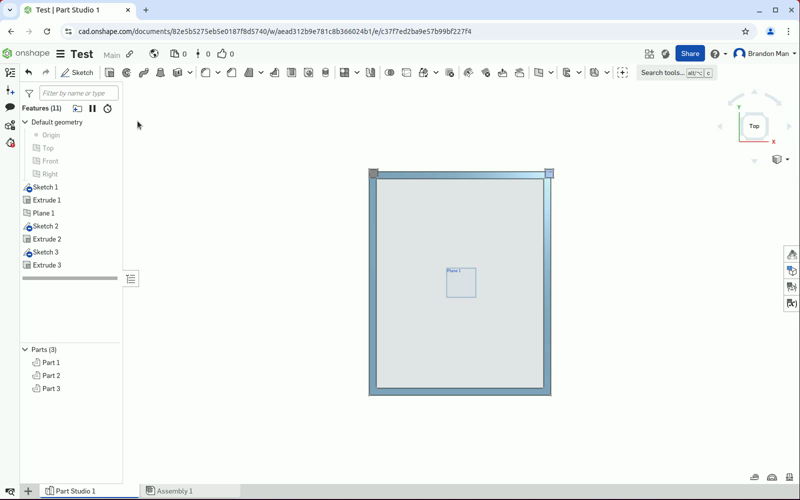
key(shift+h)
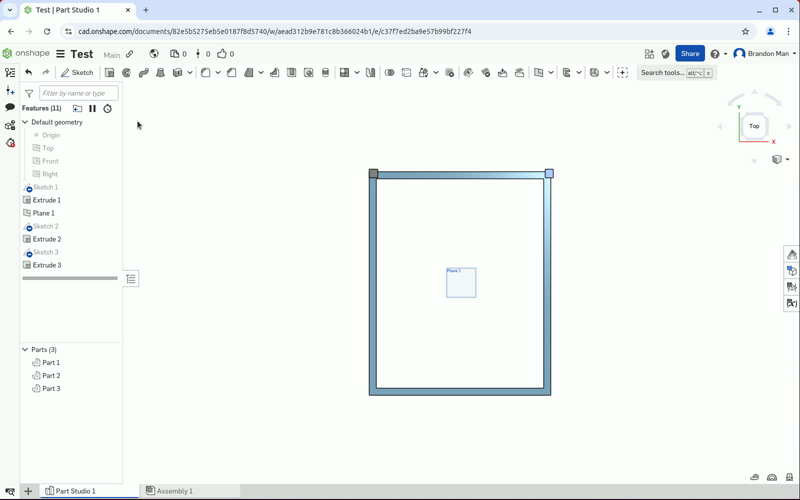
mouse_move(73, 189)
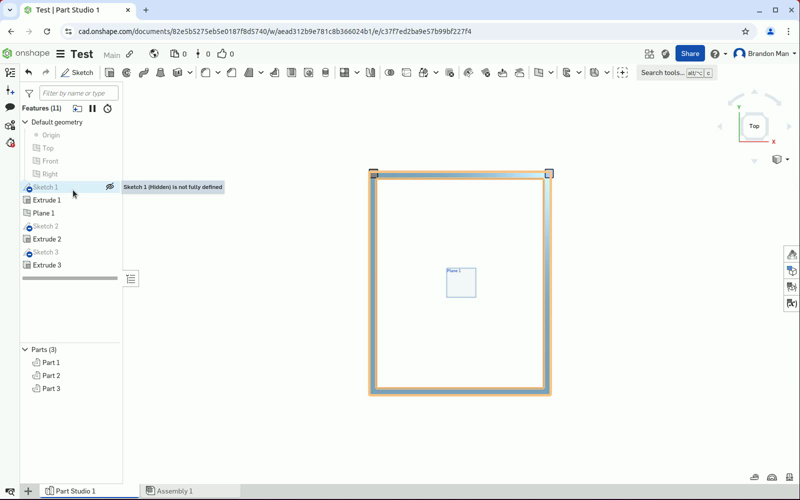
click(73, 189)
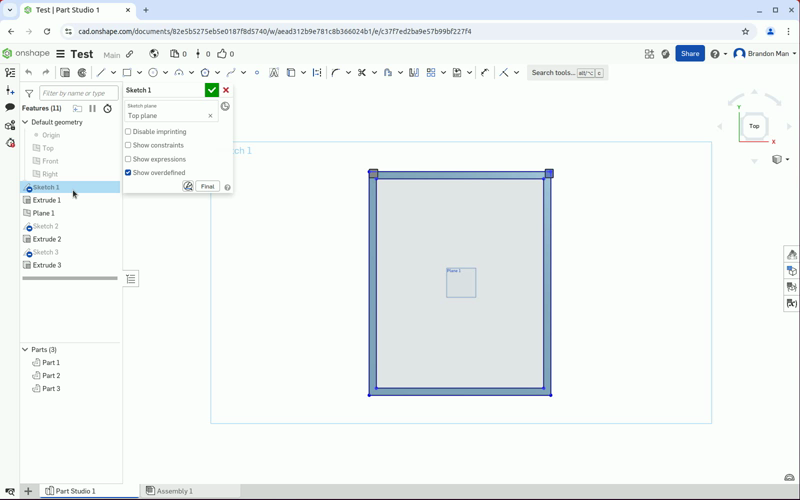
mouse_move(229, 92)
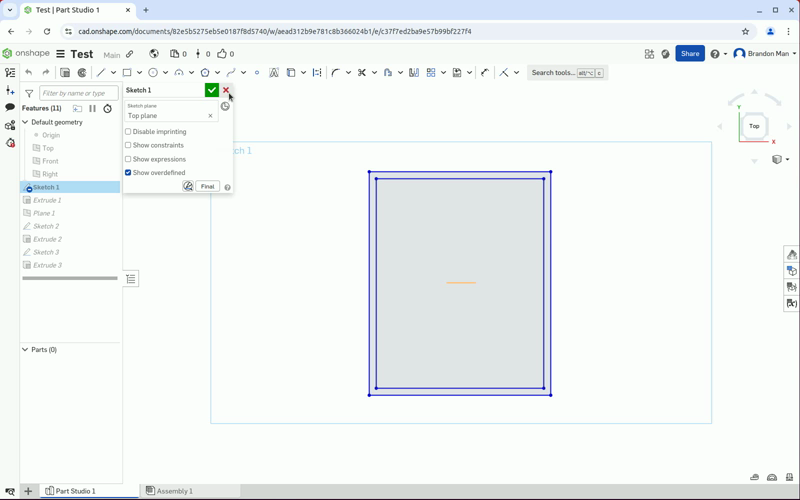
click(229, 92)
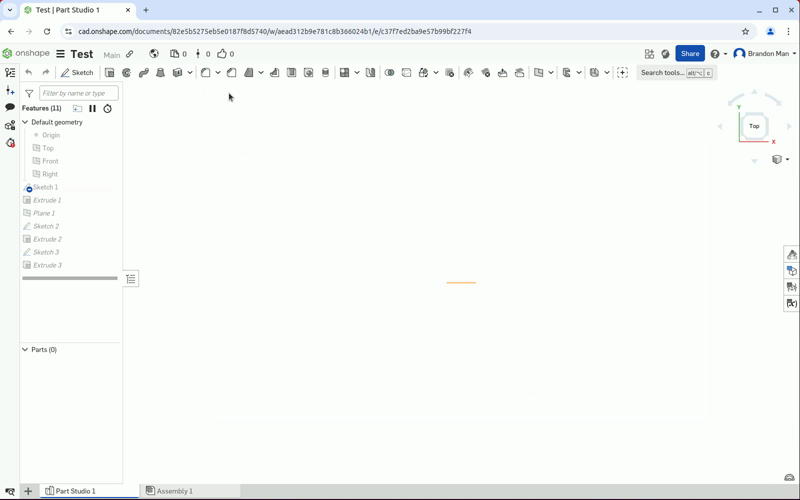
key(shift+s)
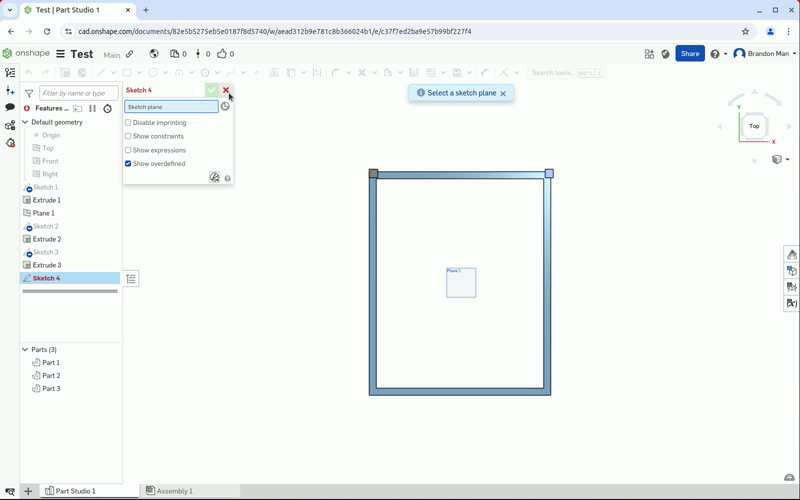
mouse_move(73, 215)
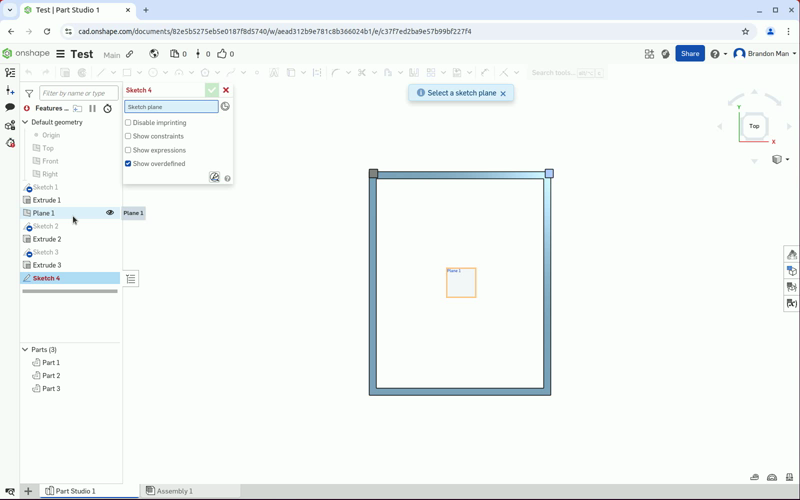
click(73, 215)
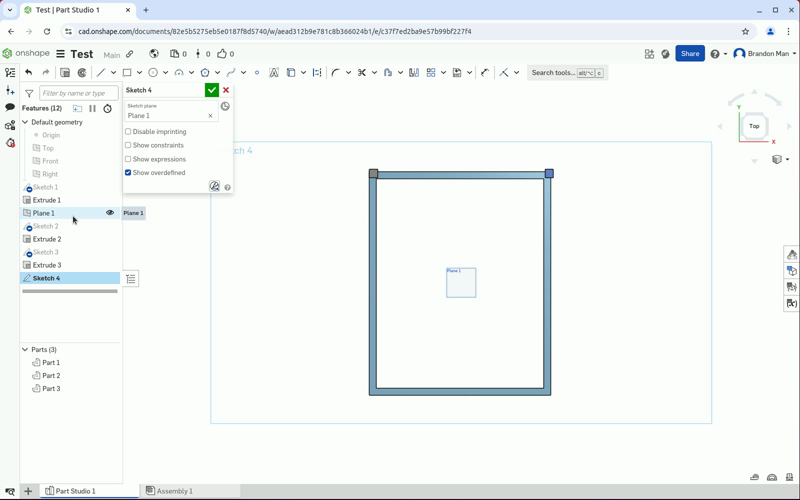
mouse_move(73, 352)
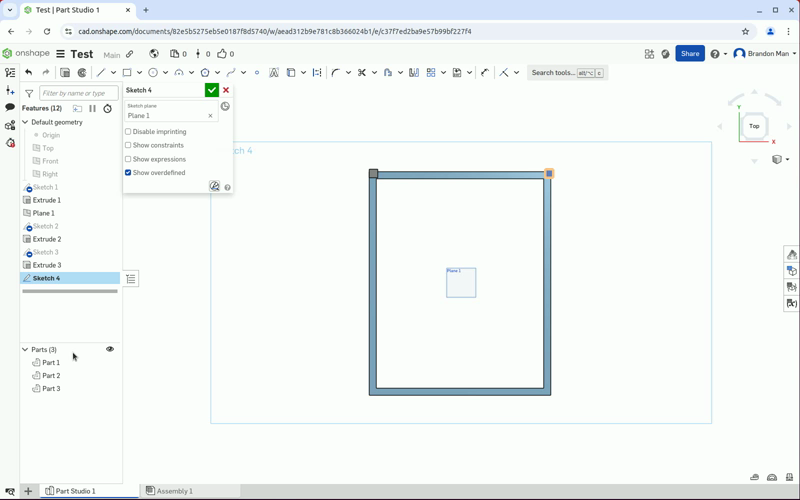
key(y)
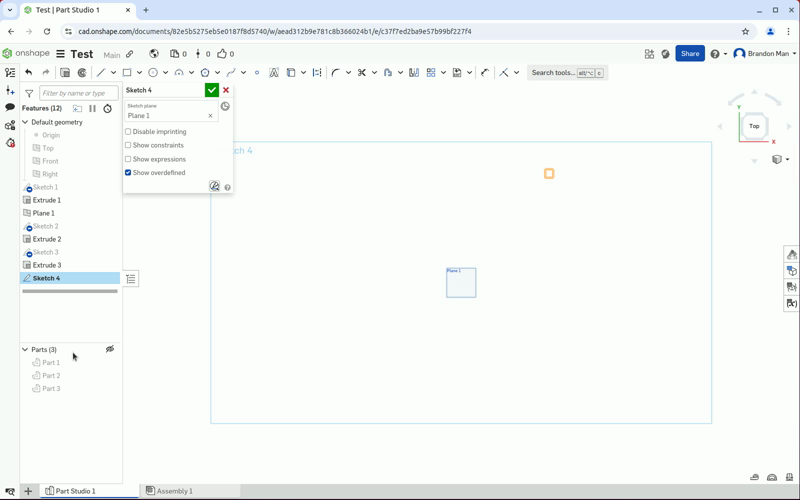
key(l)
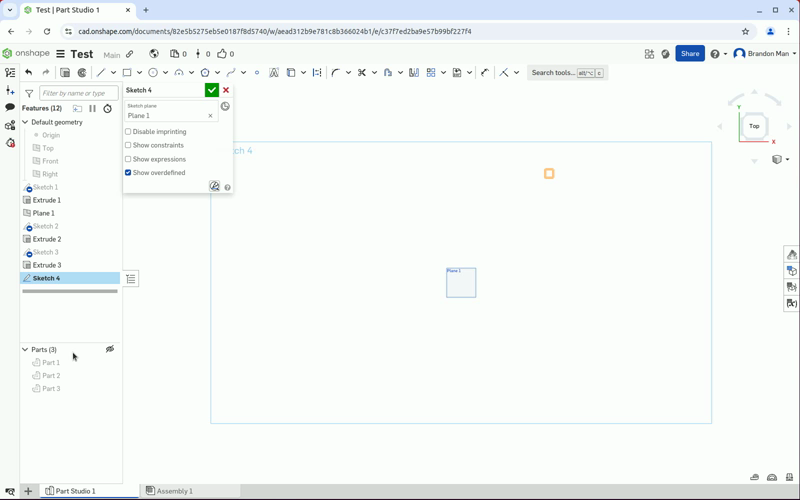
key_down(shift)
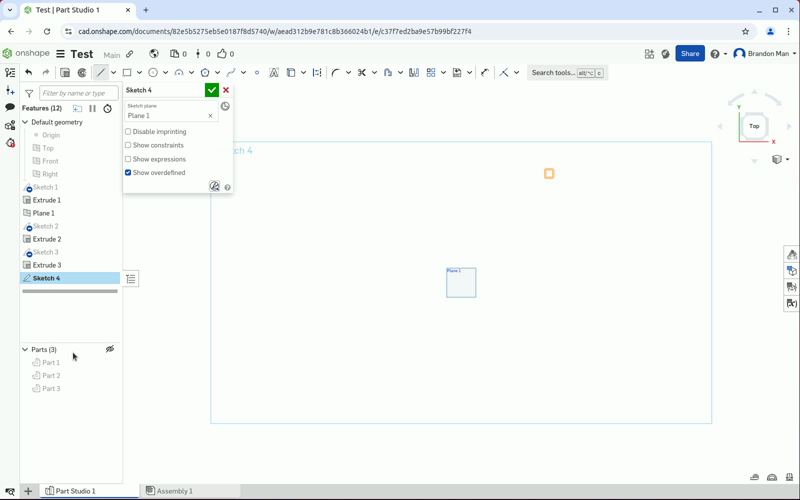
mouse_move(545, 395)
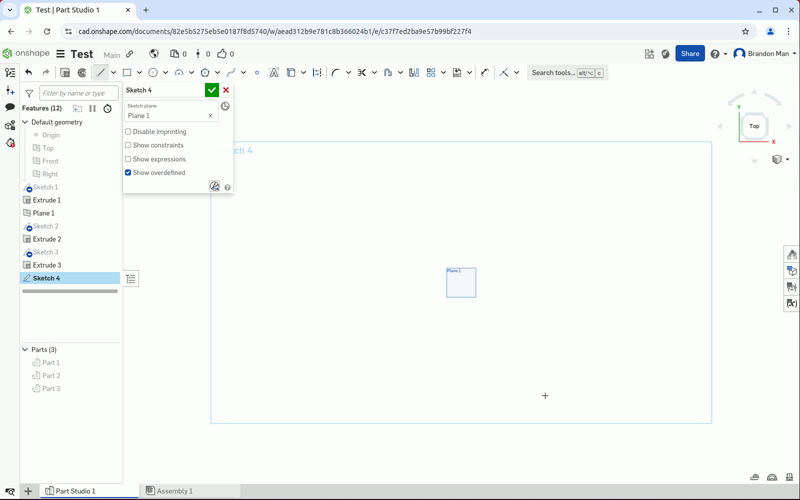
click(545, 395)
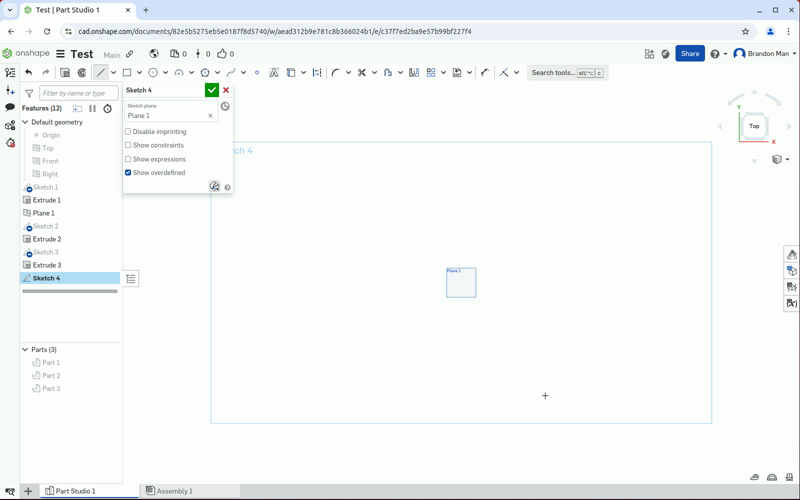
key_up(shift)
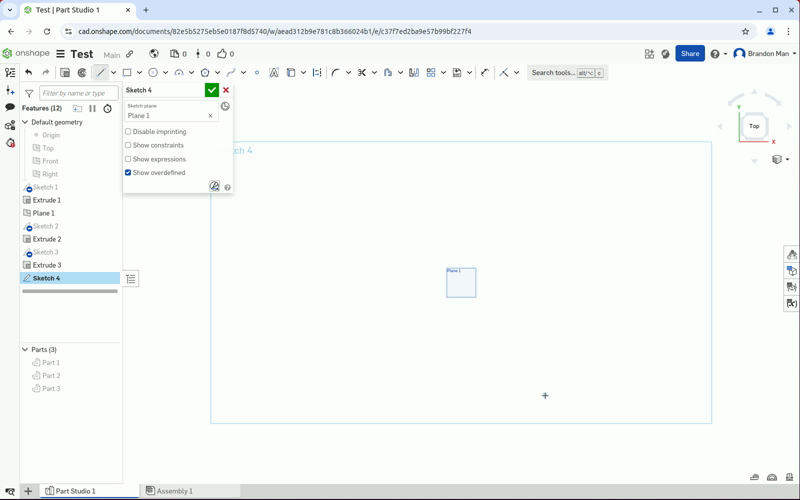
key_down(shift)
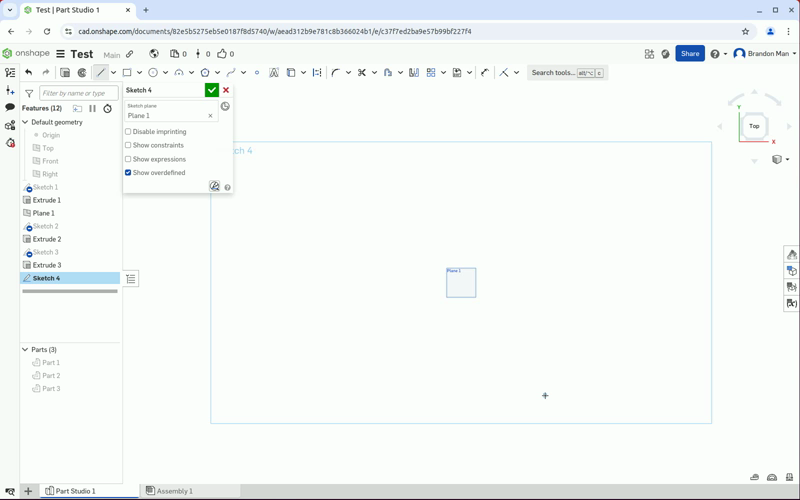
mouse_move(575, 395)
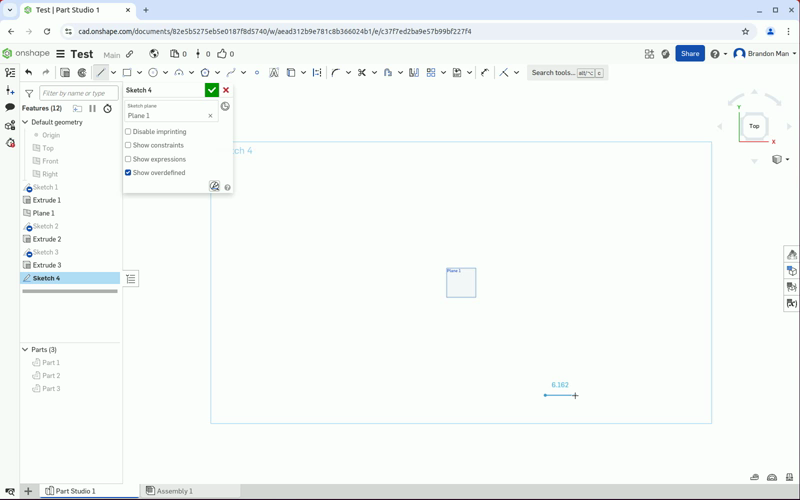
mouse_move(553, 395)
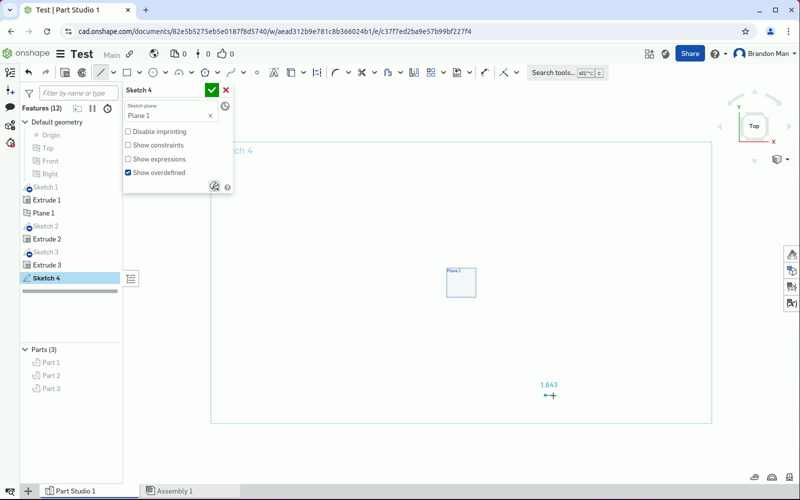
click(553, 395)
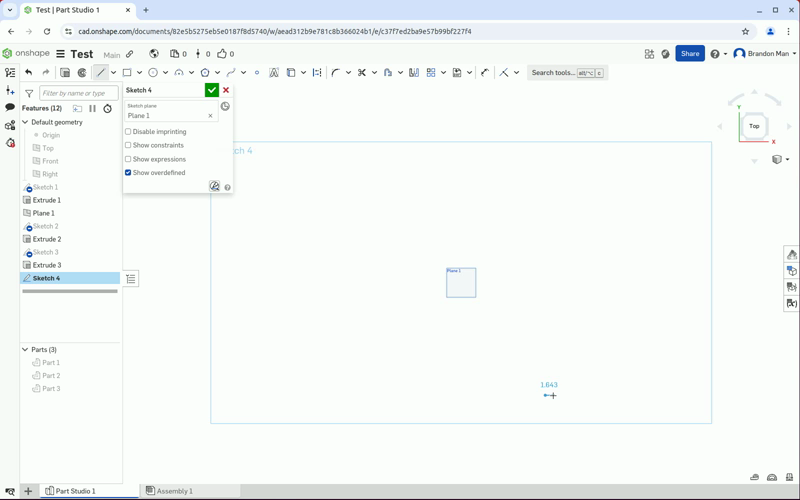
key_up(shift)
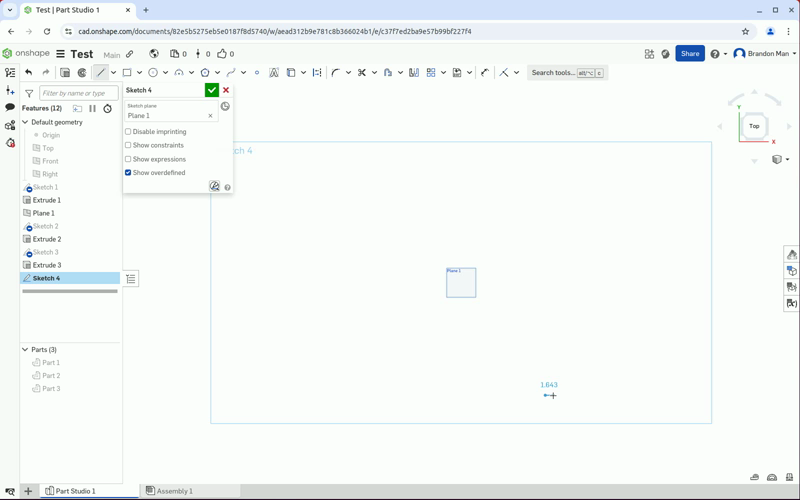
key_down(shift)
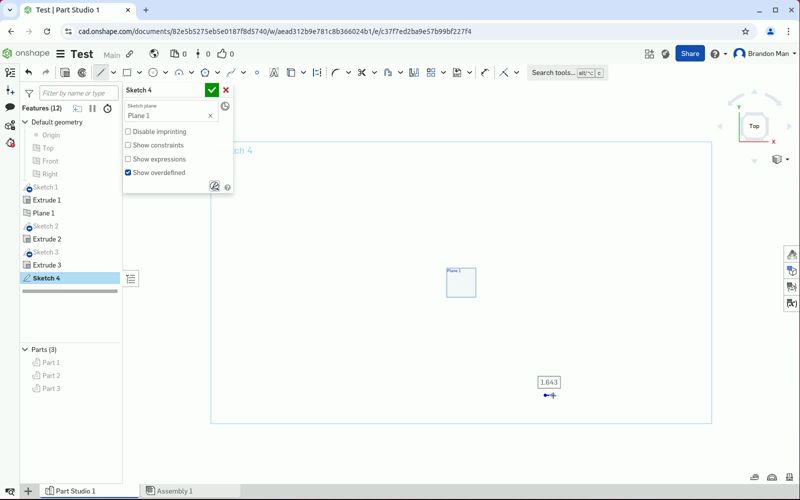
mouse_move(583, 395)
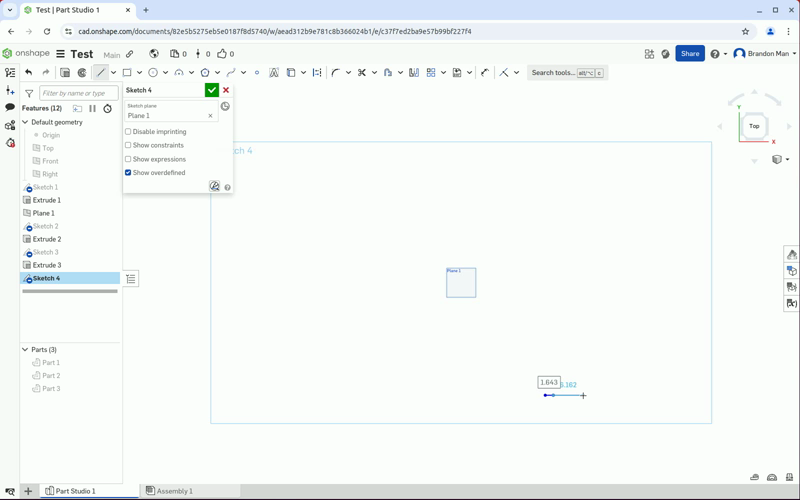
mouse_move(553, 387)
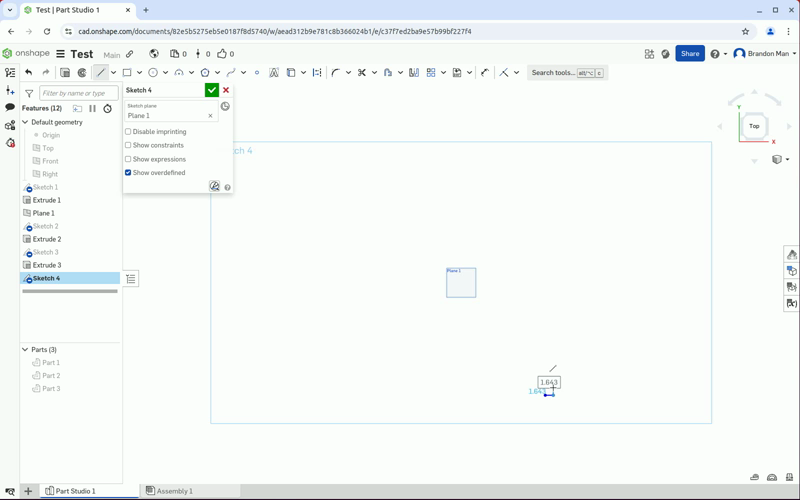
click(553, 387)
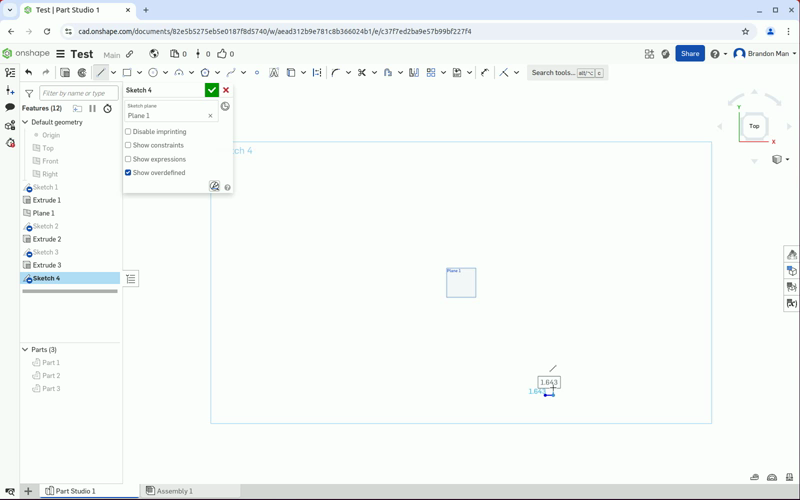
key_up(shift)
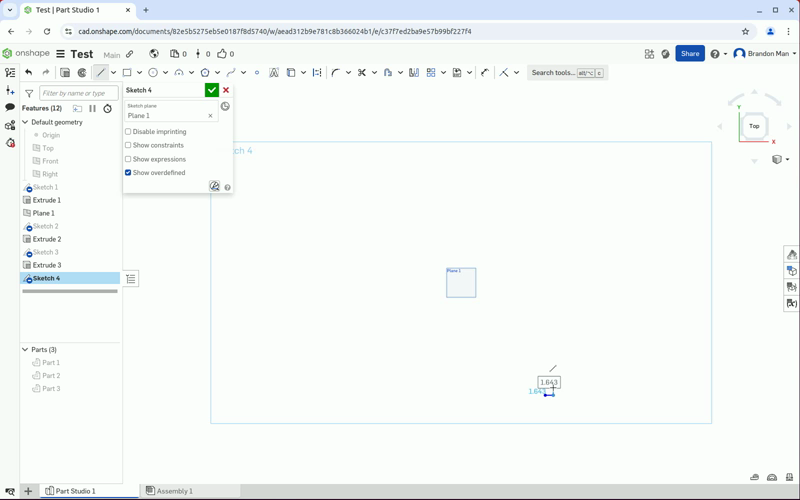
key_down(shift)
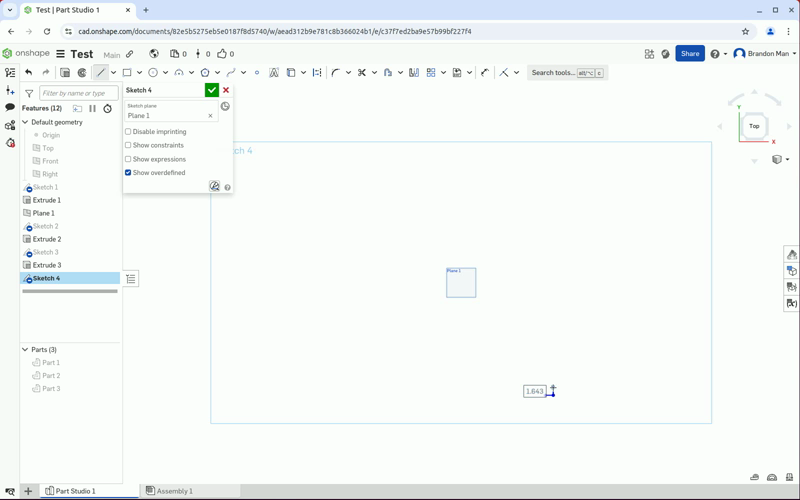
mouse_move(583, 387)
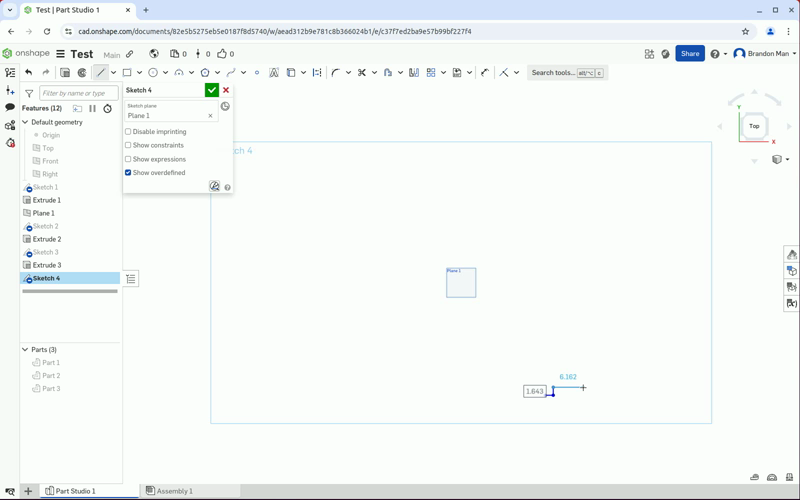
mouse_move(545, 387)
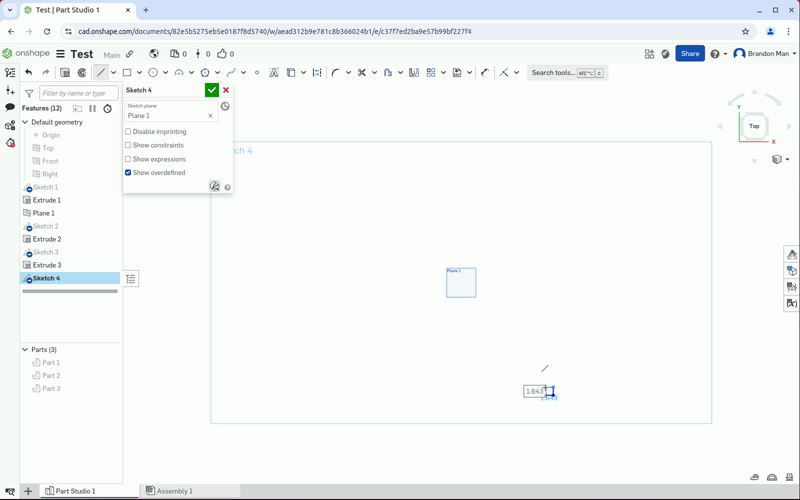
click(545, 387)
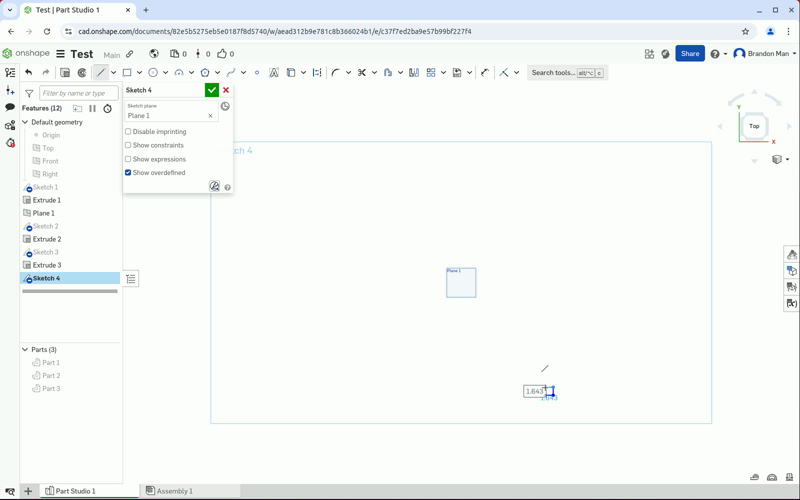
key_up(shift)
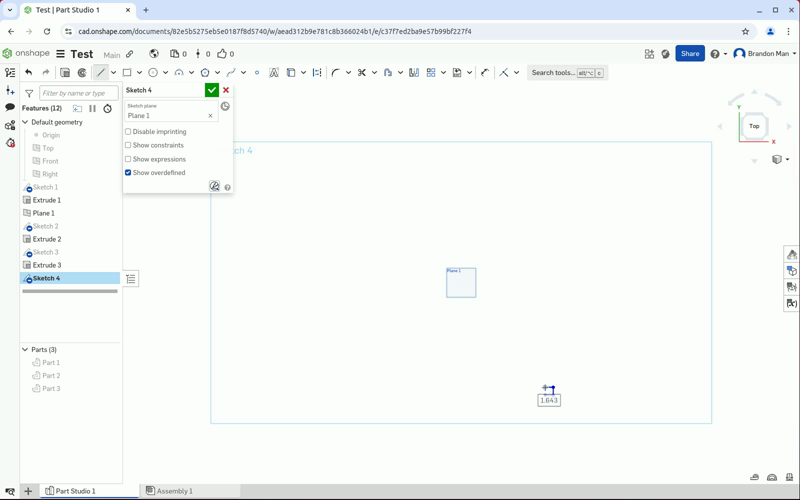
mouse_move(575, 387)
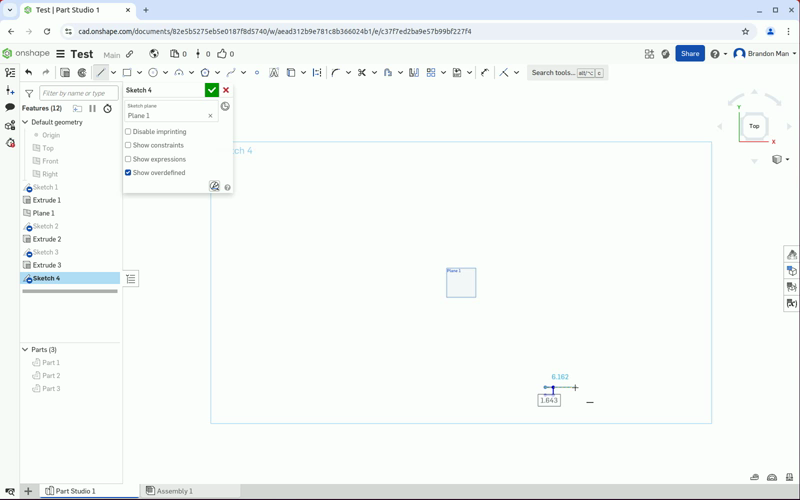
key_down(shift)
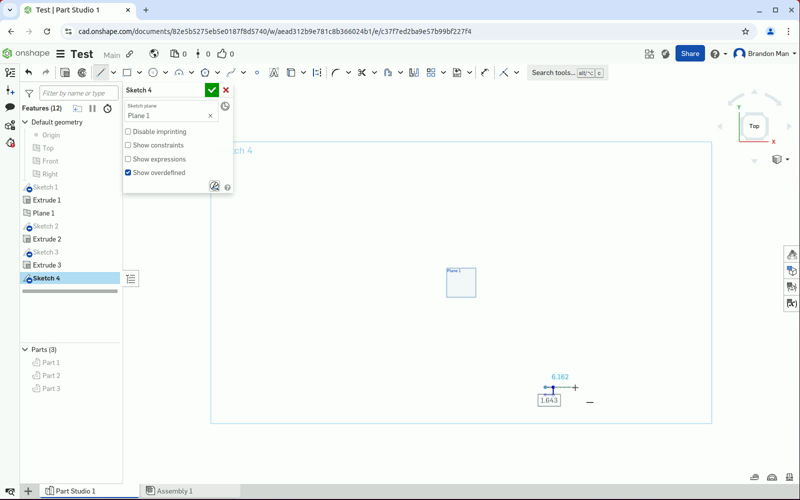
mouse_move(545, 395)
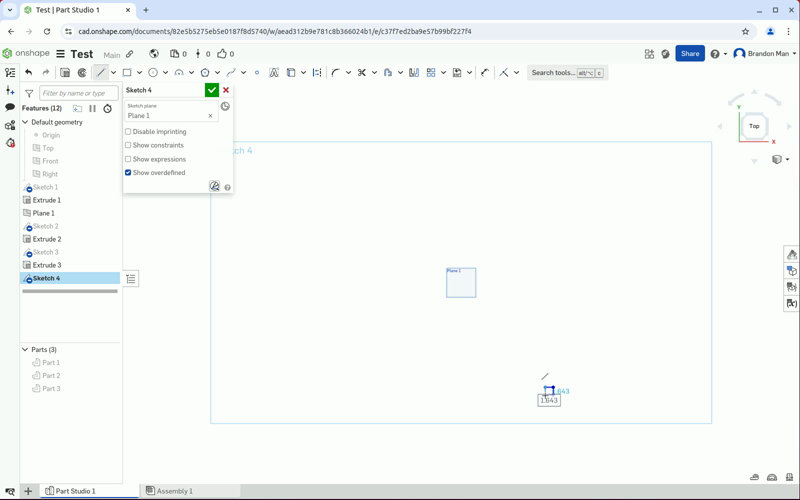
key_up(shift)
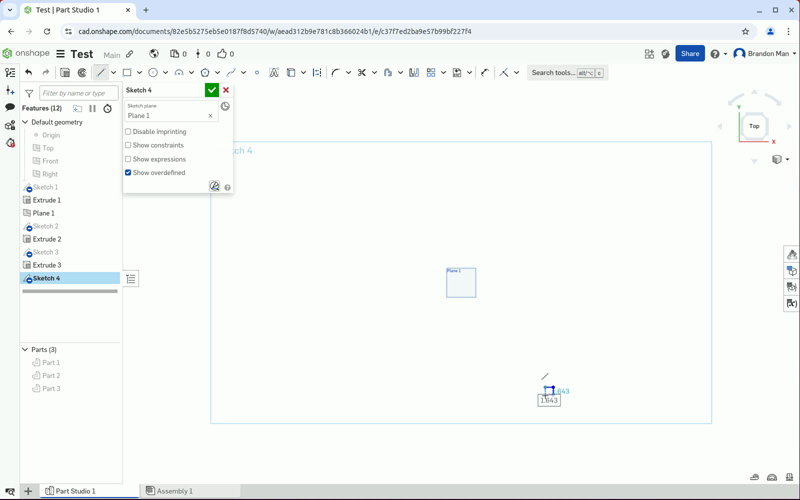
click(545, 395)
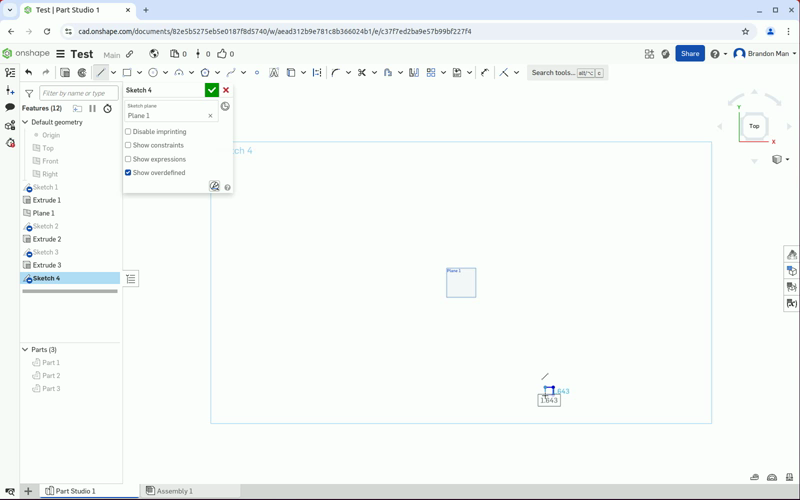
key(esc)
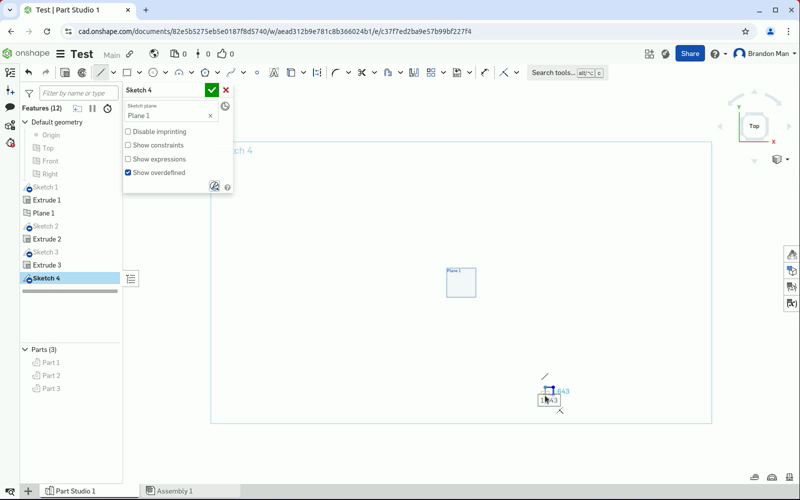
mouse_move(550, 394)
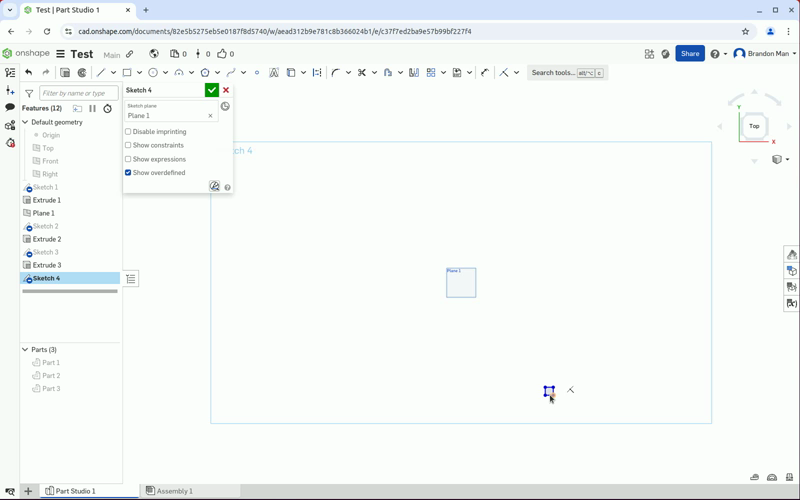
scroll(6)
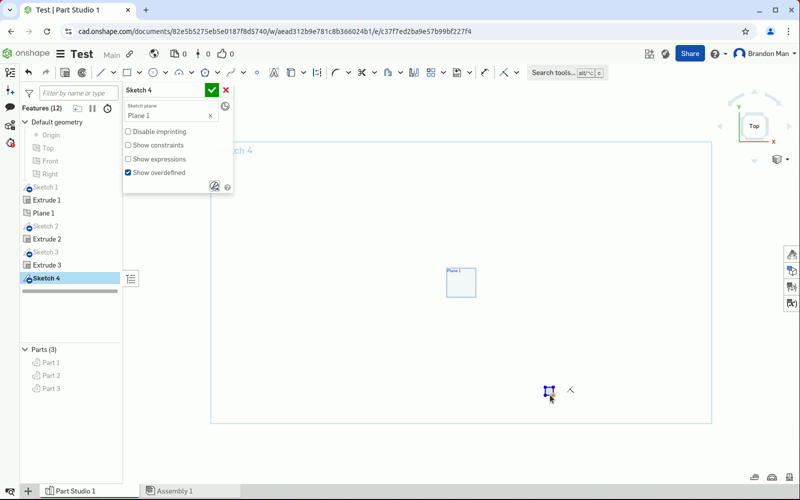
scroll(6)
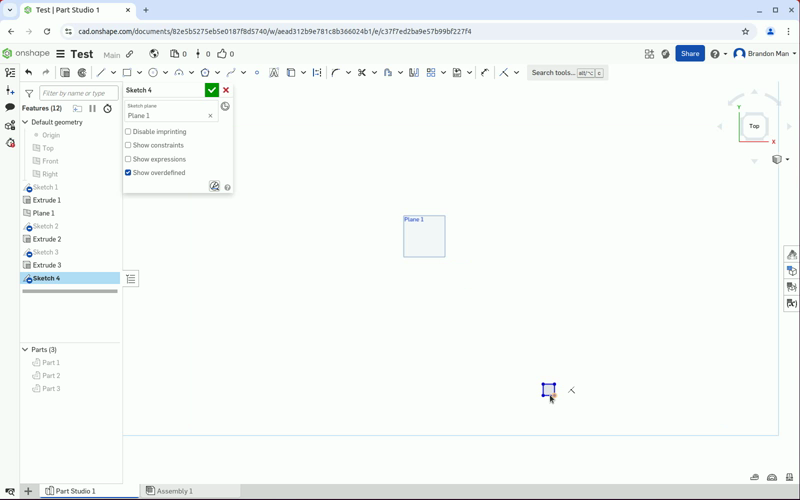
scroll(6)
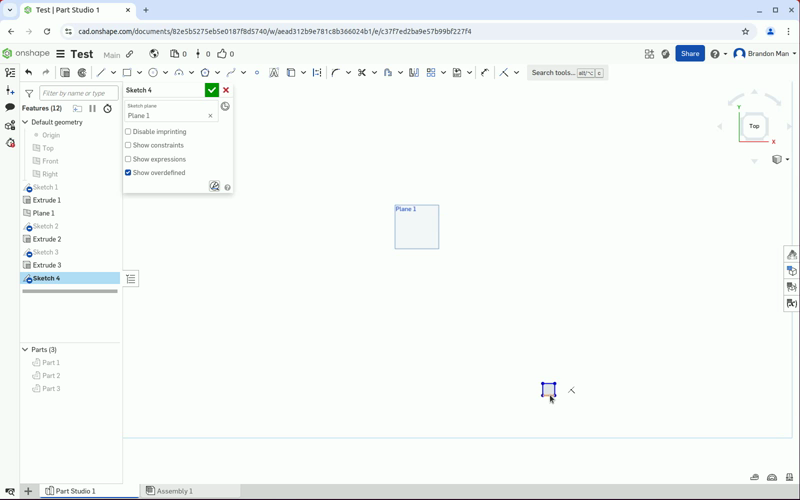
scroll(6)
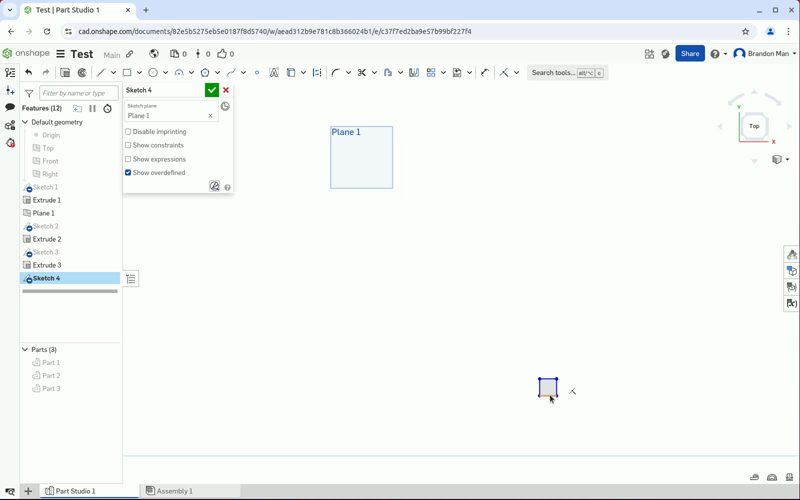
scroll(6)
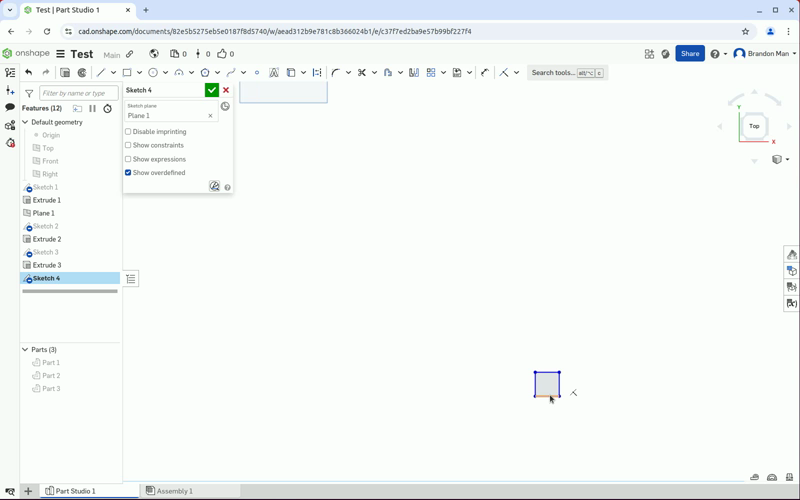
scroll(6)
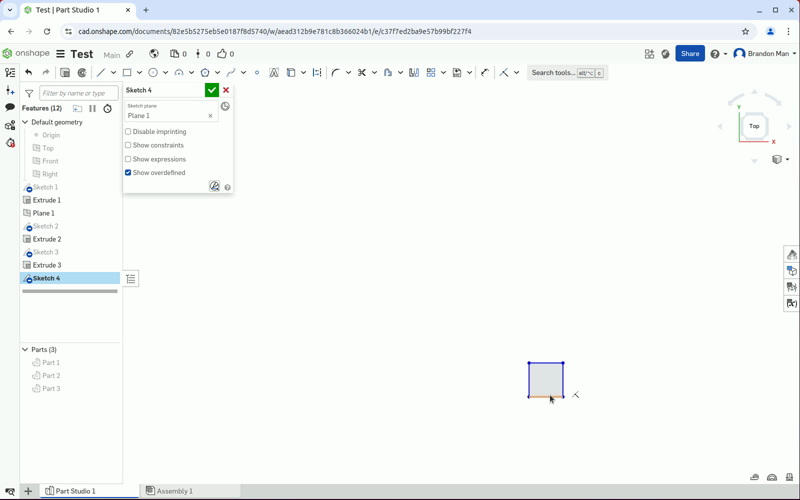
scroll(6)
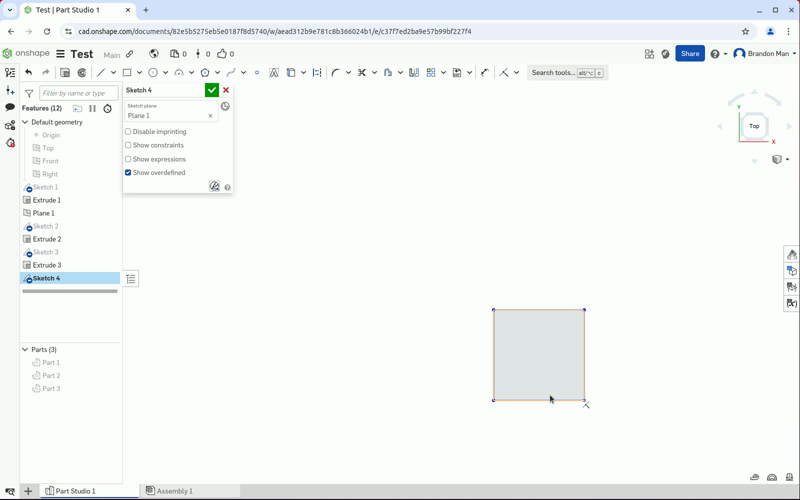
click(550, 394)
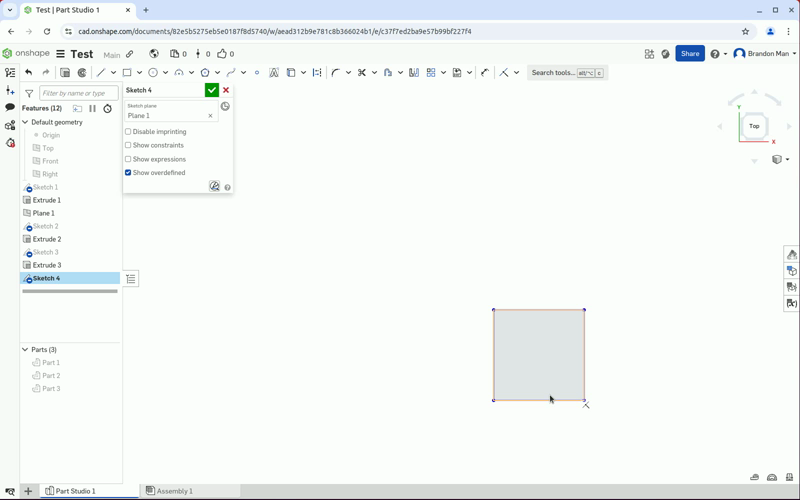
scroll(-6)
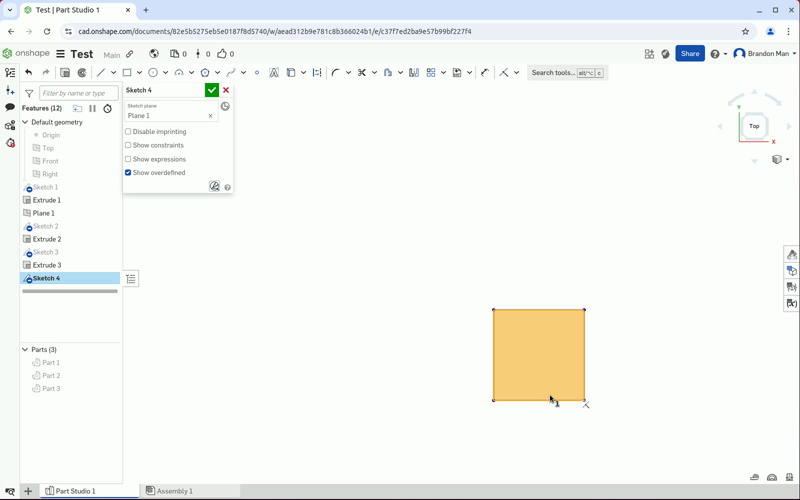
scroll(-6)
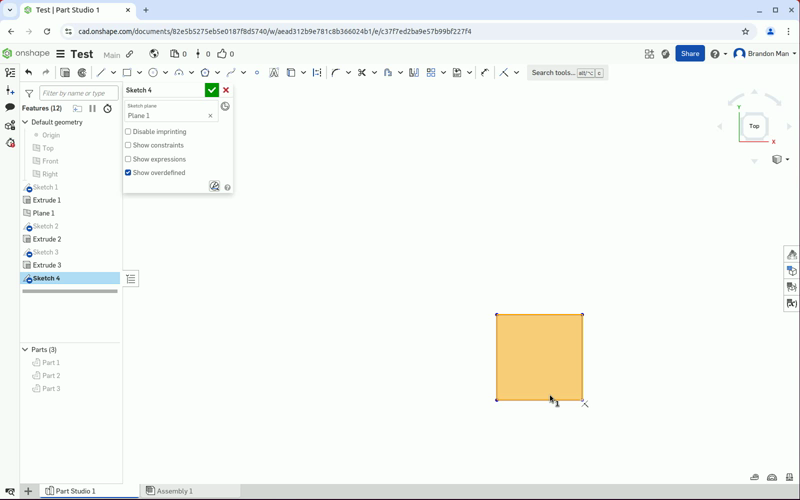
scroll(-6)
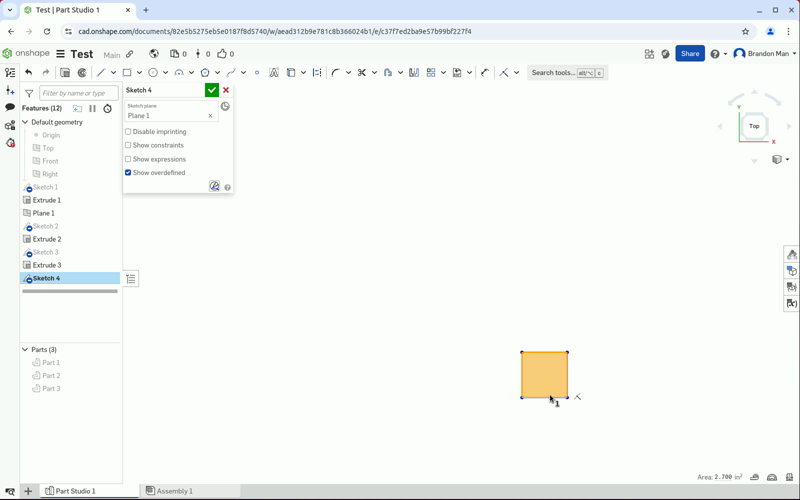
scroll(-6)
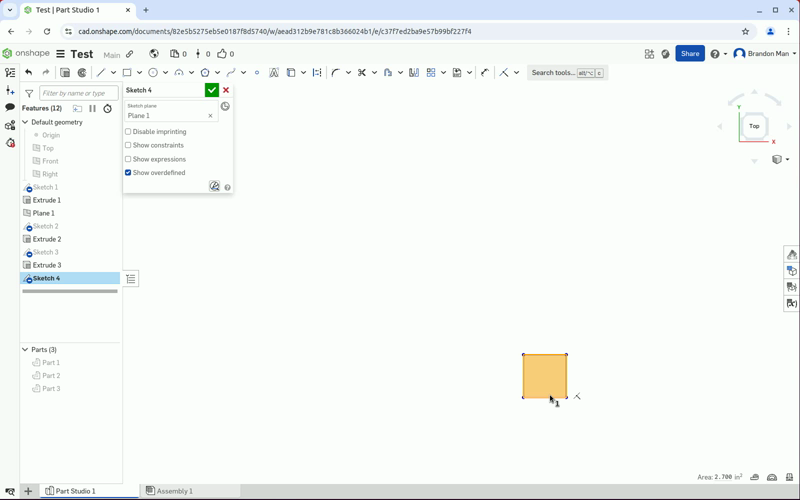
scroll(-6)
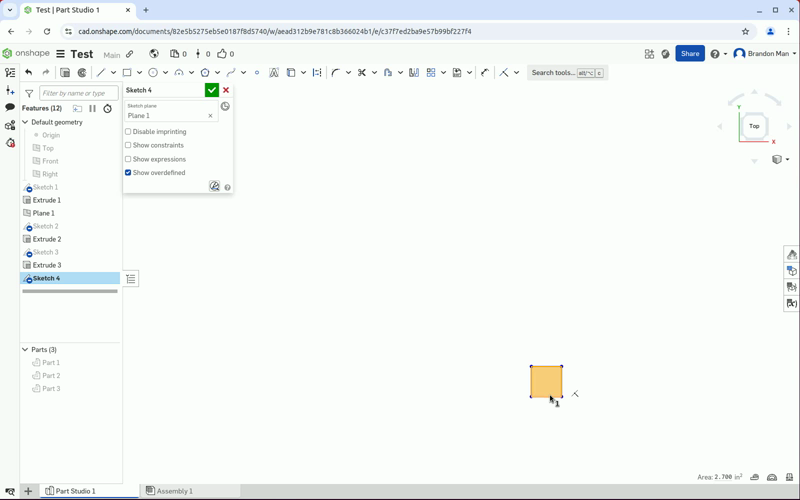
scroll(-6)
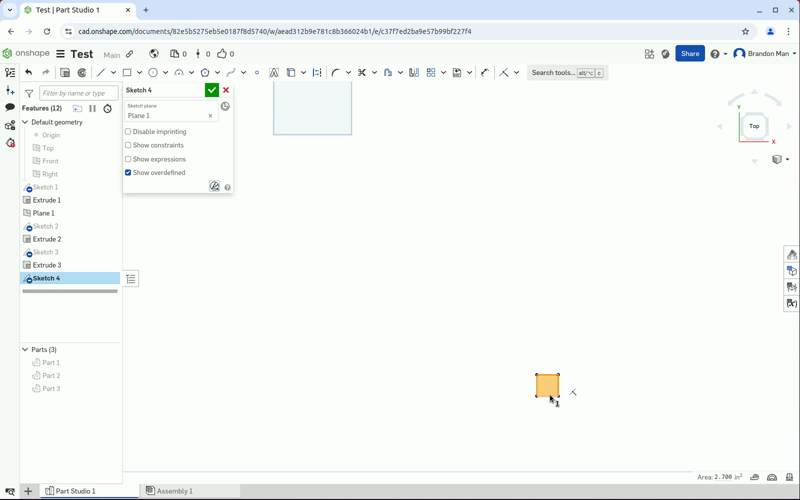
scroll(-6)
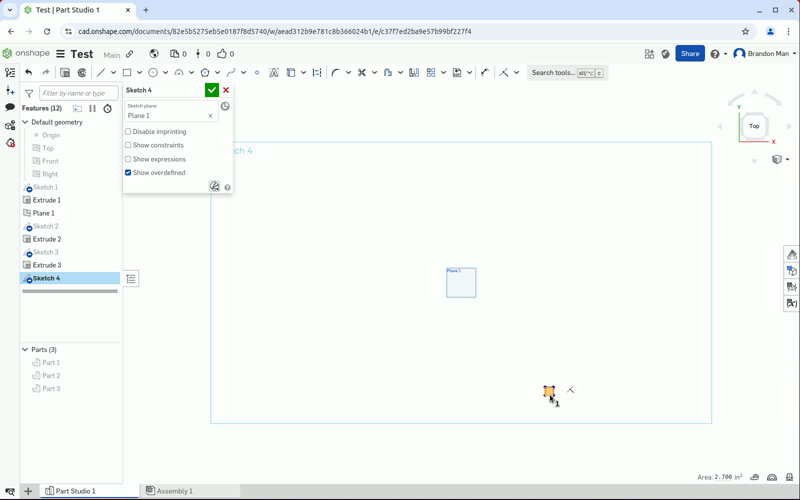
mouse_move(73, 352)
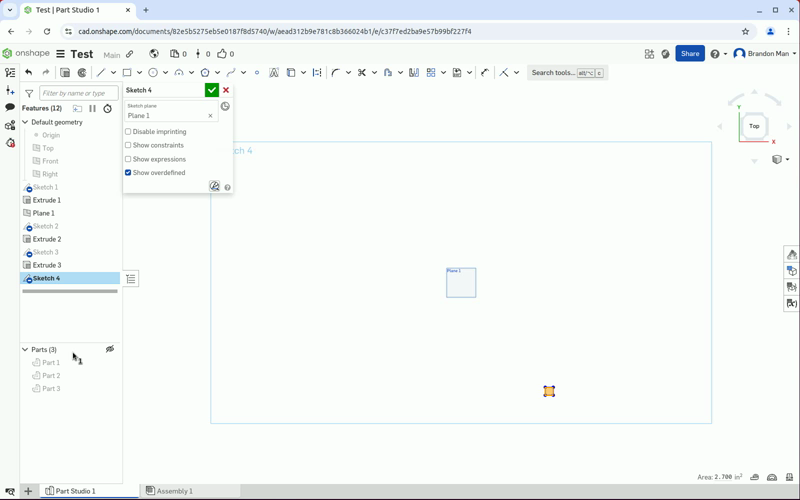
key(shift+y)
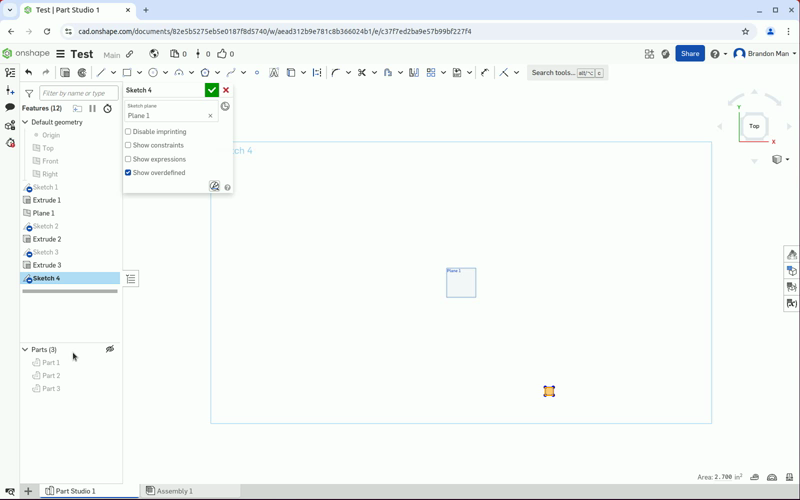
key(shift+e)
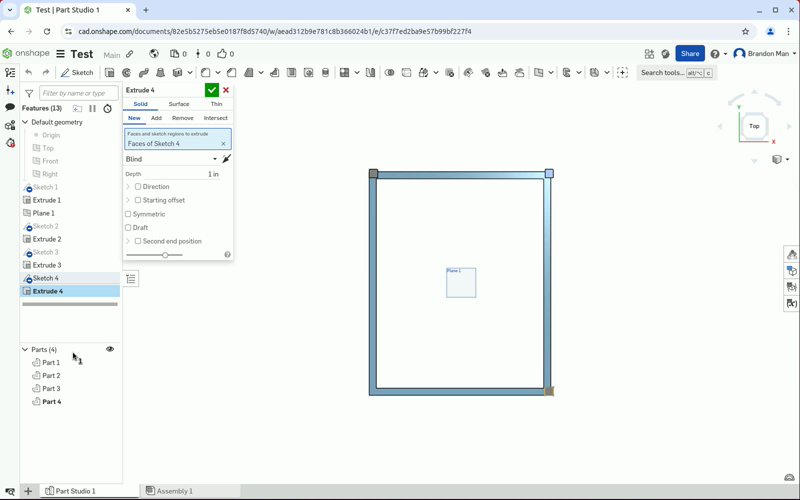
mouse_move(143, 106)
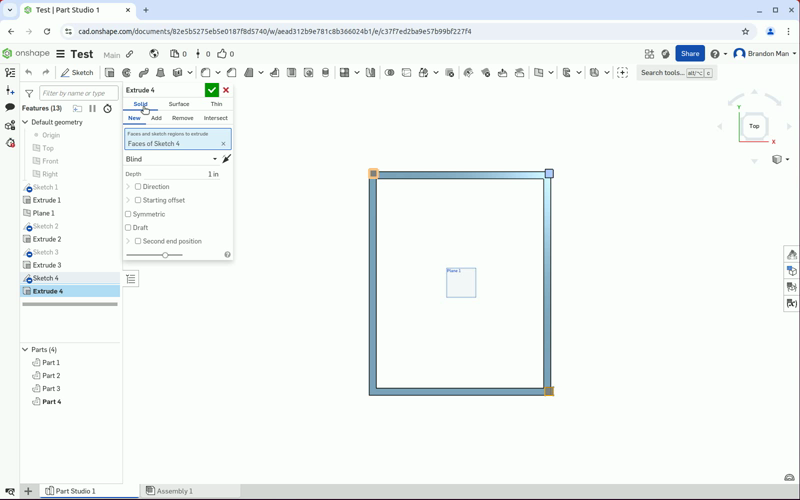
click(143, 106)
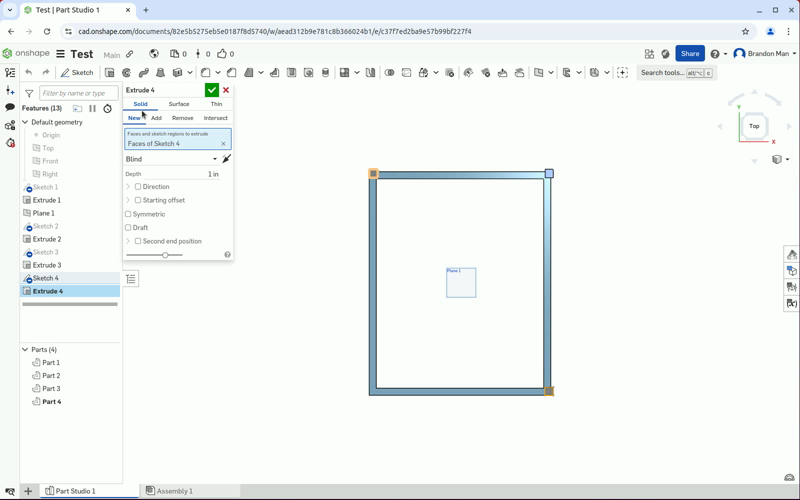
mouse_move(137, 120)
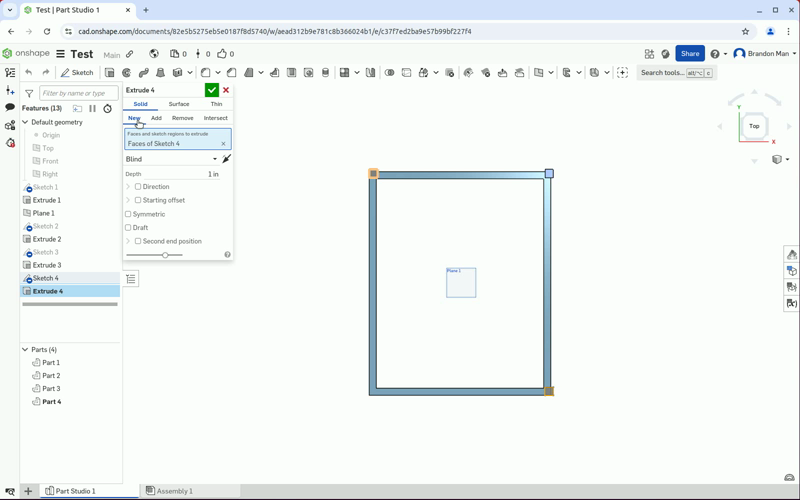
click(137, 120)
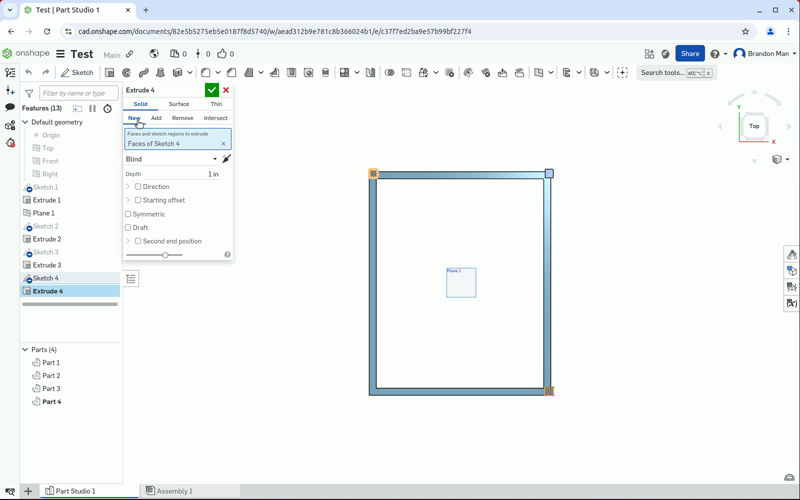
key(tab, 4)
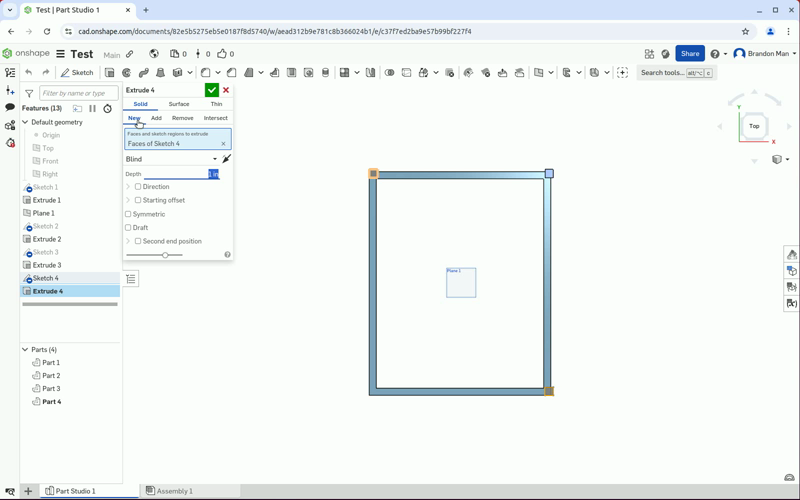
text(14.443)
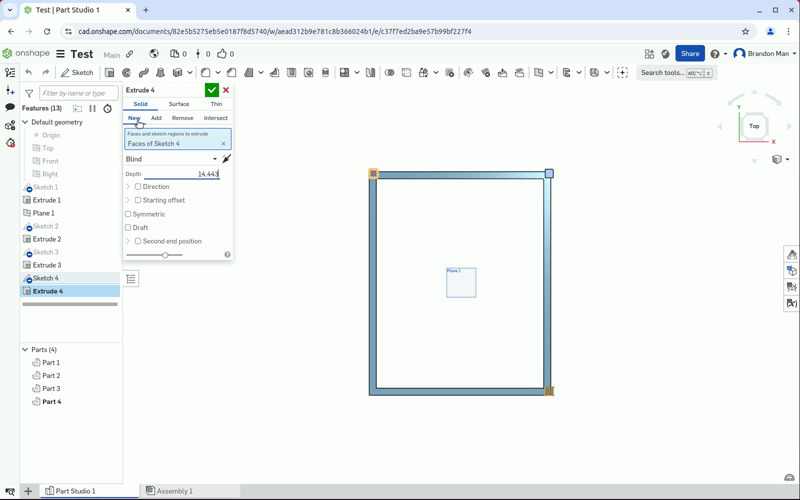
key(enter)
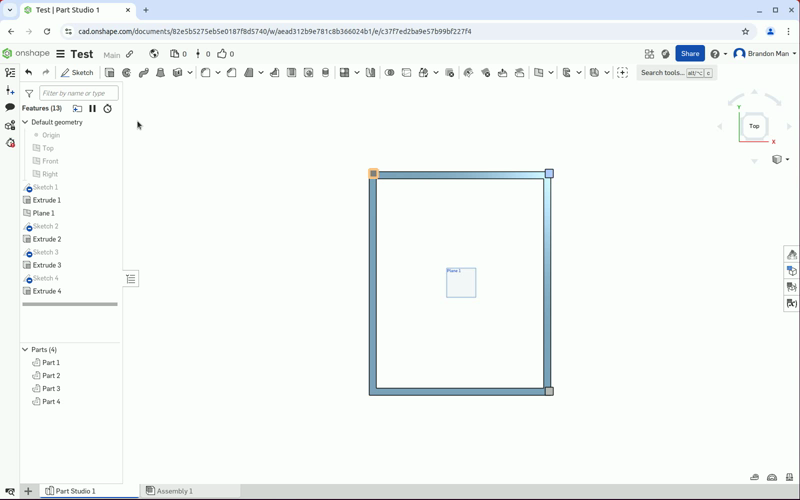
key(shift+h)
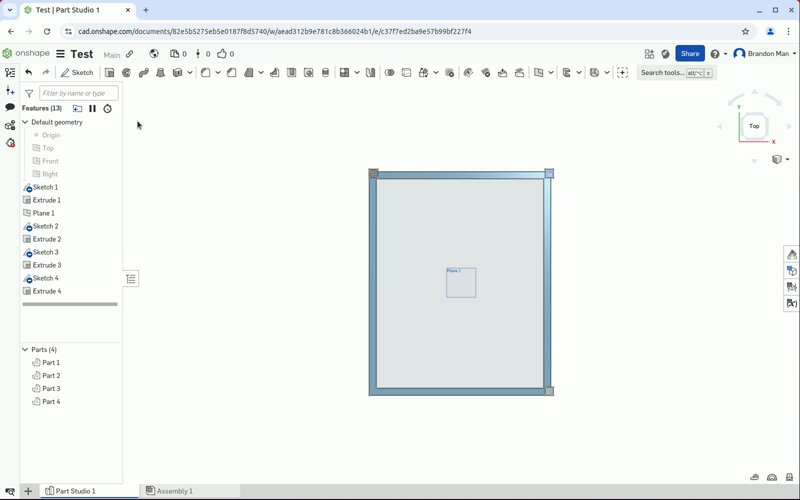
key(shift+h)
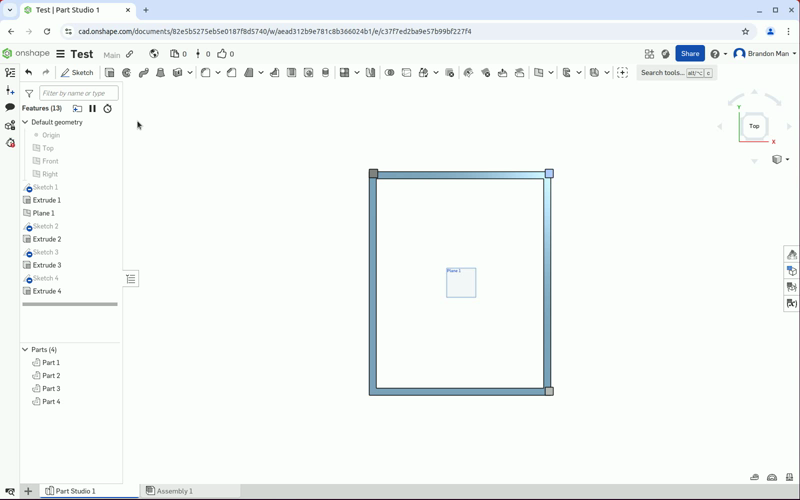
mouse_move(73, 189)
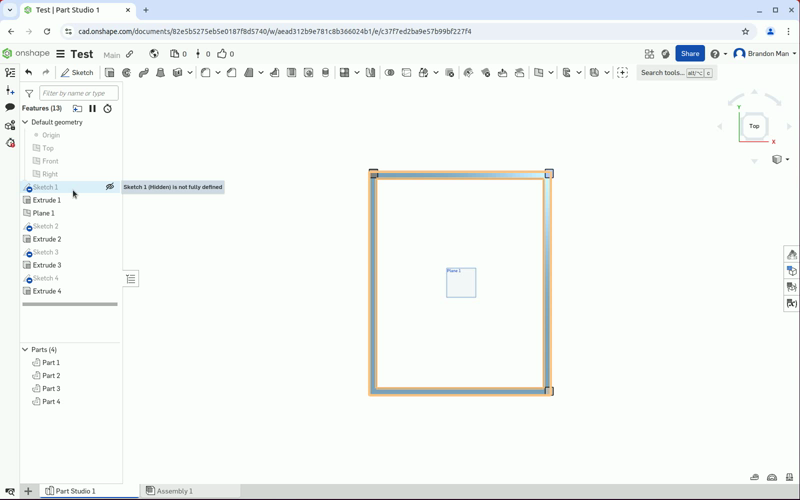
click(73, 189)
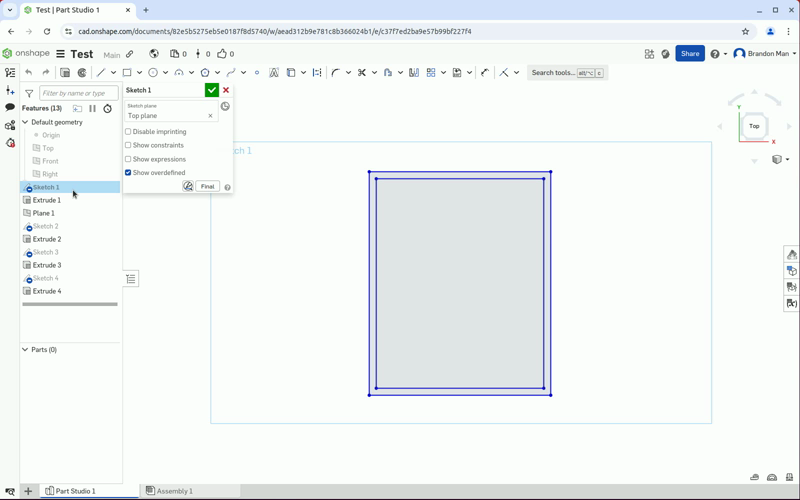
mouse_move(229, 92)
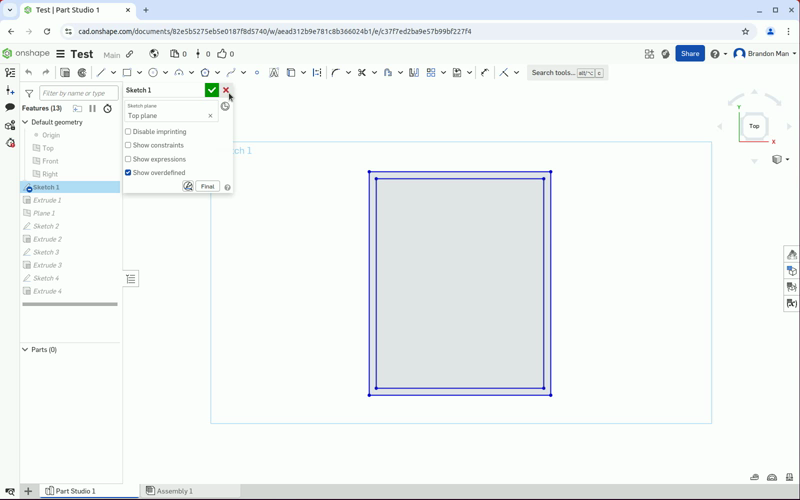
click(229, 92)
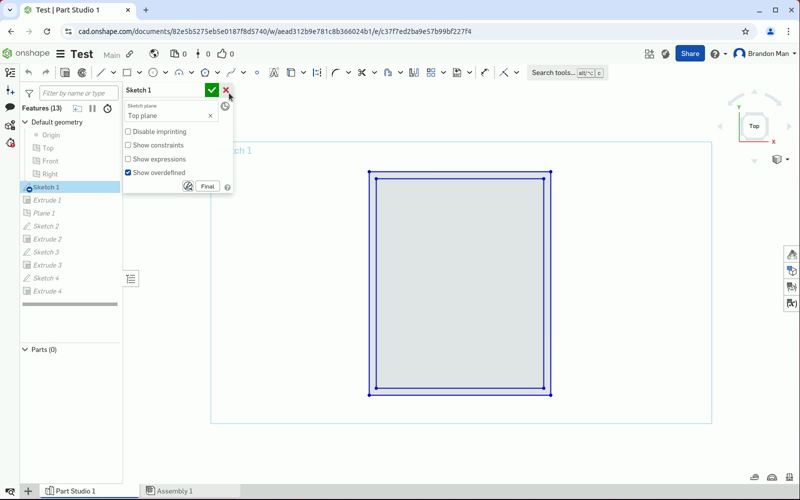
key(shift+s)
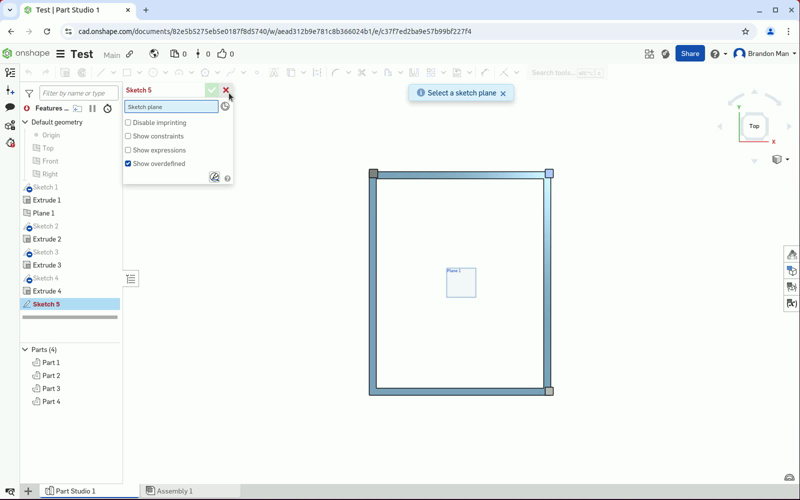
mouse_move(73, 215)
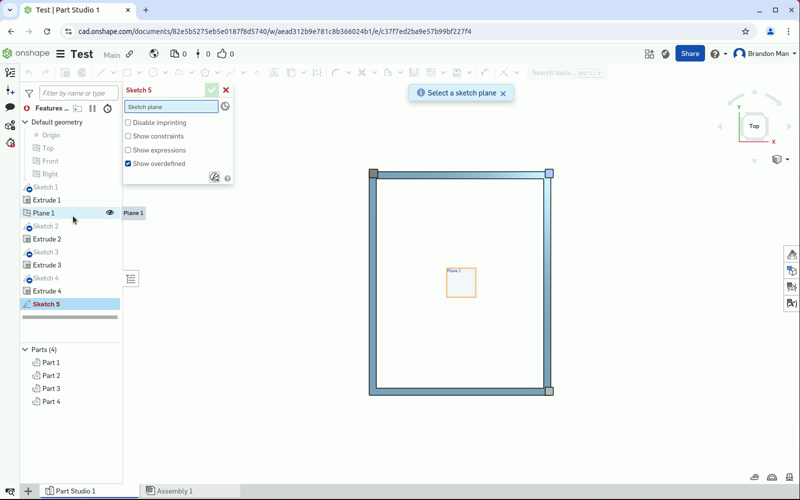
click(73, 215)
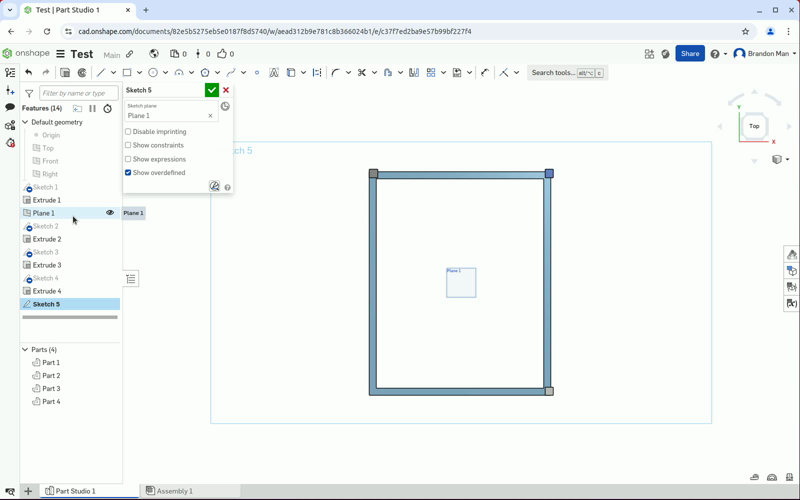
mouse_move(73, 352)
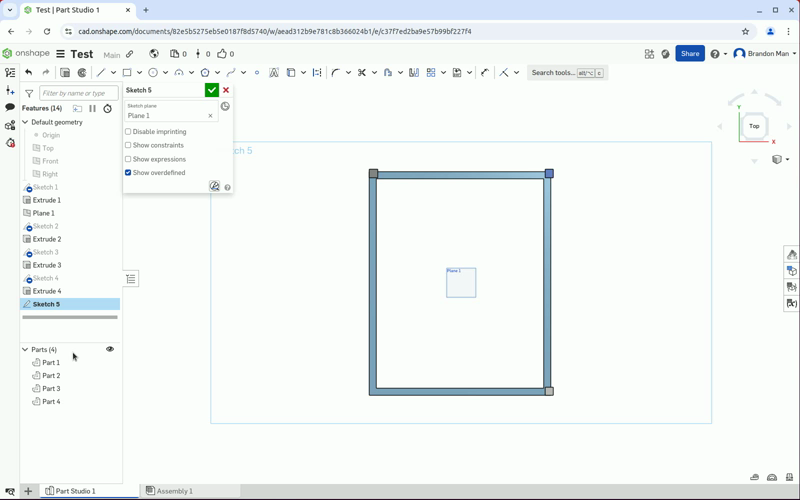
key(y)
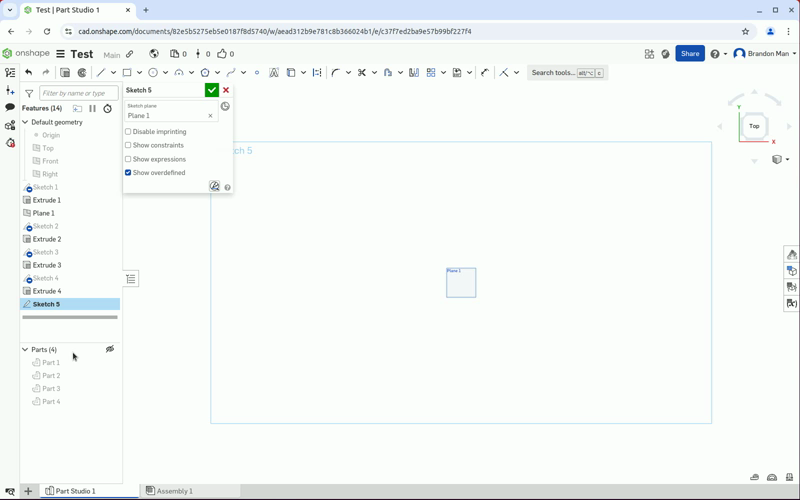
key(l)
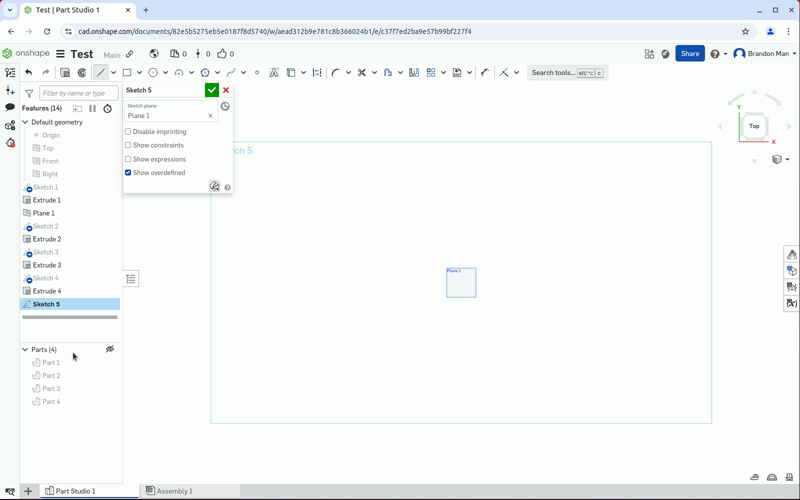
key_down(shift)
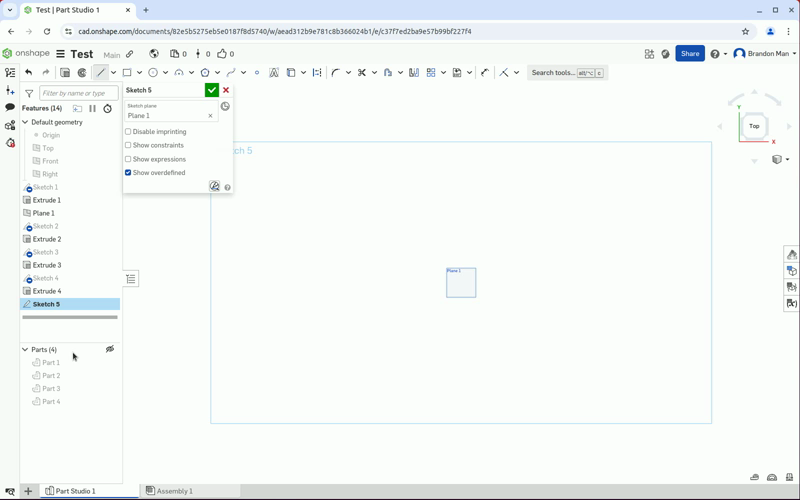
mouse_move(369, 395)
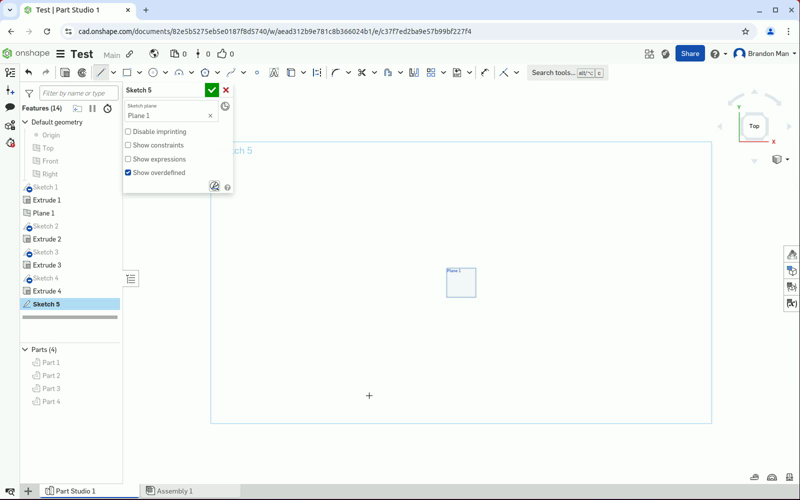
click(369, 395)
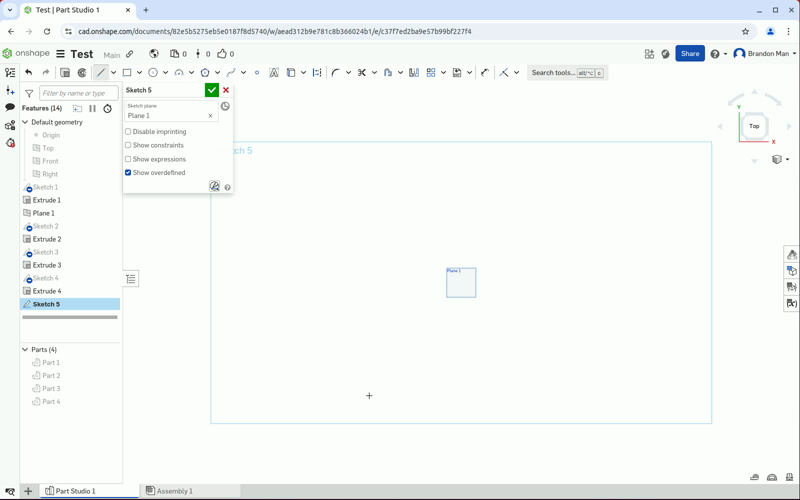
key_up(shift)
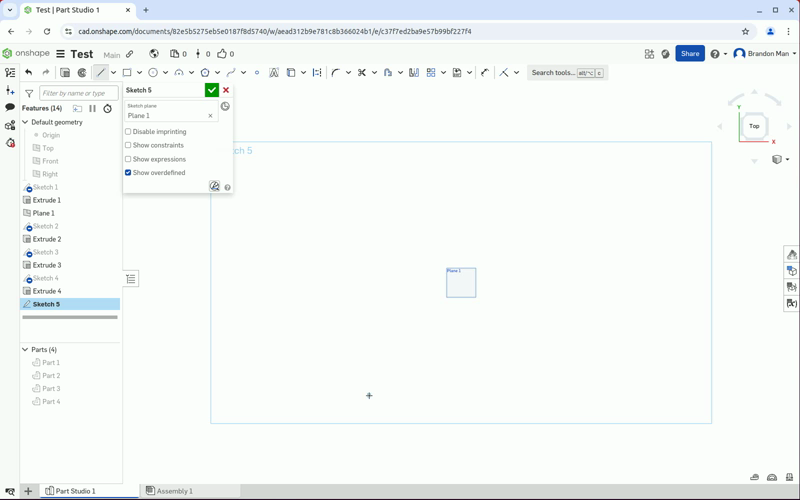
key_down(shift)
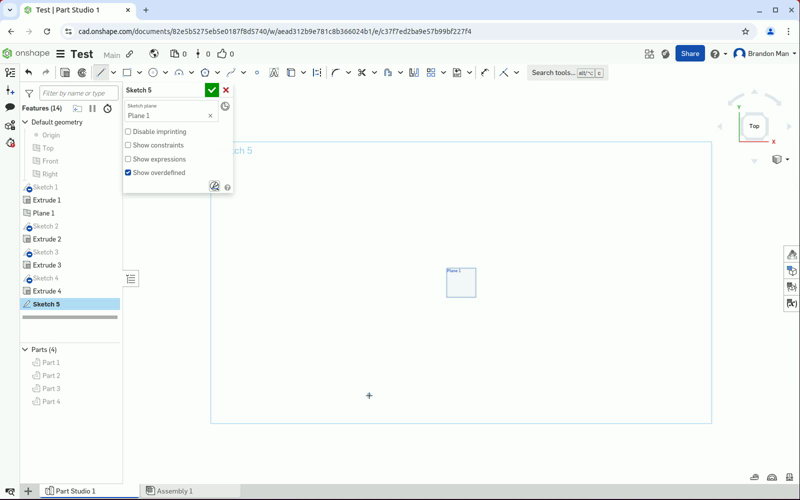
mouse_move(399, 395)
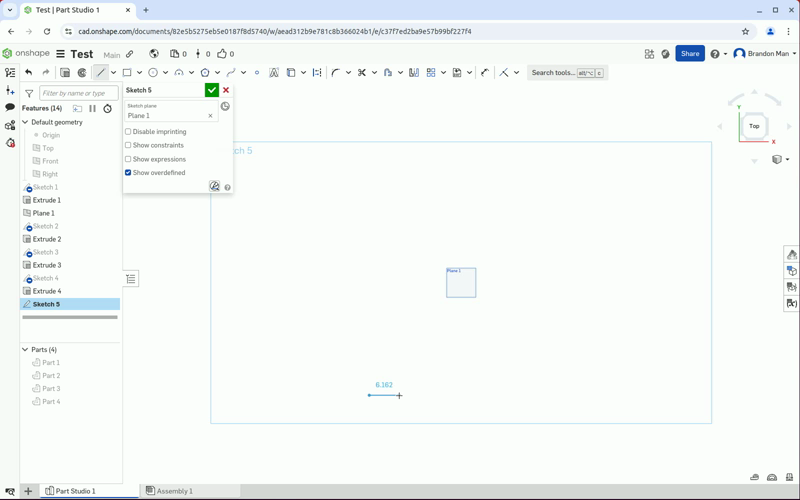
mouse_move(377, 395)
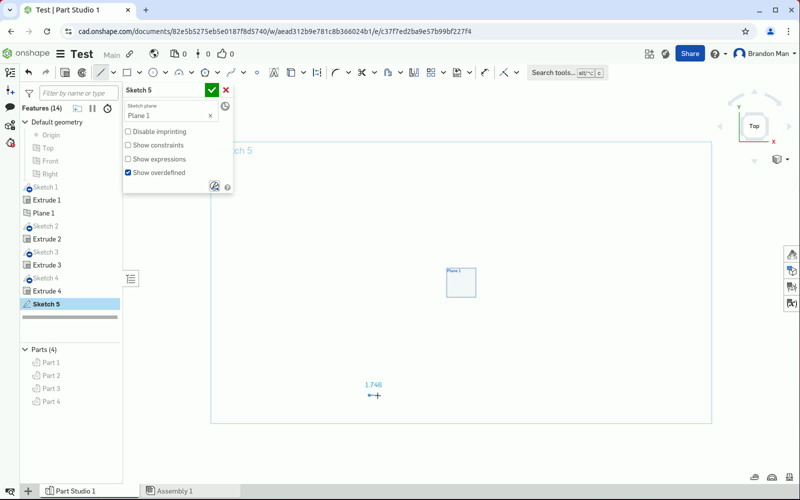
click(377, 395)
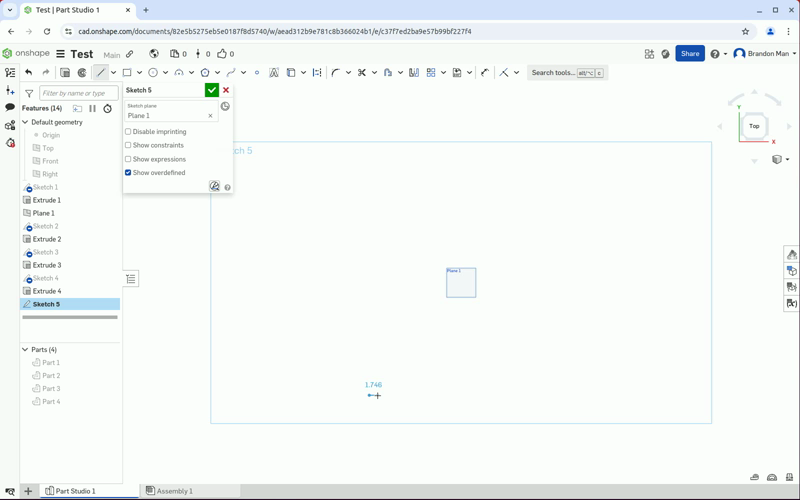
key_up(shift)
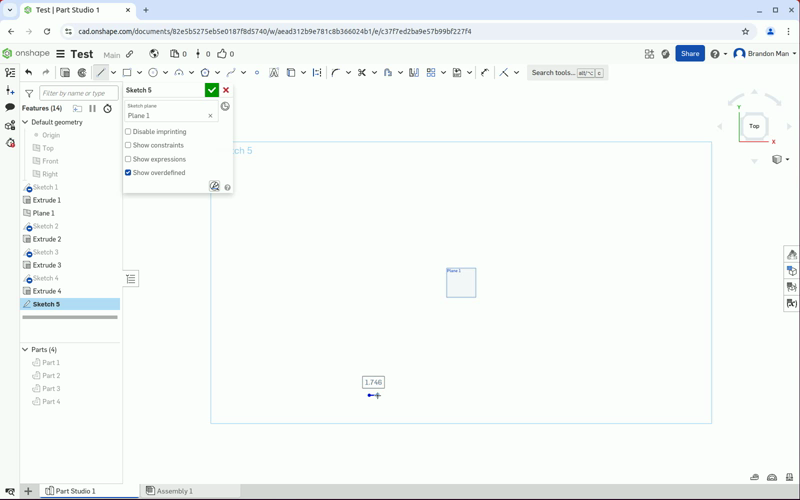
key_down(shift)
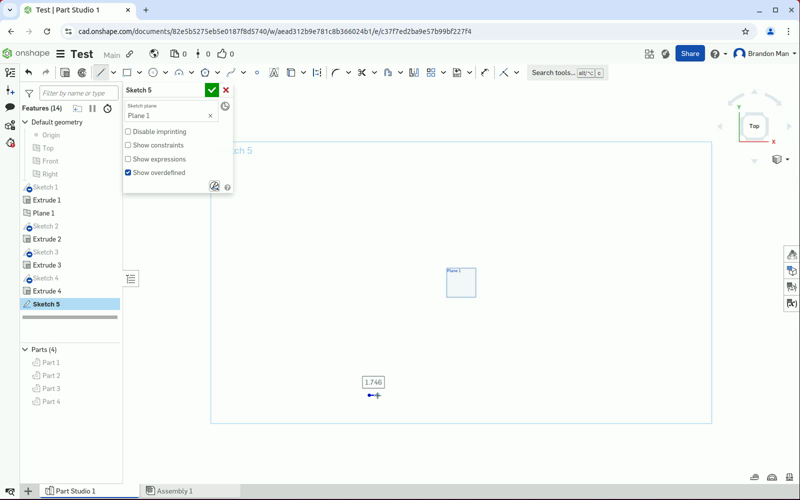
mouse_move(407, 395)
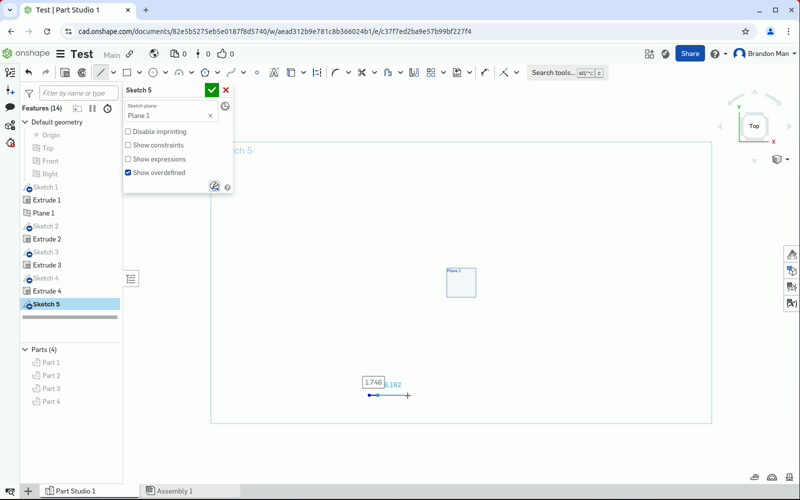
mouse_move(377, 387)
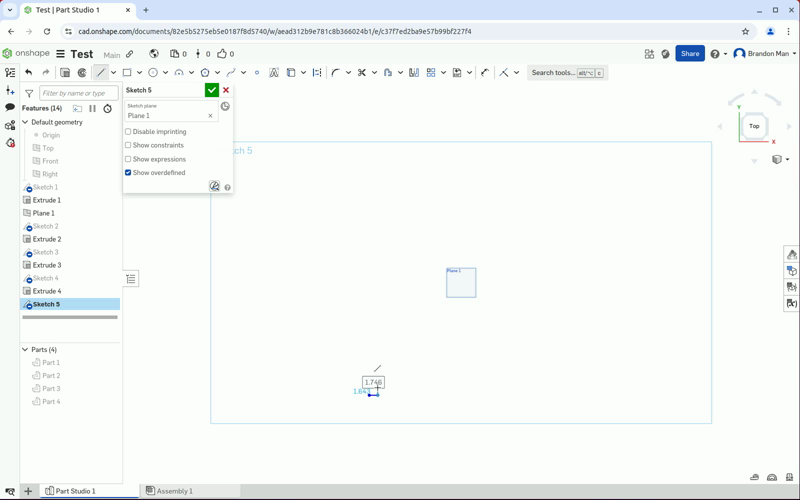
click(377, 387)
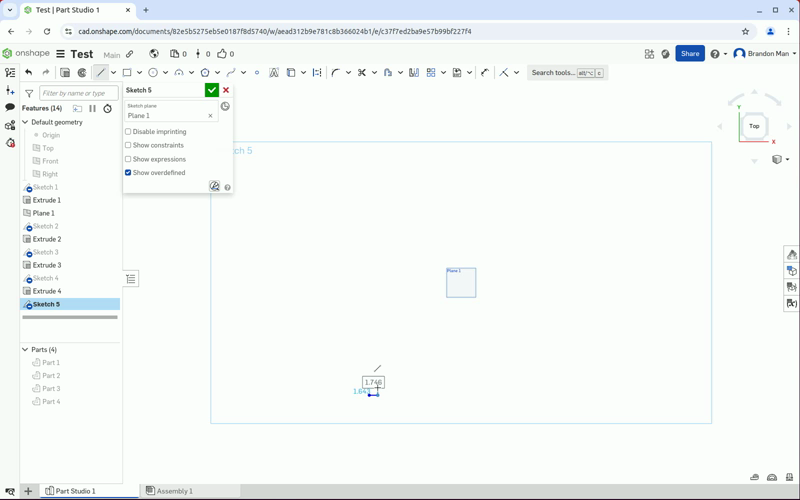
key_up(shift)
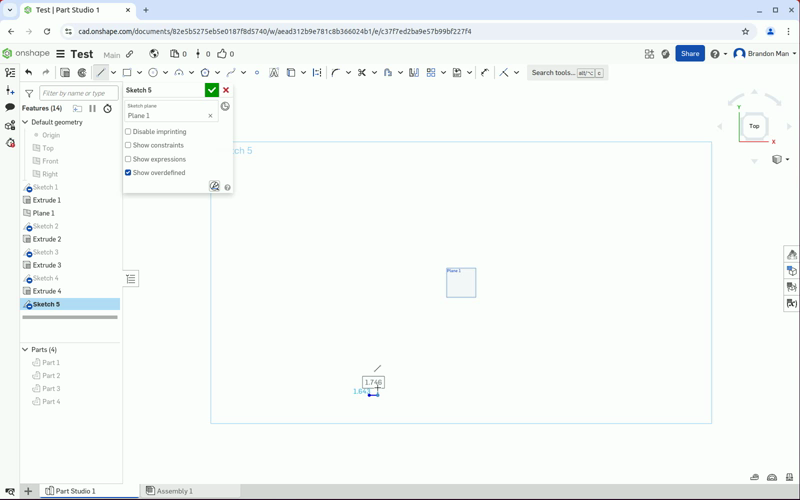
key_down(shift)
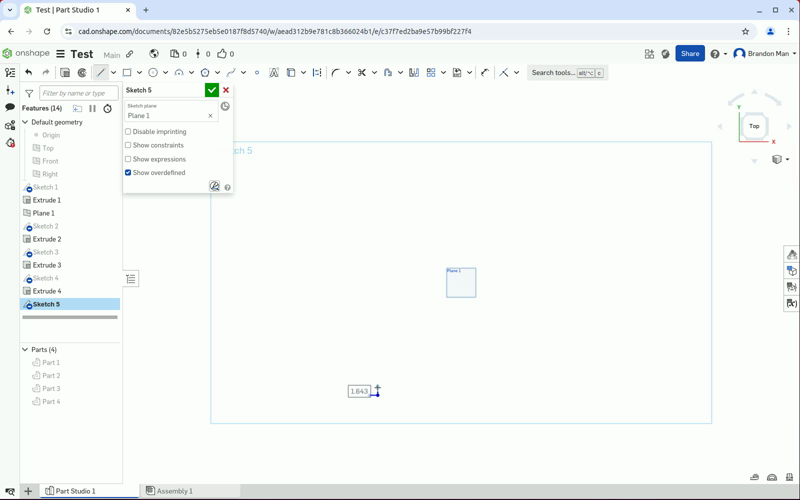
mouse_move(407, 387)
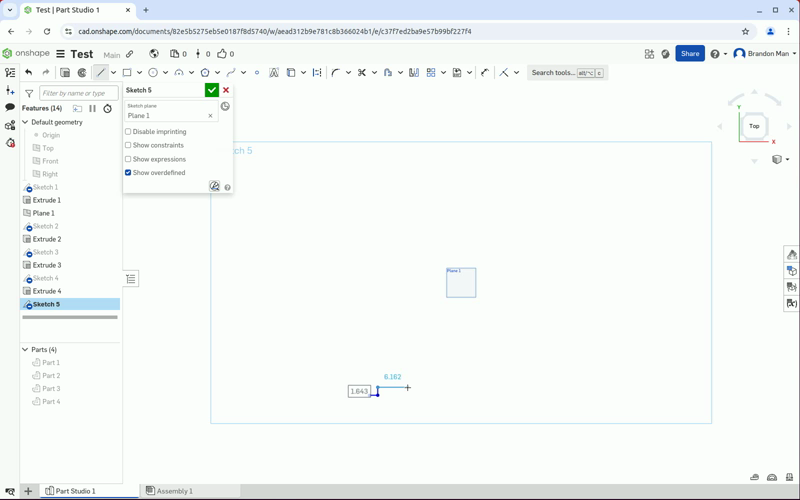
mouse_move(369, 387)
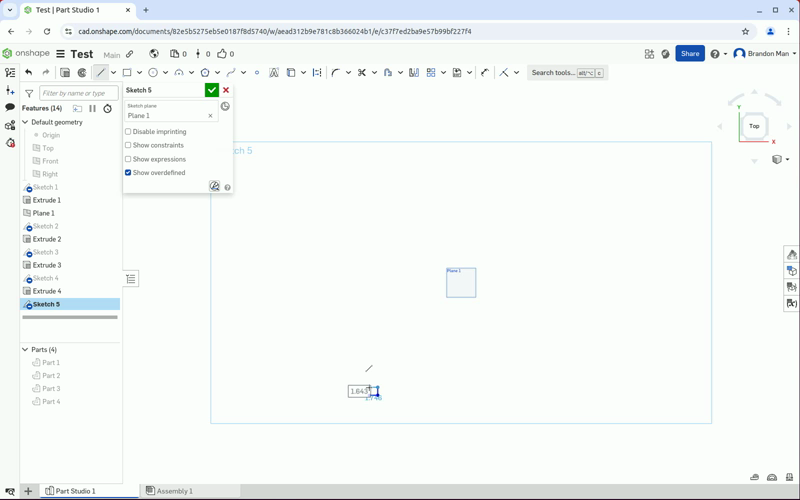
click(369, 387)
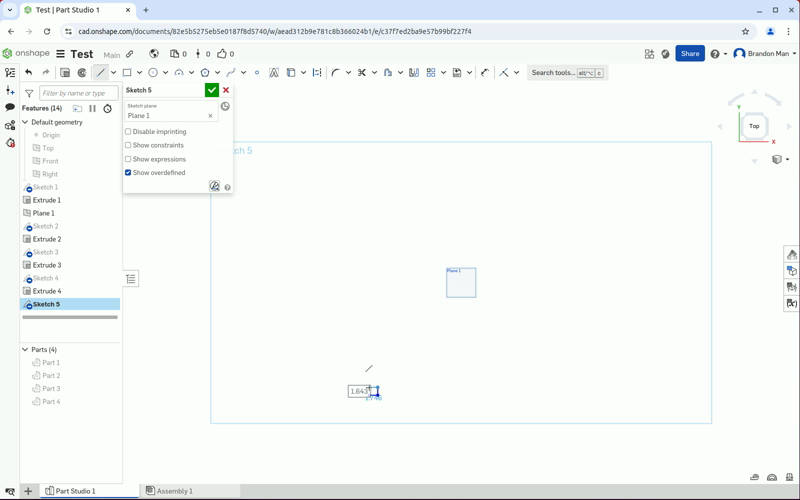
key_up(shift)
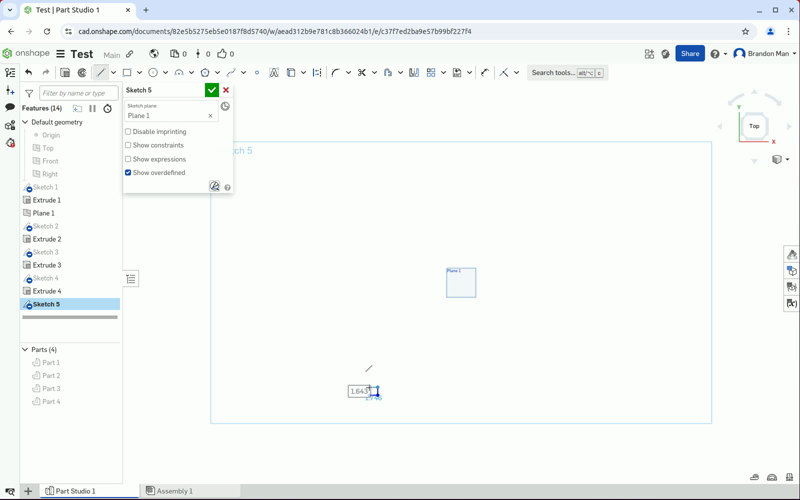
mouse_move(399, 387)
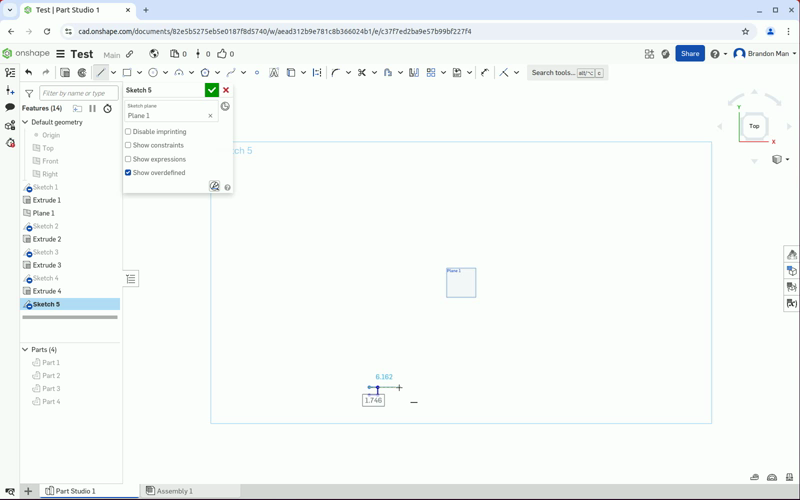
key_down(shift)
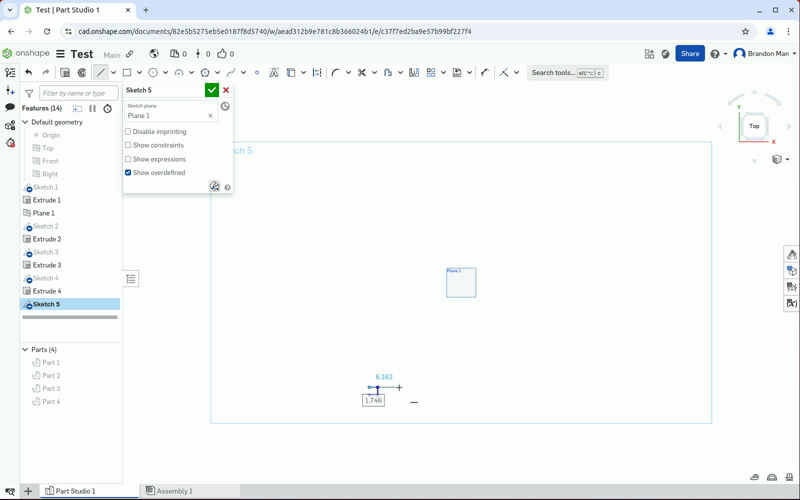
mouse_move(369, 395)
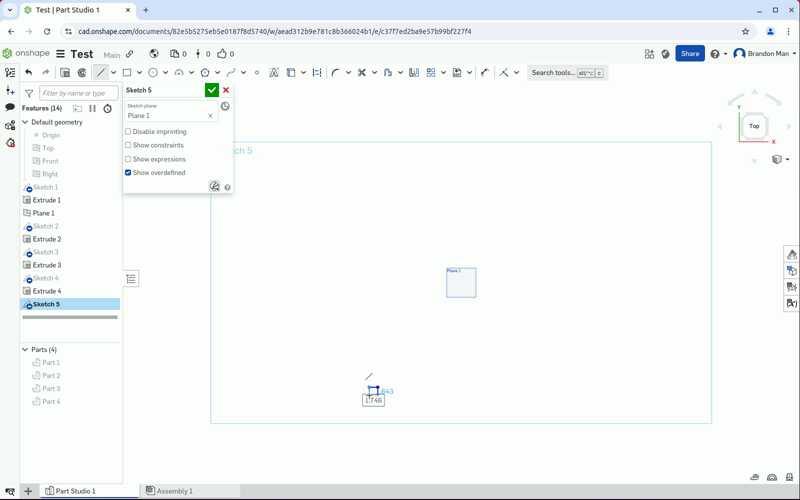
key_up(shift)
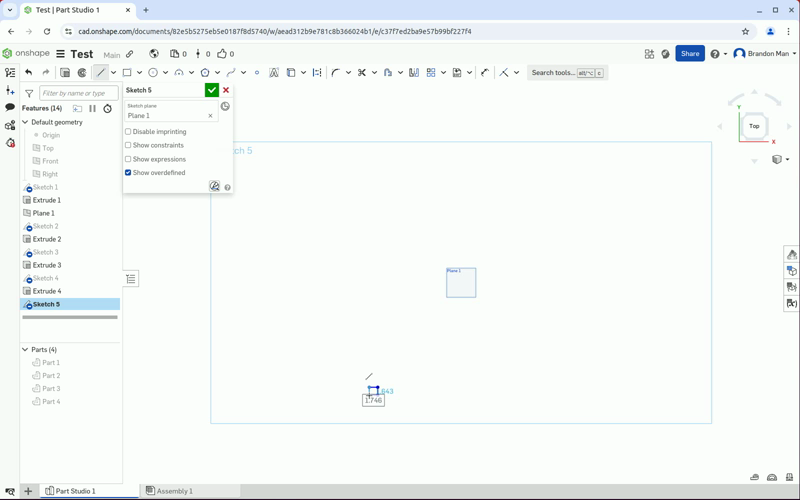
click(369, 395)
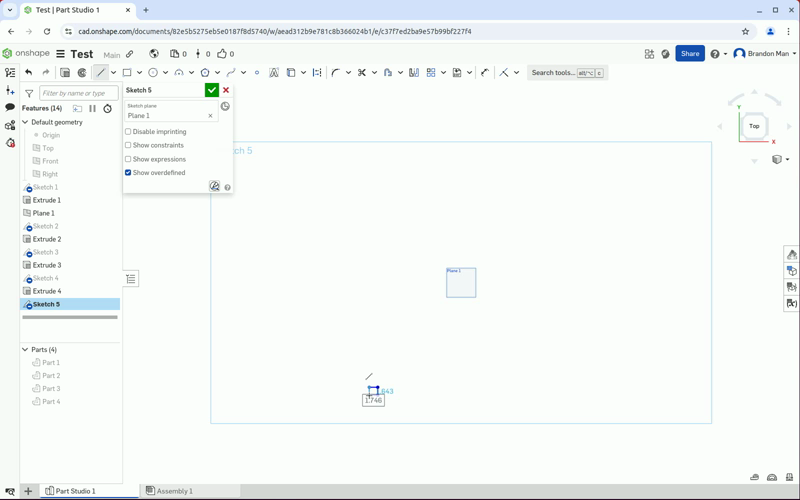
key(esc)
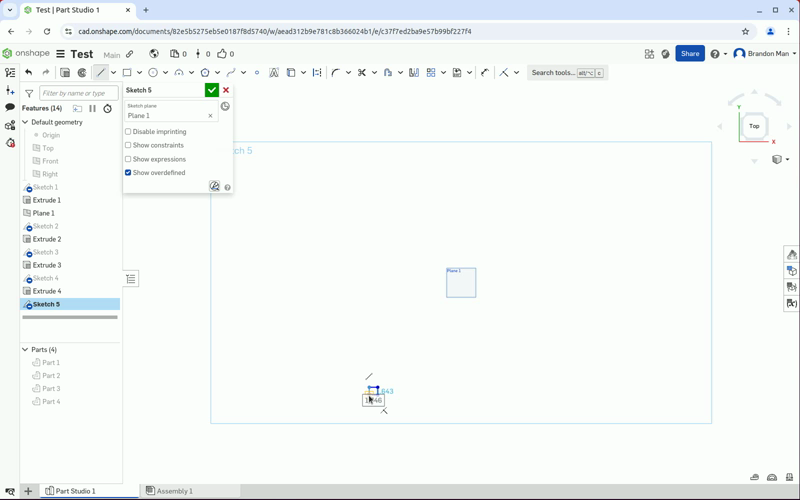
mouse_move(374, 390)
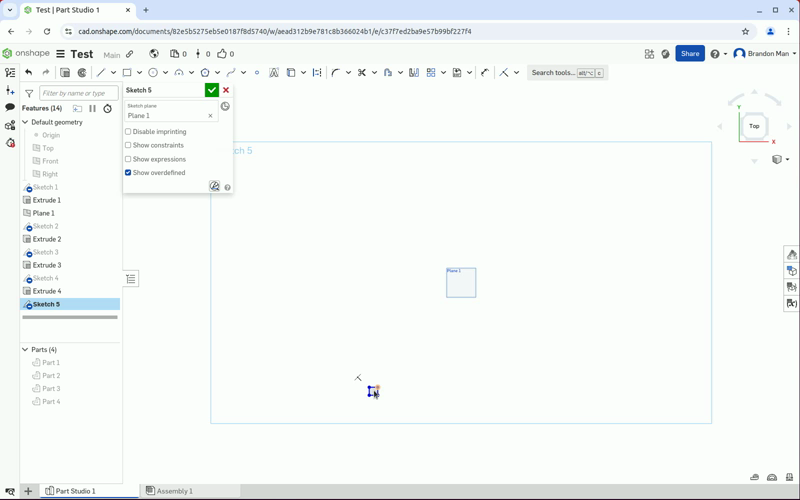
scroll(6)
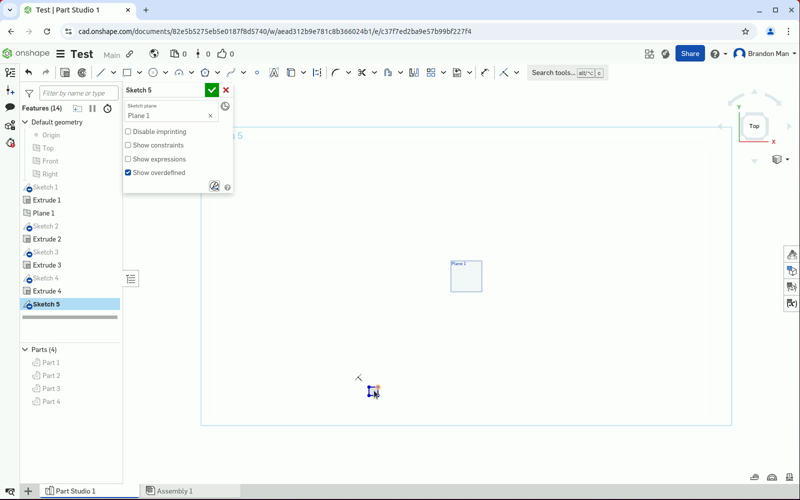
scroll(6)
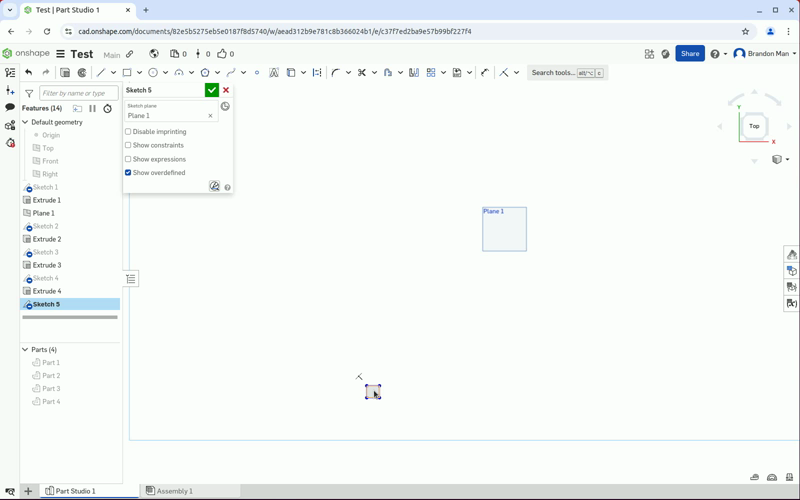
scroll(6)
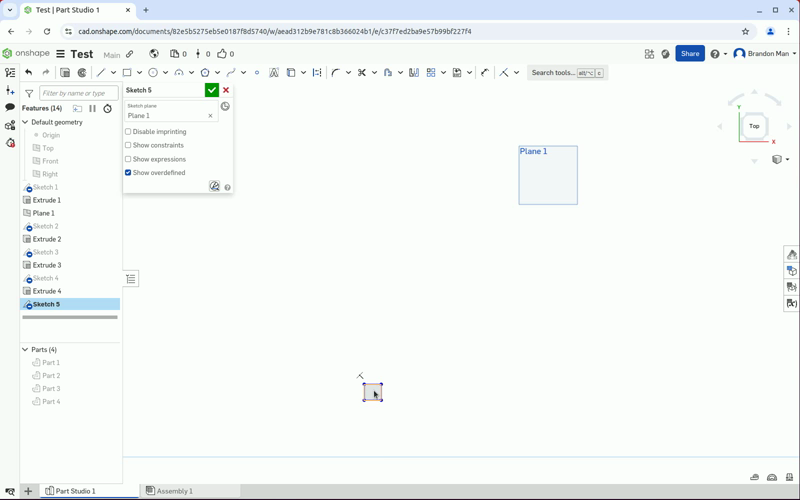
scroll(6)
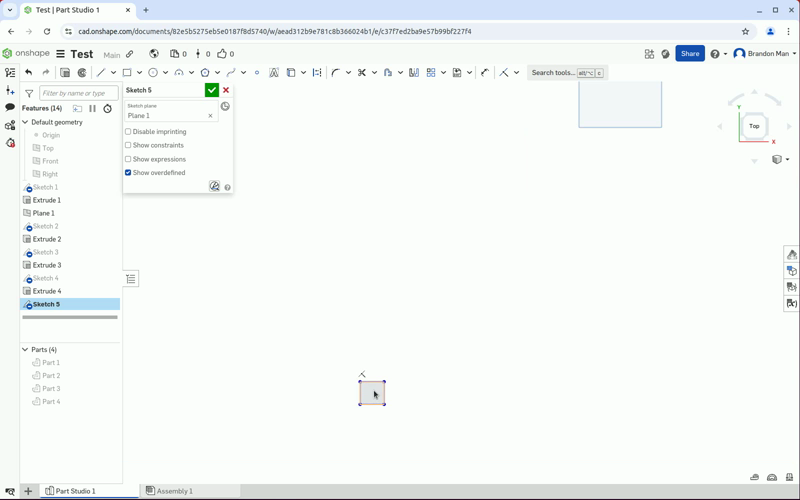
scroll(6)
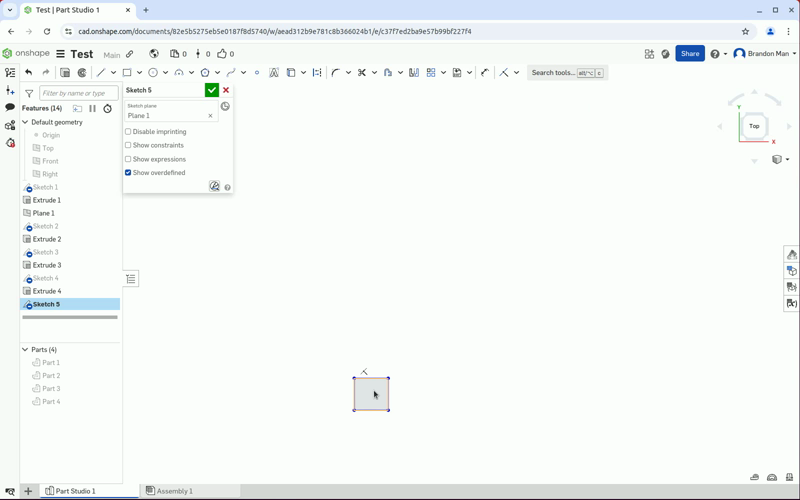
scroll(6)
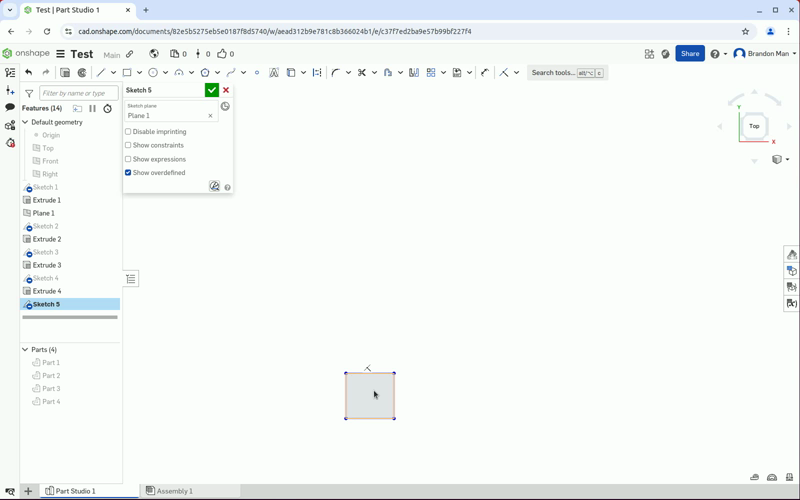
scroll(6)
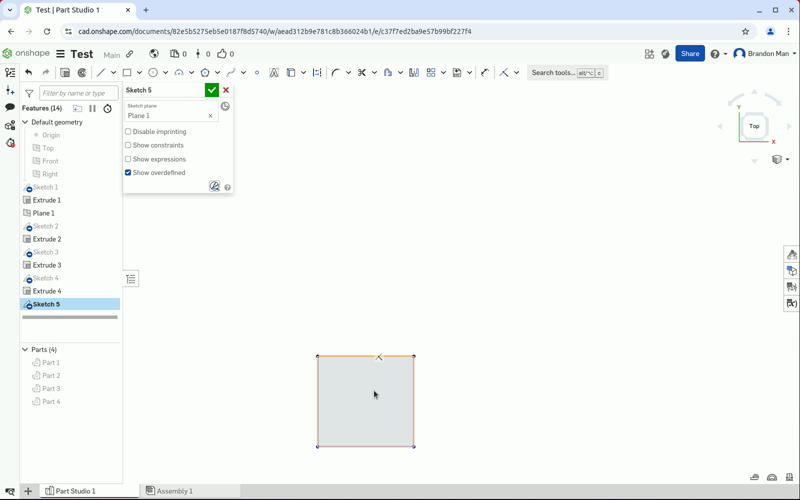
click(374, 390)
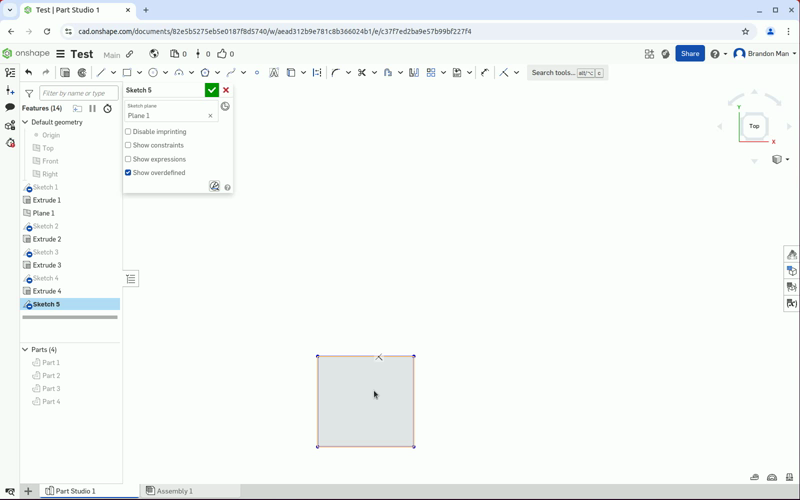
scroll(-6)
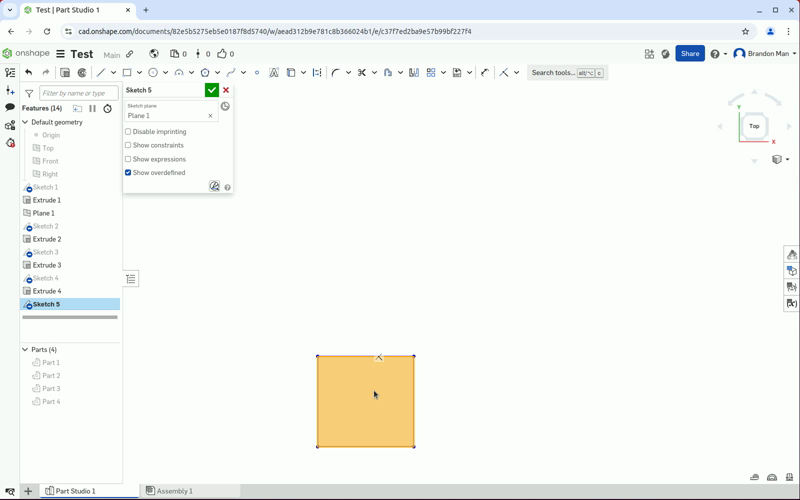
scroll(-6)
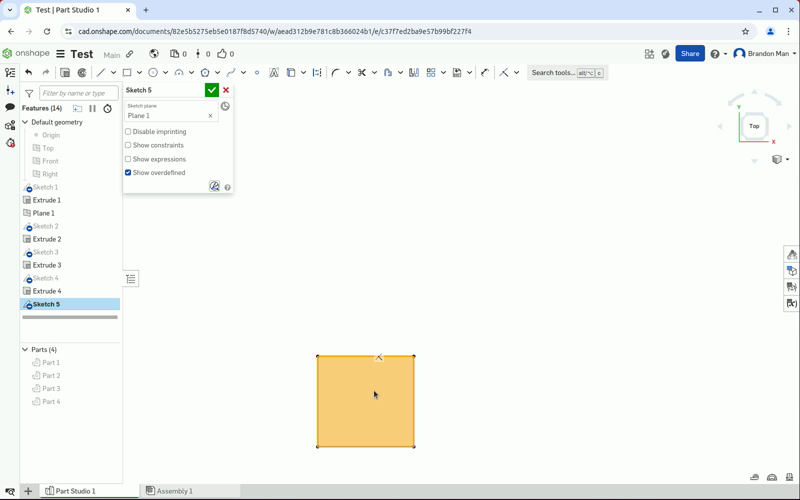
scroll(-6)
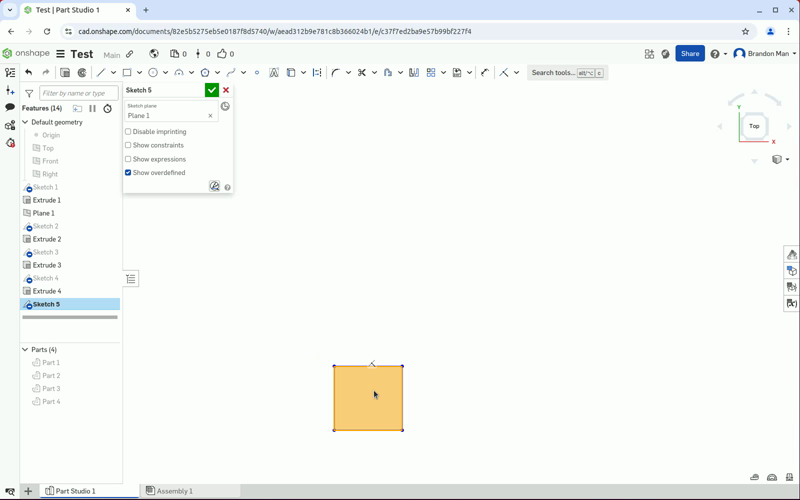
scroll(-6)
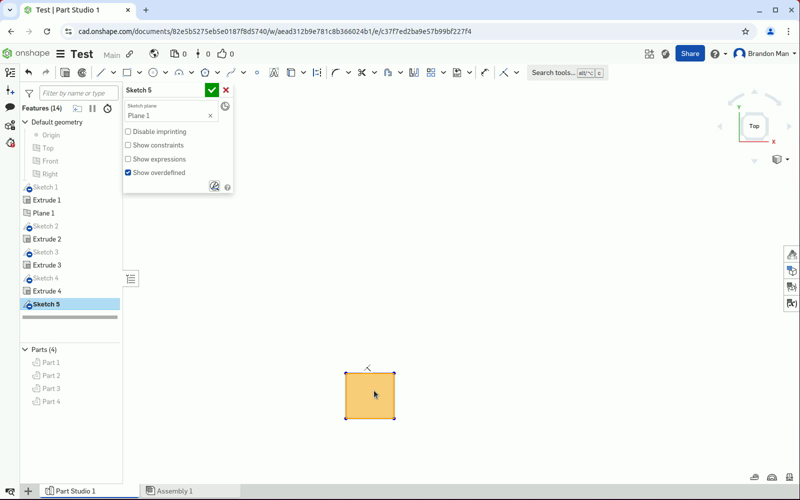
scroll(-6)
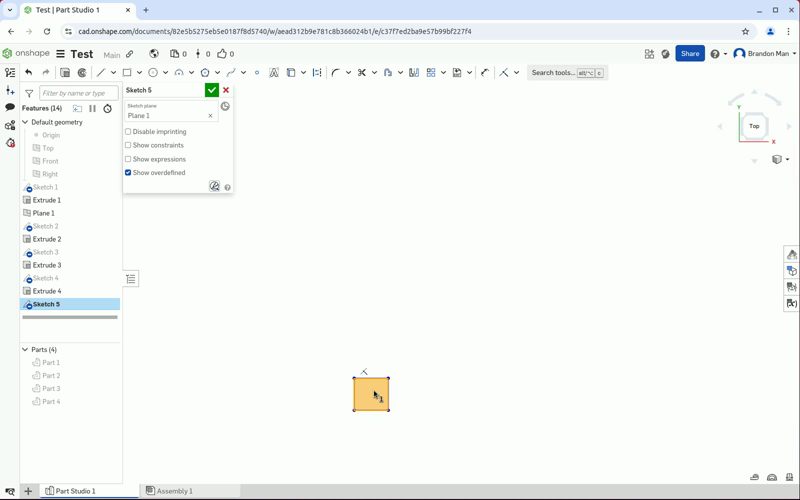
scroll(-6)
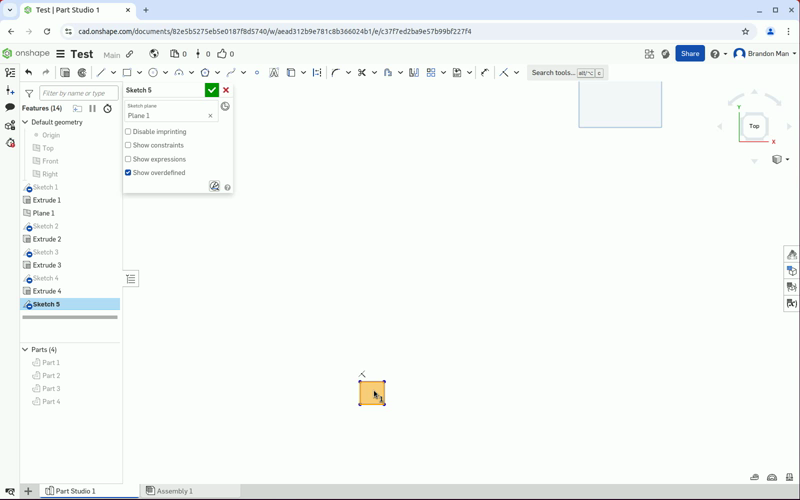
scroll(-6)
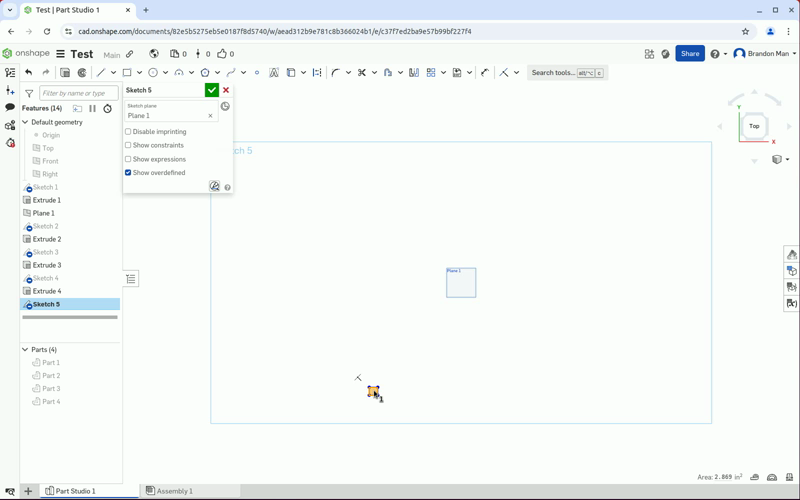
mouse_move(73, 352)
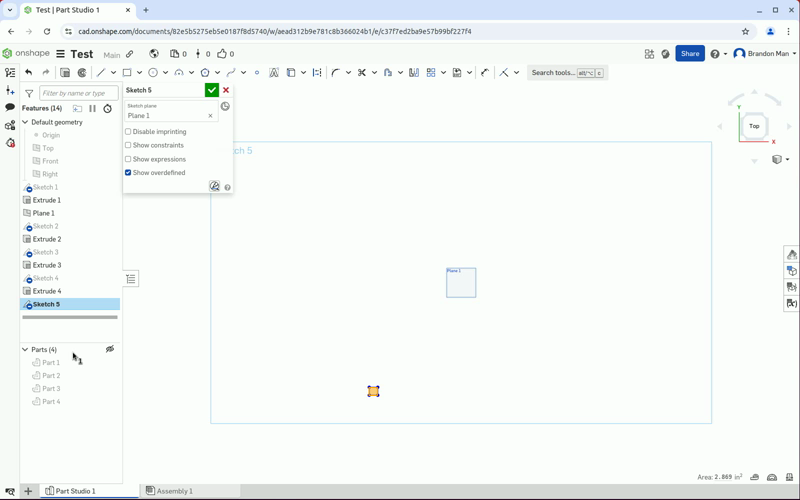
key(shift+y)
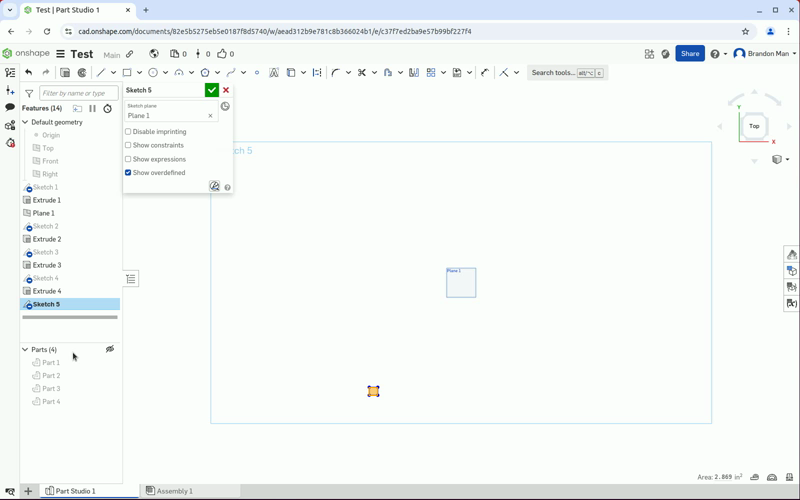
key(shift+e)
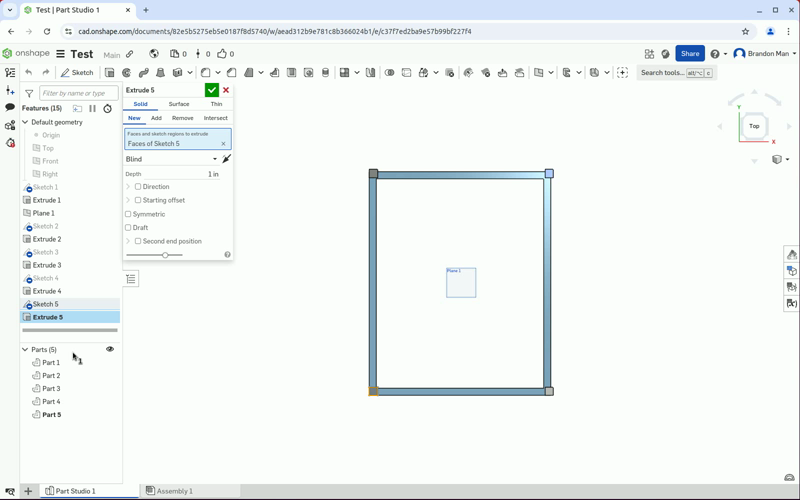
mouse_move(143, 106)
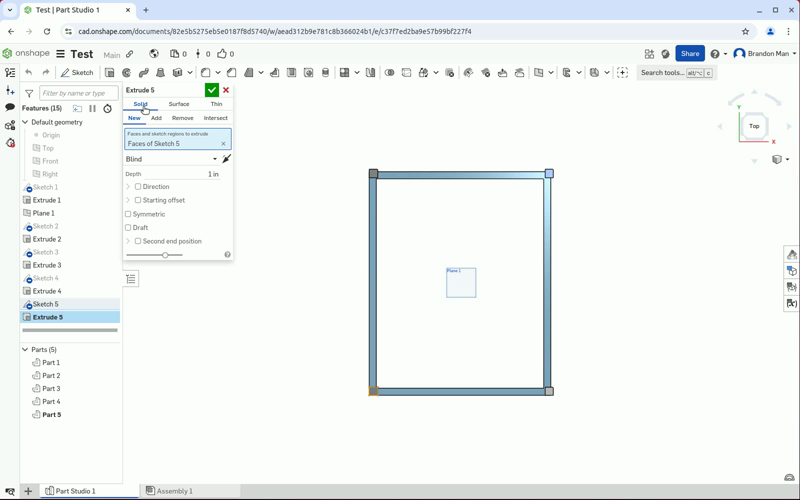
click(143, 106)
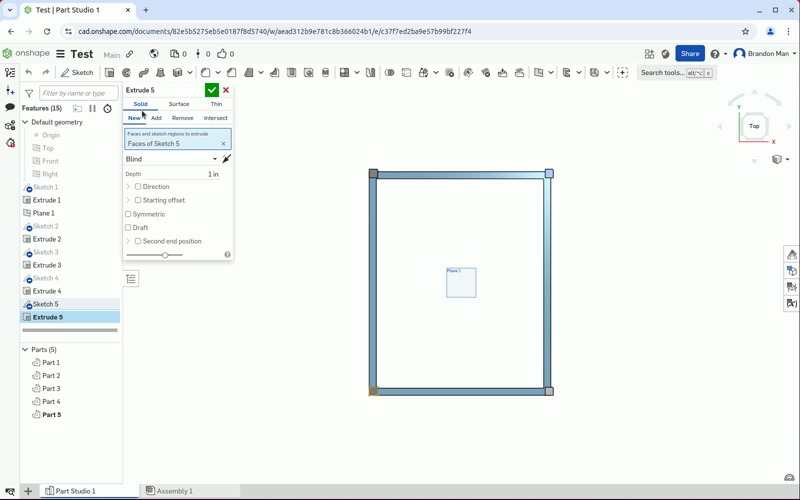
mouse_move(137, 120)
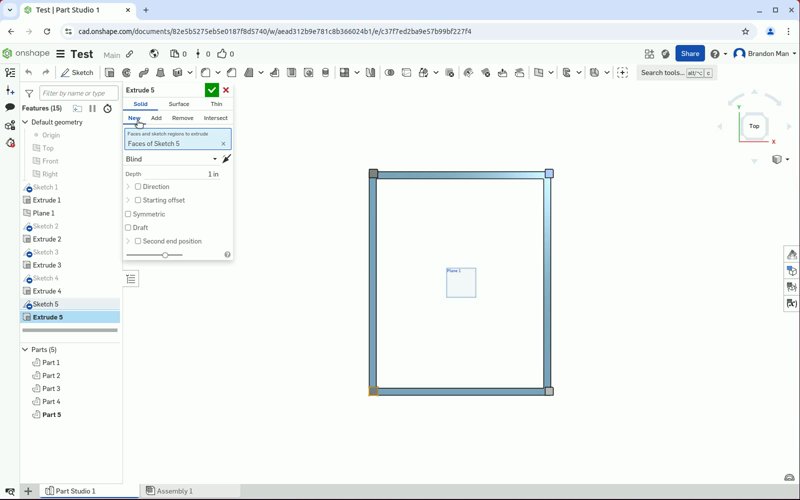
click(137, 120)
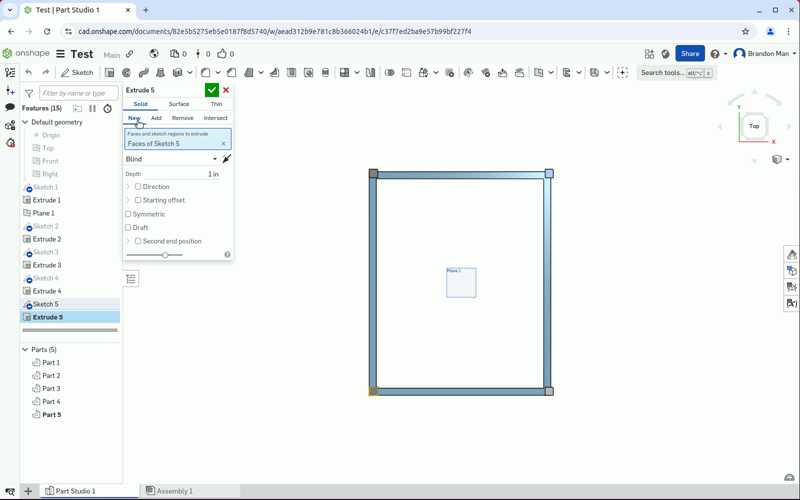
key(tab, 4)
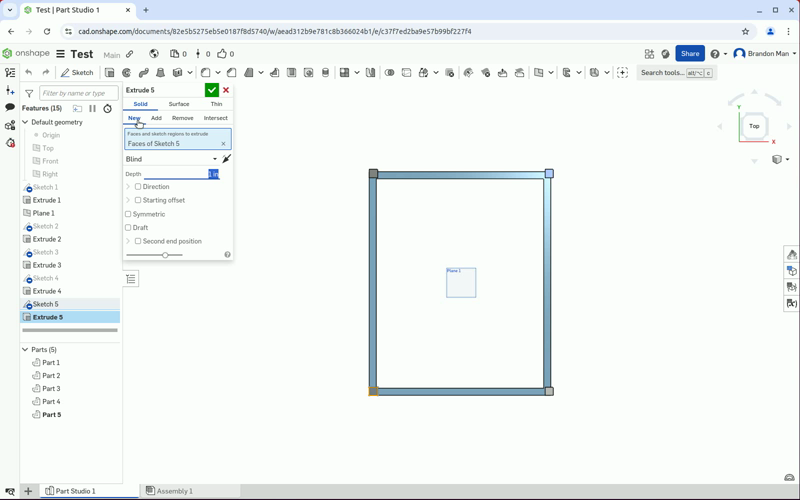
text(14.443)
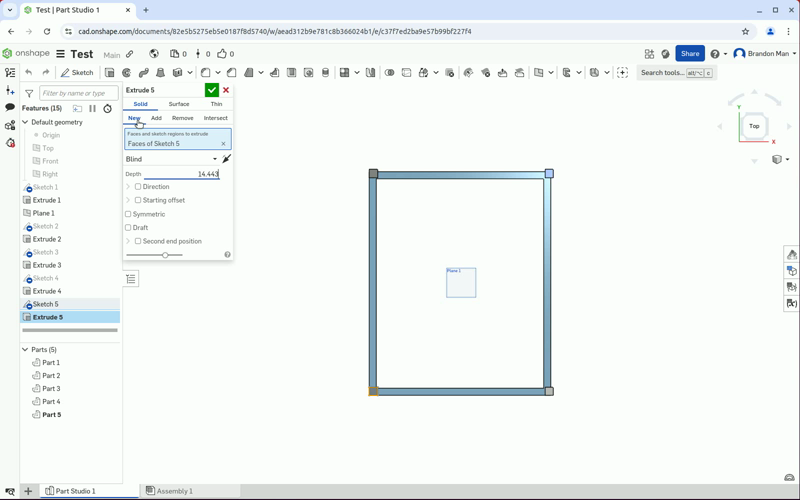
key(enter)
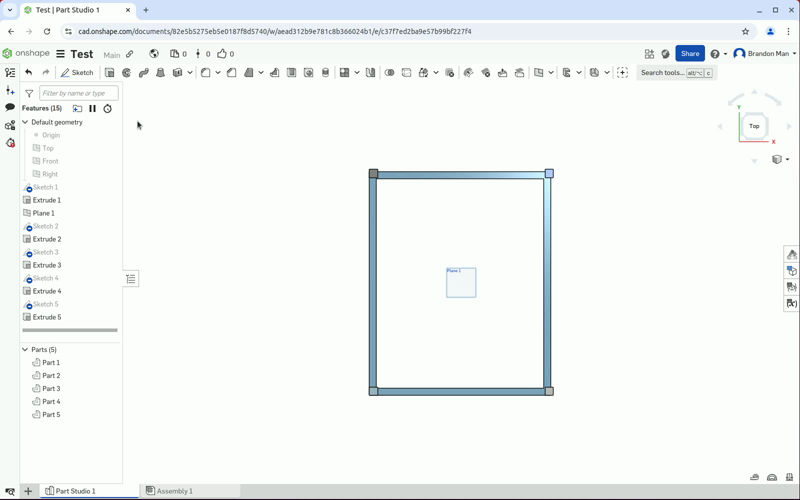
key(shift+h)
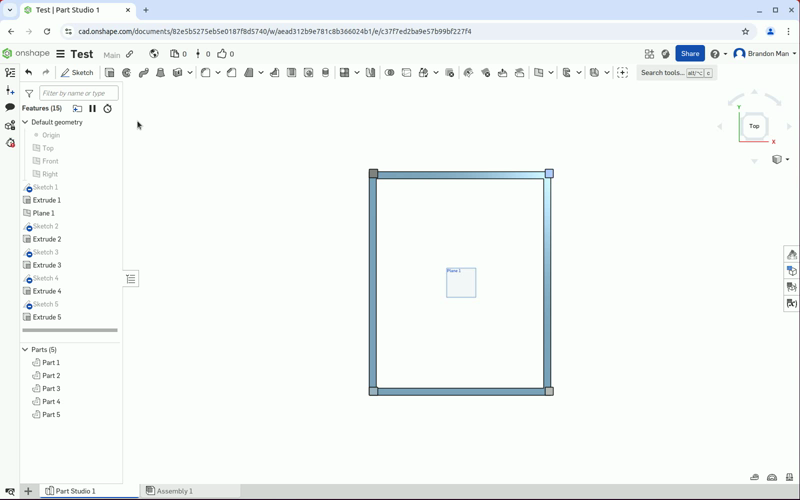
key(shift+h)
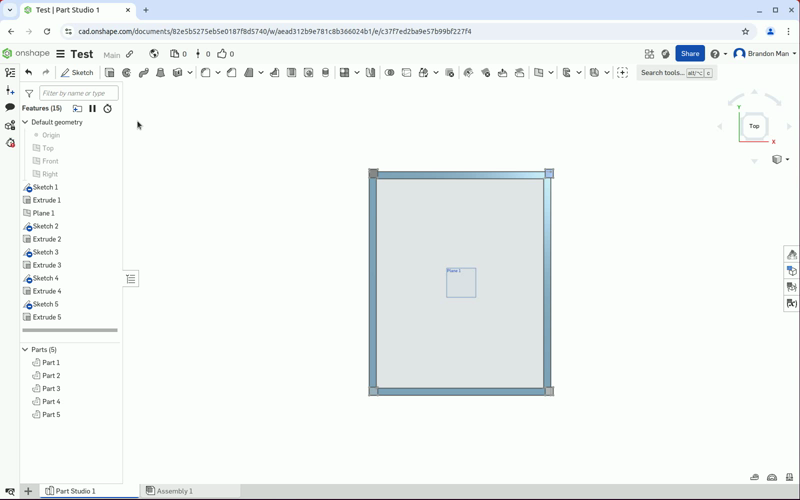
key(shift+7)
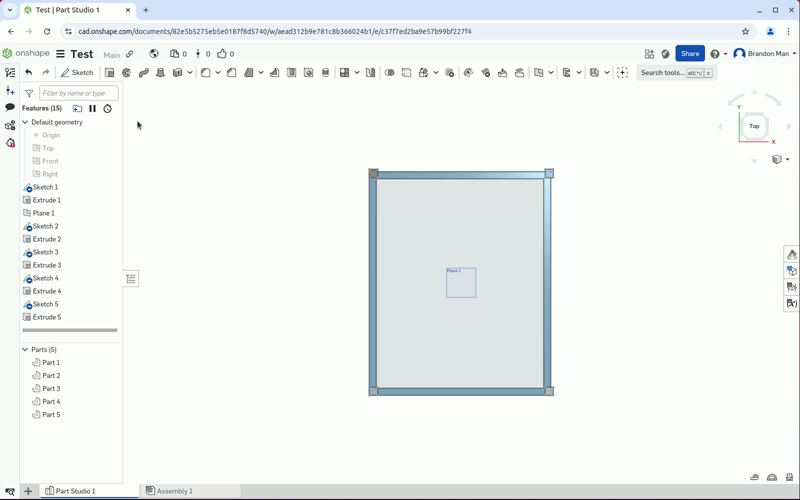
key(up, 3)
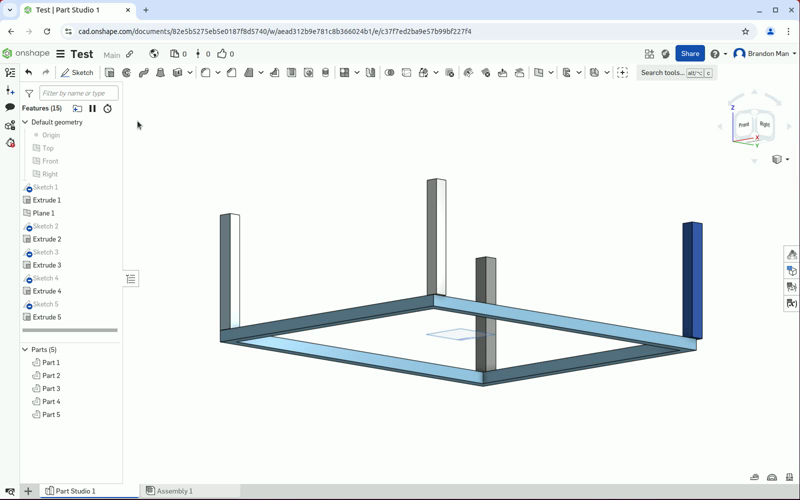
key(left, 3)
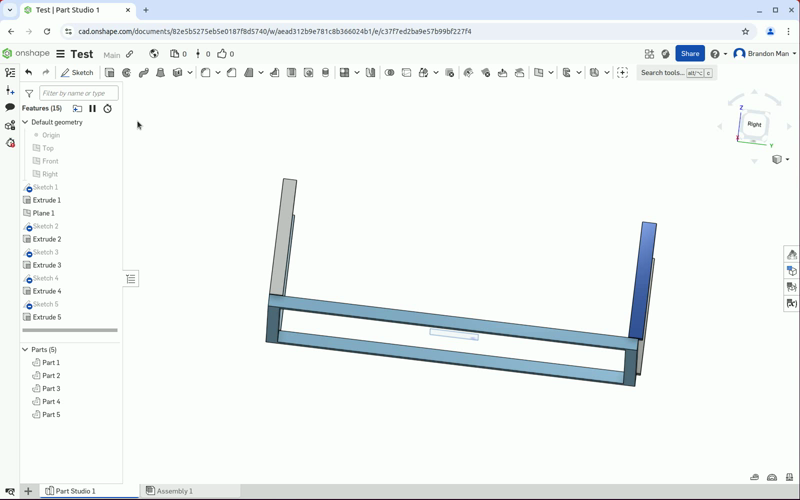
key(right, 3)
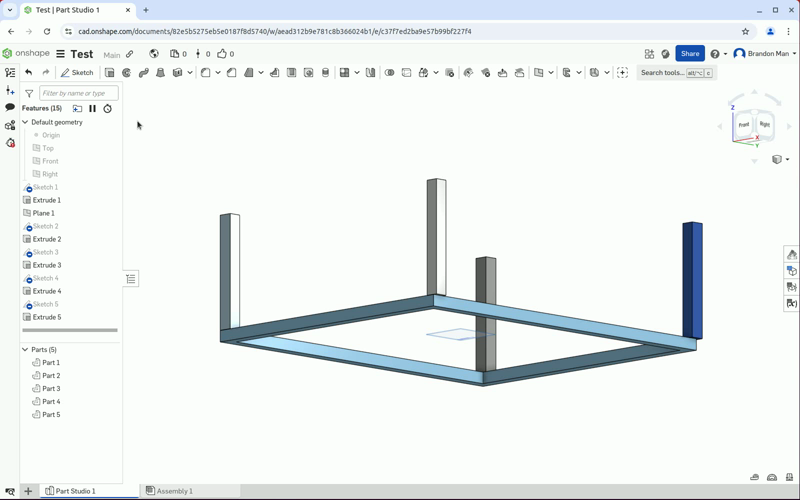
key(down, 3)
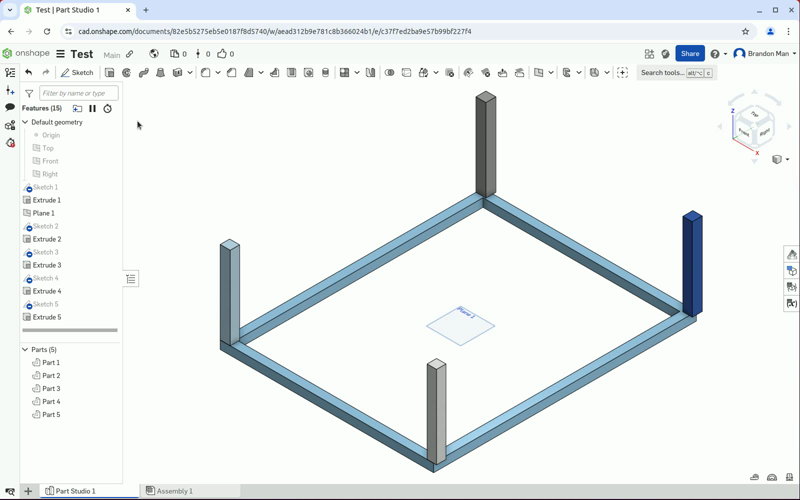
mouse_move(73, 189)
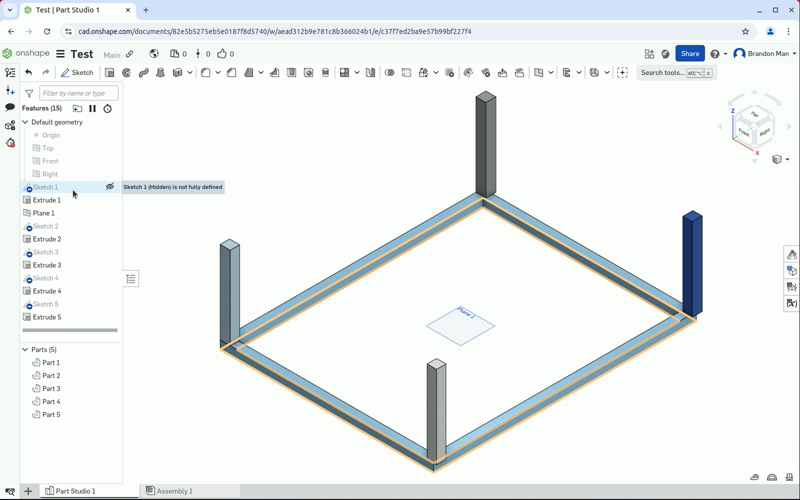
click(73, 189)